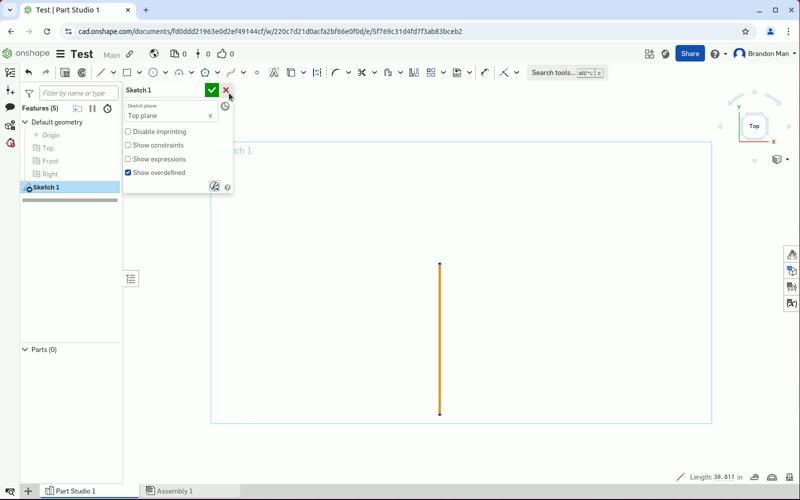
key(shift+h)
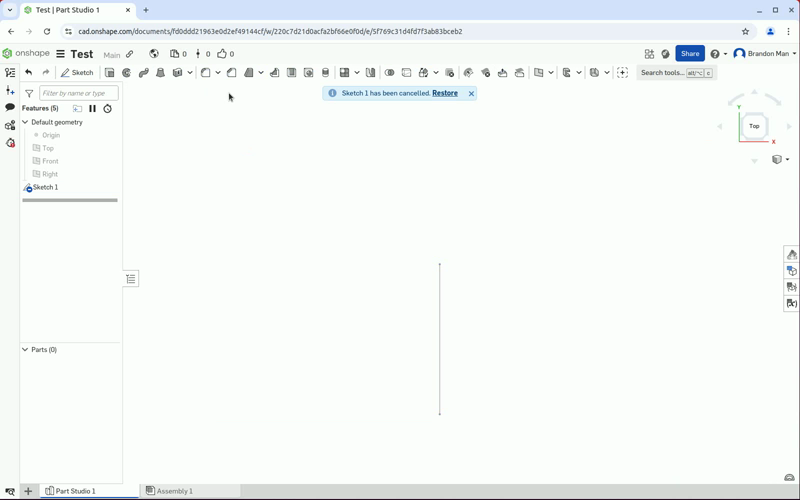
key(shift+s)
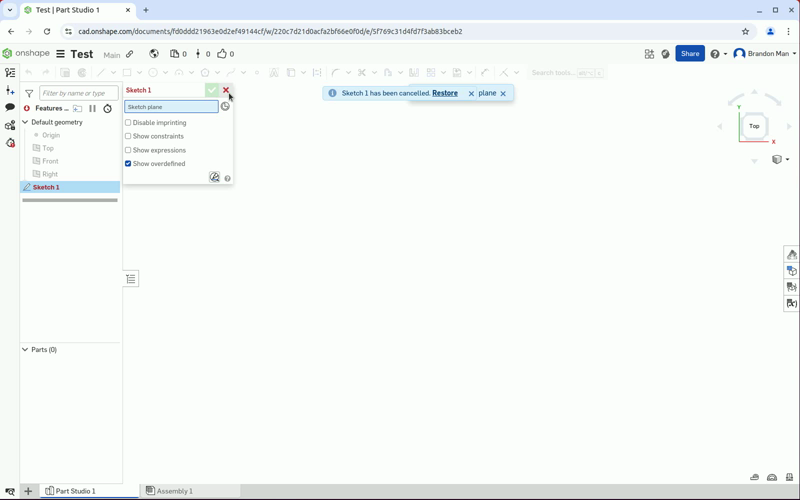
mouse_move(73, 150)
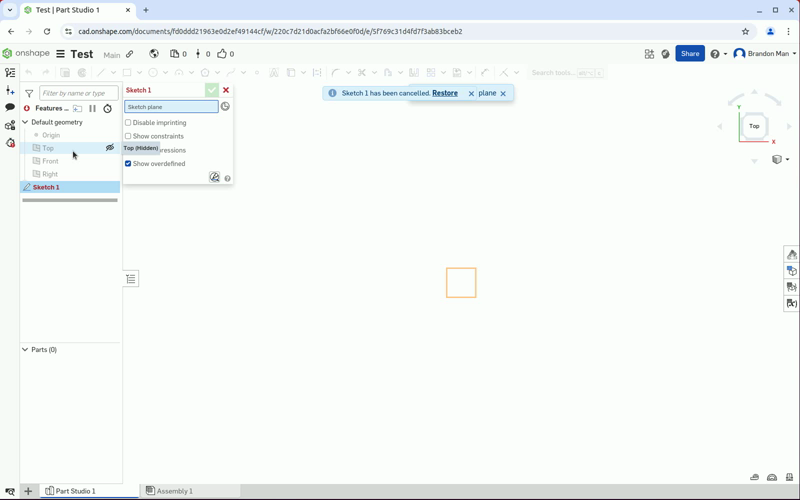
click(73, 150)
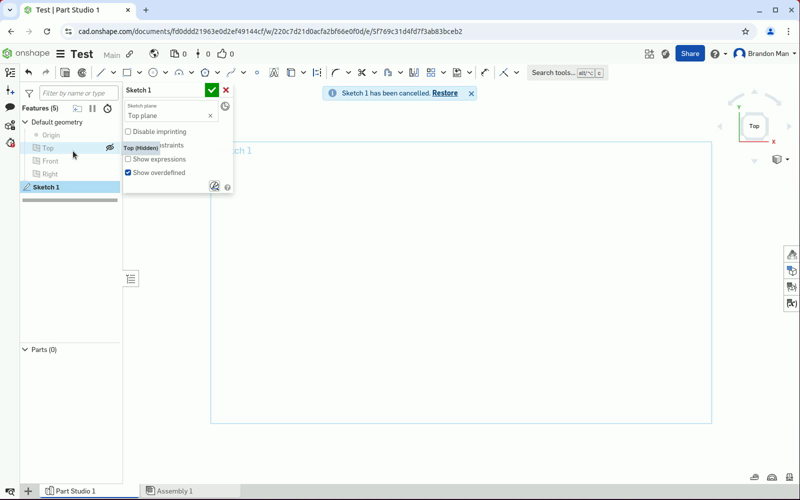
mouse_move(73, 352)
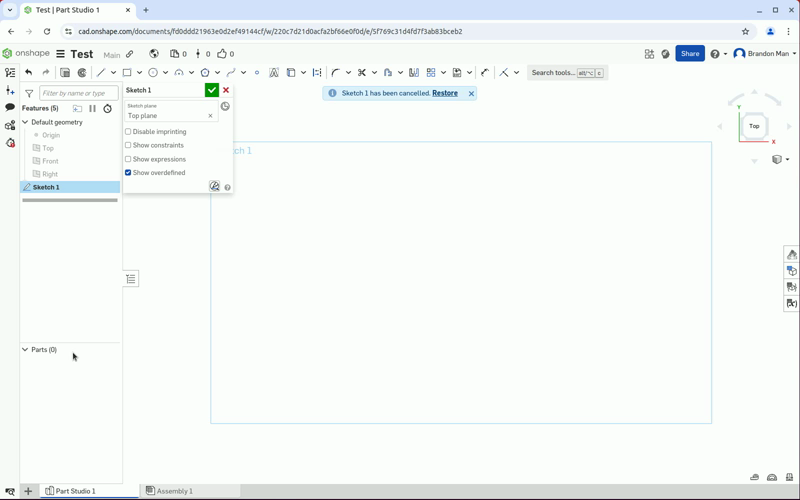
key(y)
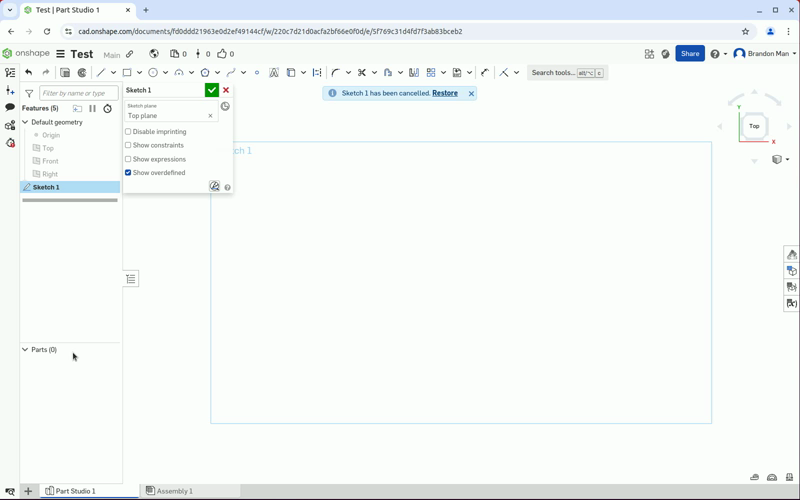
key(l)
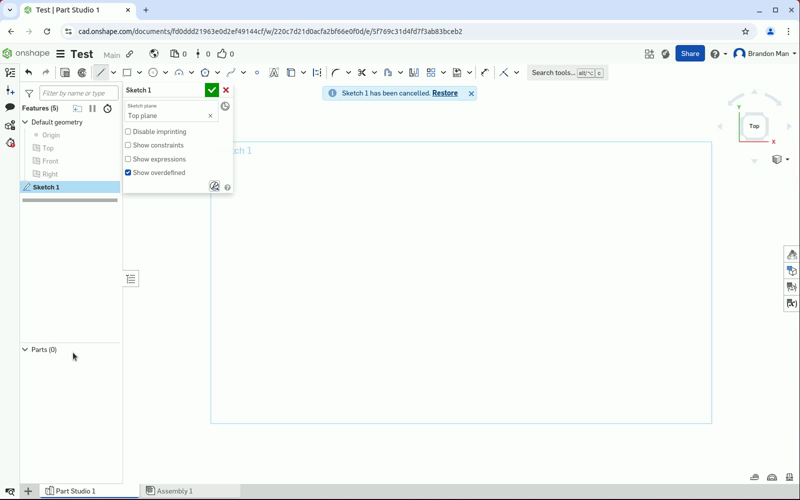
key_down(shift)
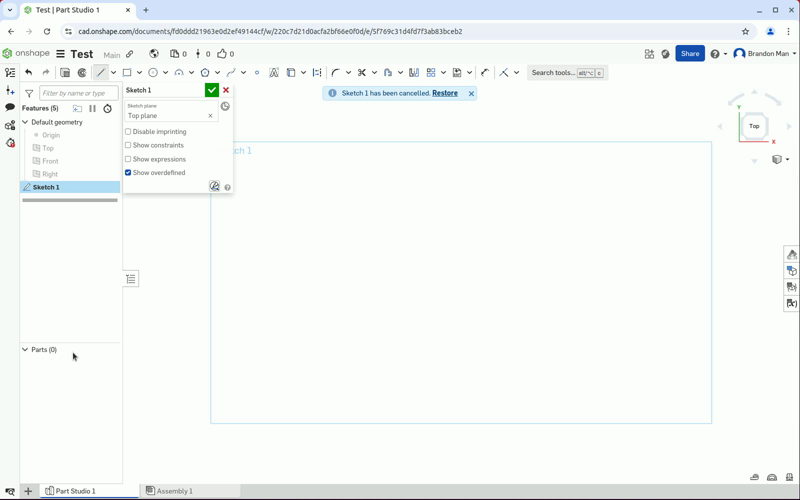
mouse_move(438, 305)
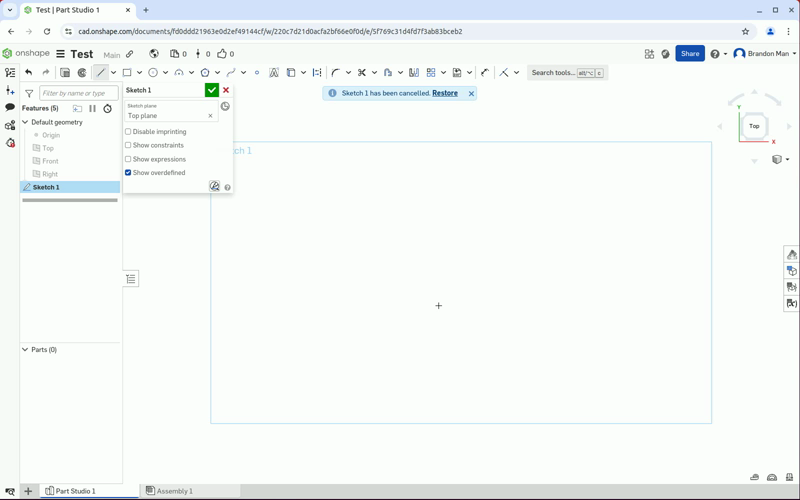
click(438, 305)
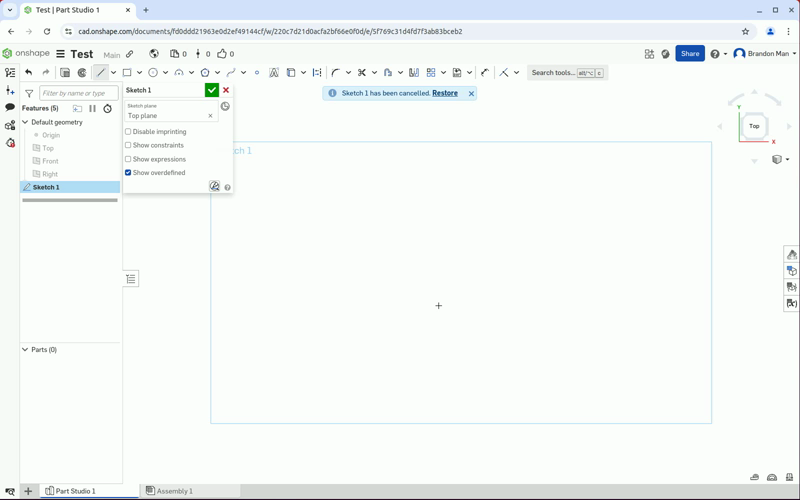
key_up(shift)
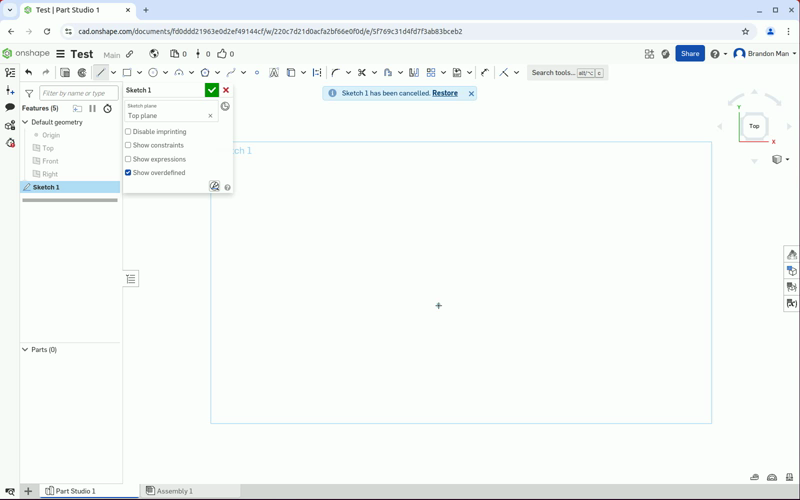
key_down(shift)
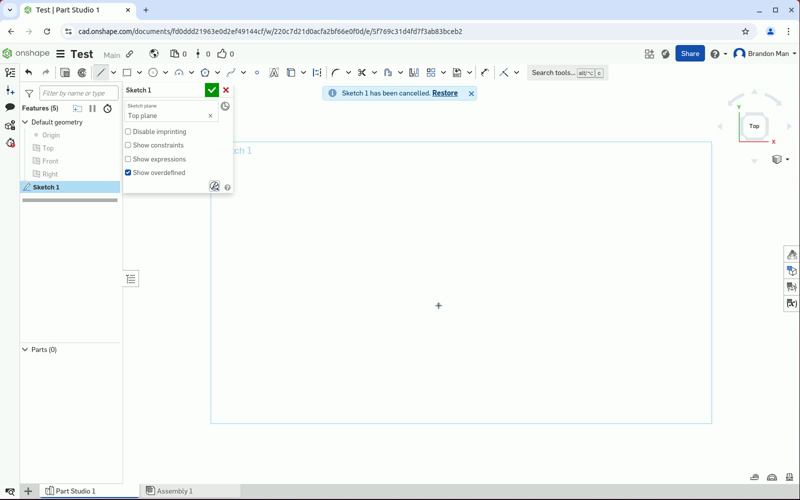
mouse_move(468, 305)
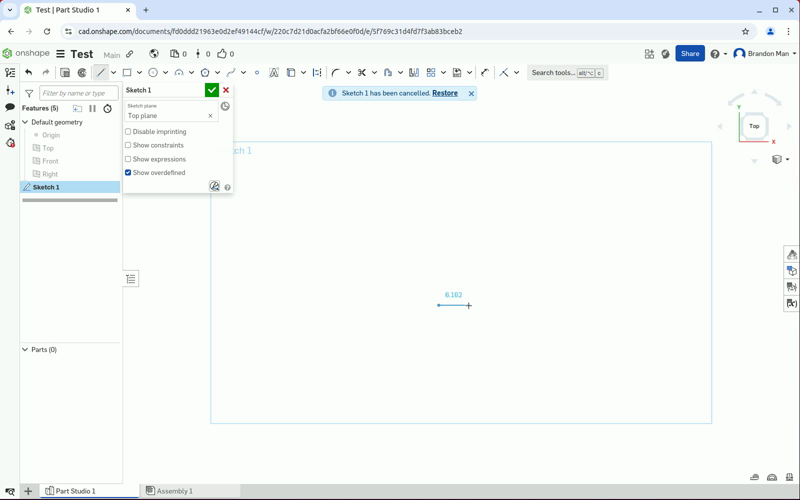
mouse_move(441, 305)
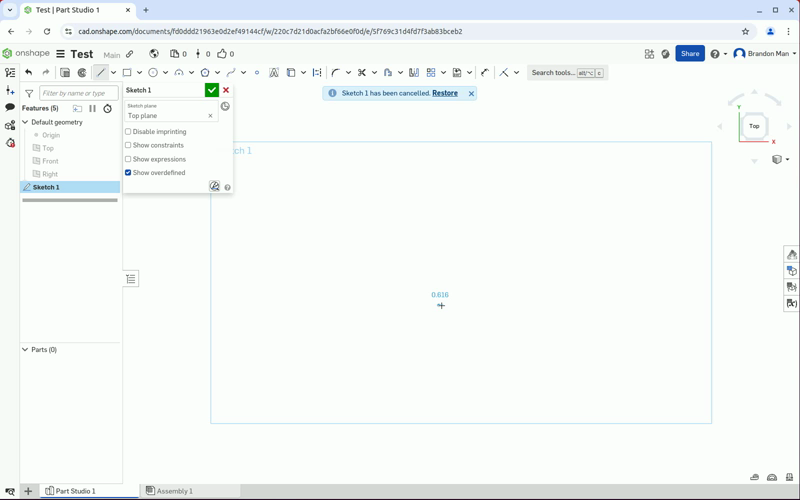
scroll(6)
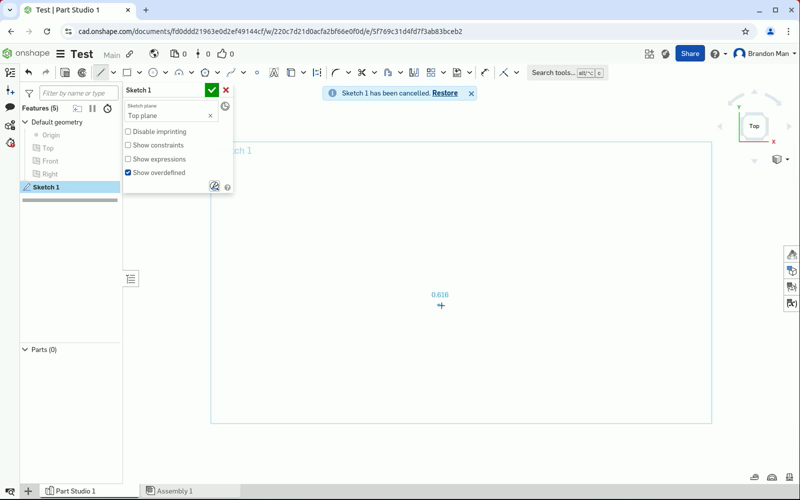
scroll(6)
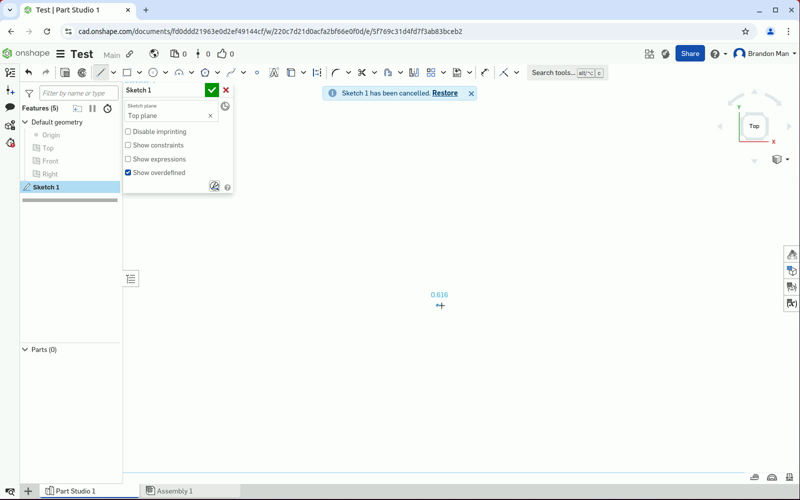
scroll(6)
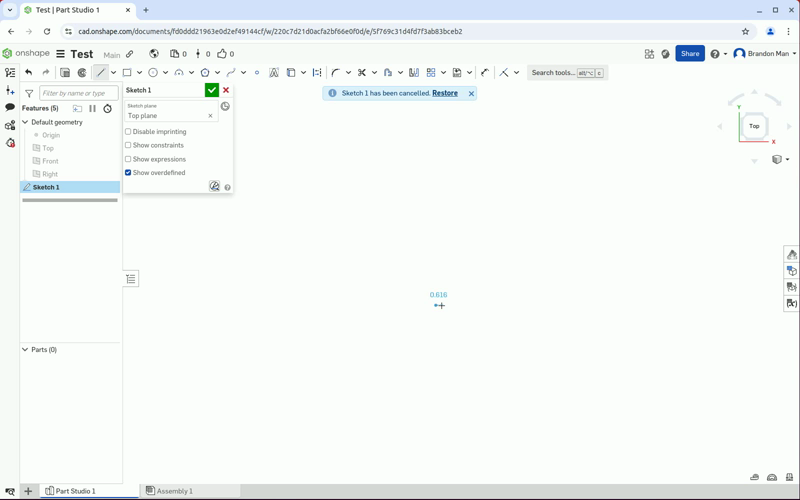
scroll(6)
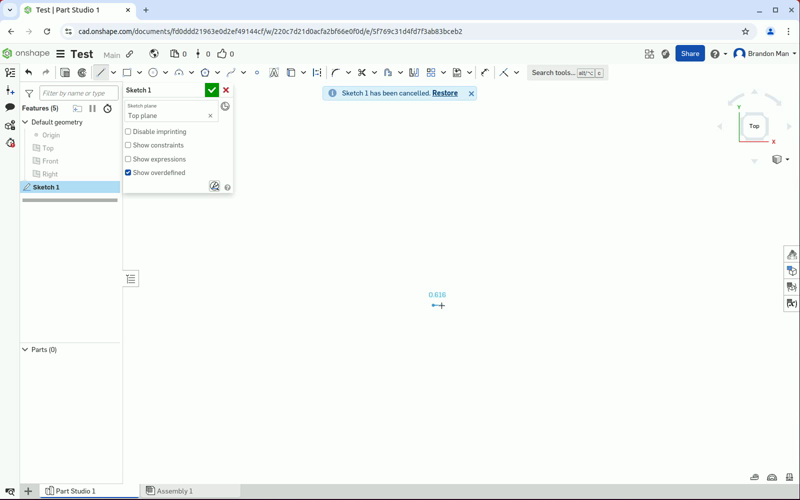
scroll(6)
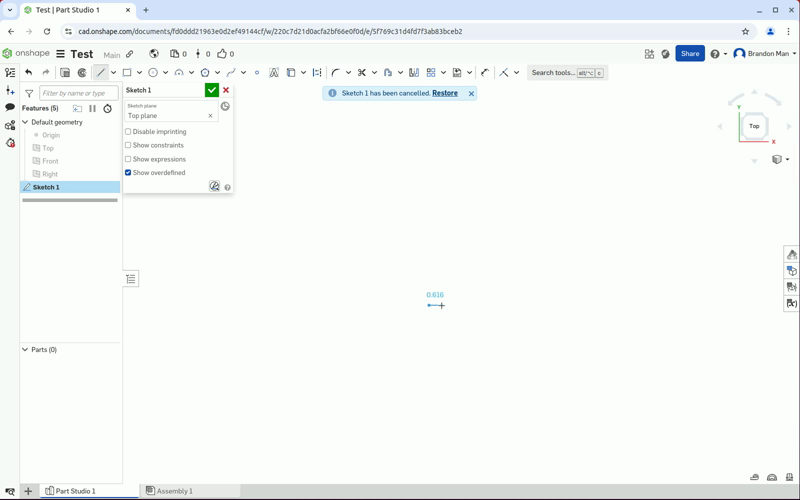
scroll(6)
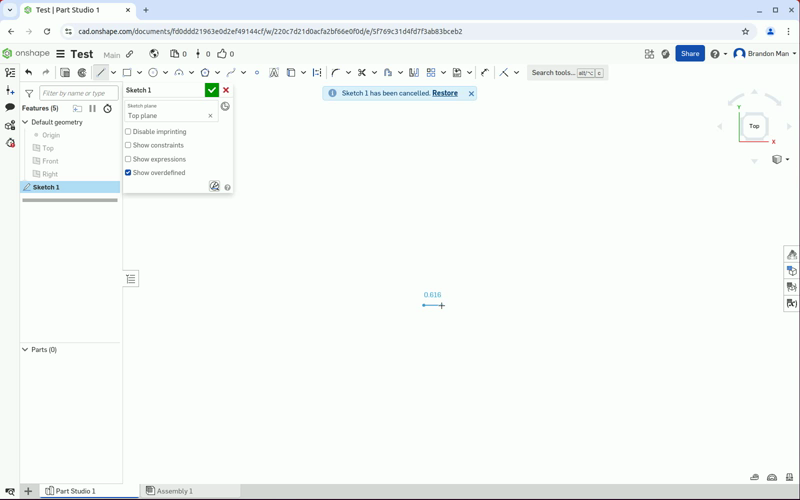
scroll(6)
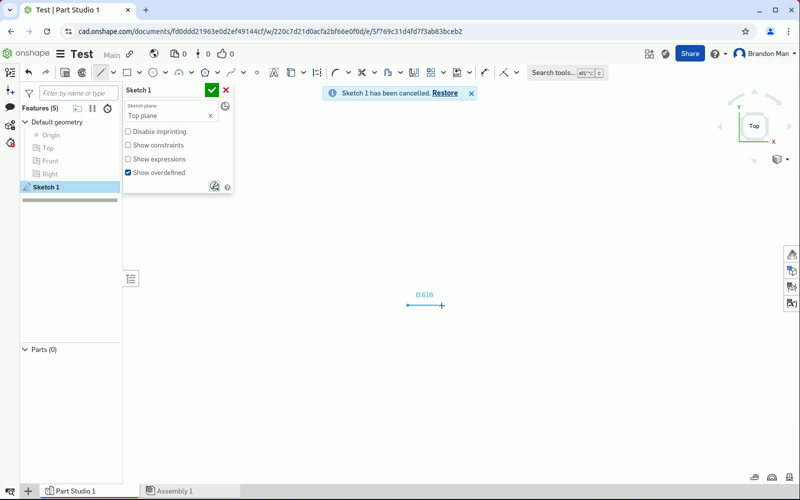
click(441, 305)
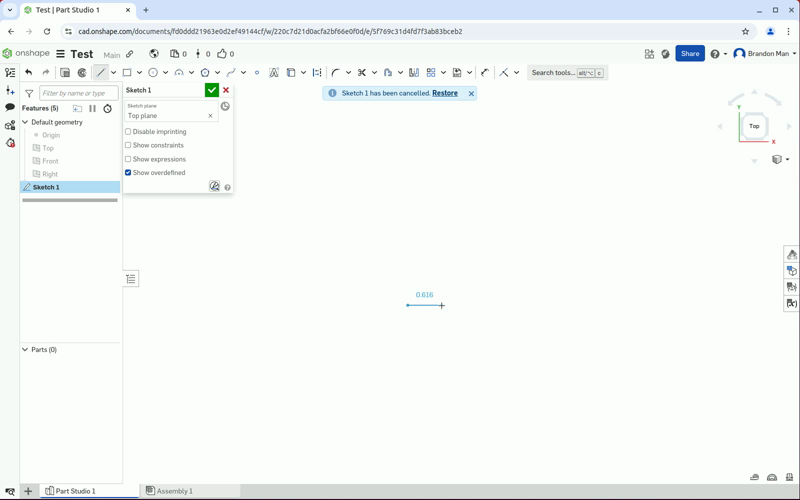
scroll(-6)
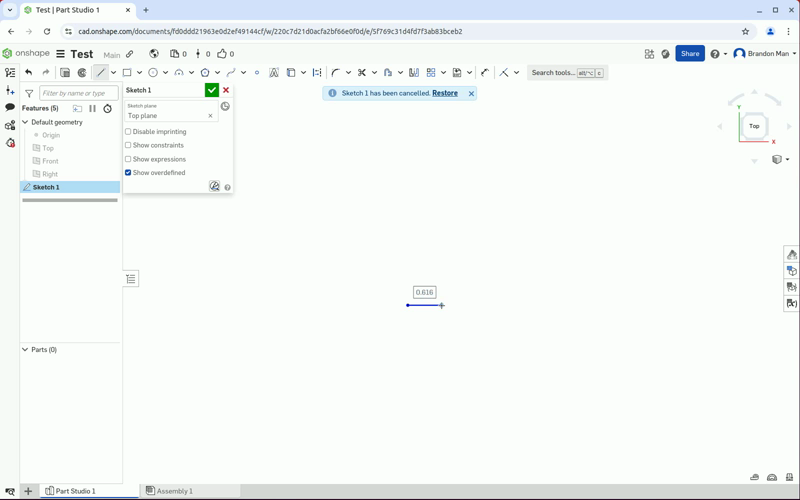
scroll(-6)
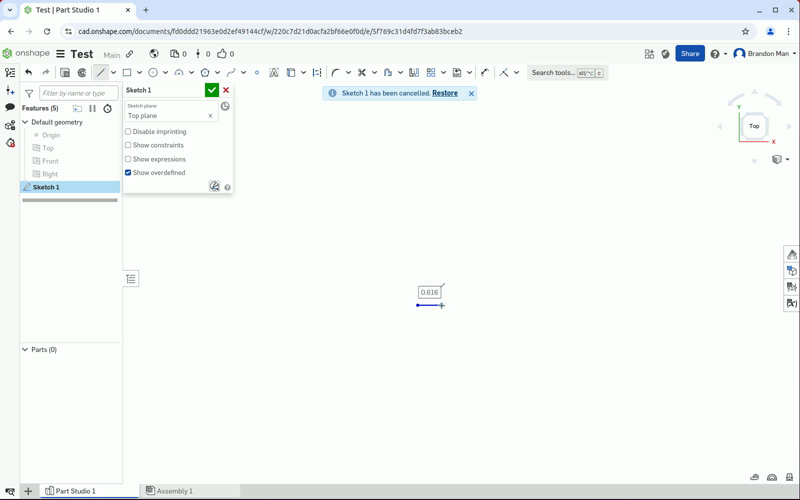
scroll(-6)
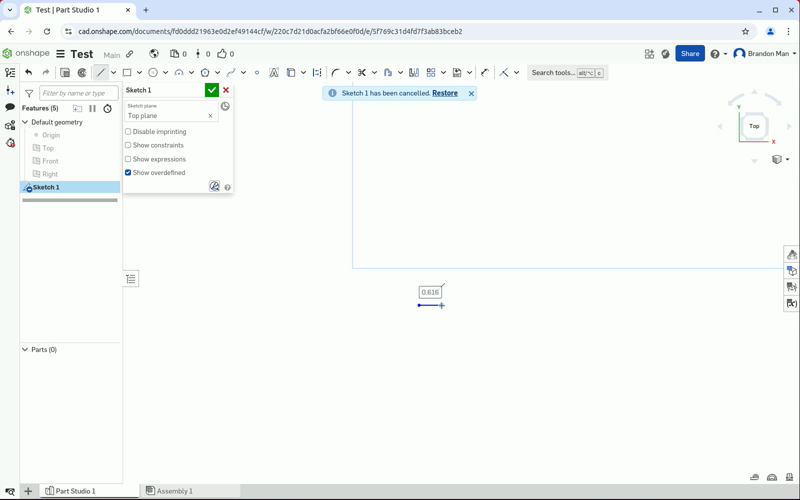
scroll(-6)
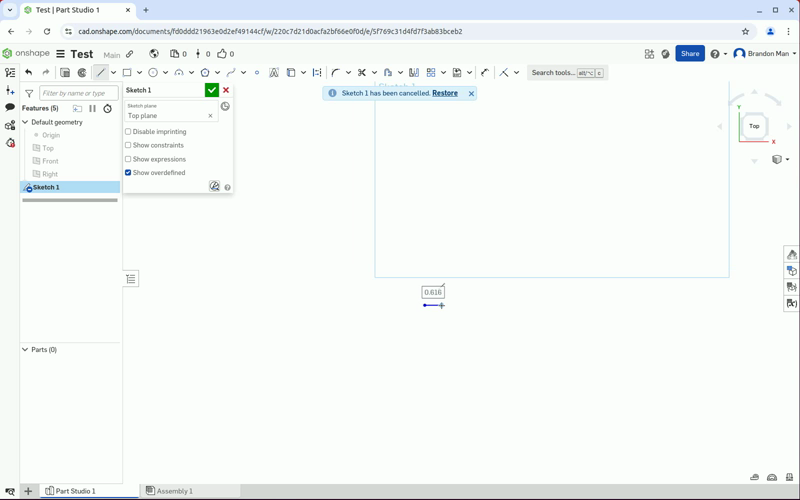
scroll(-6)
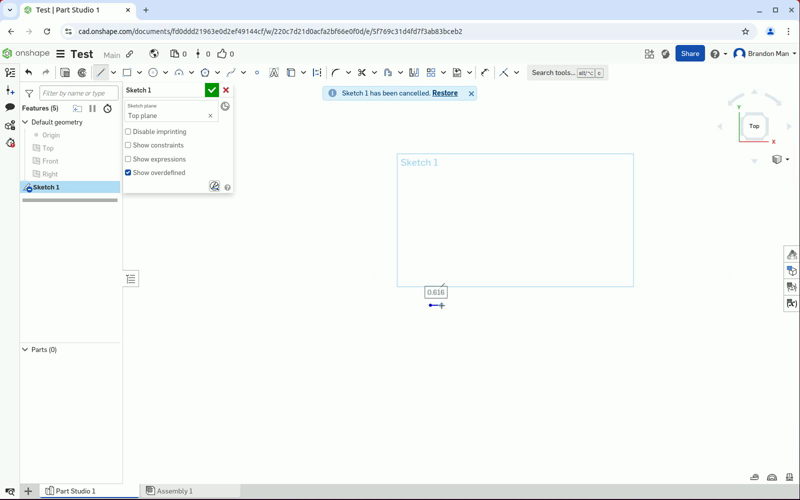
scroll(-6)
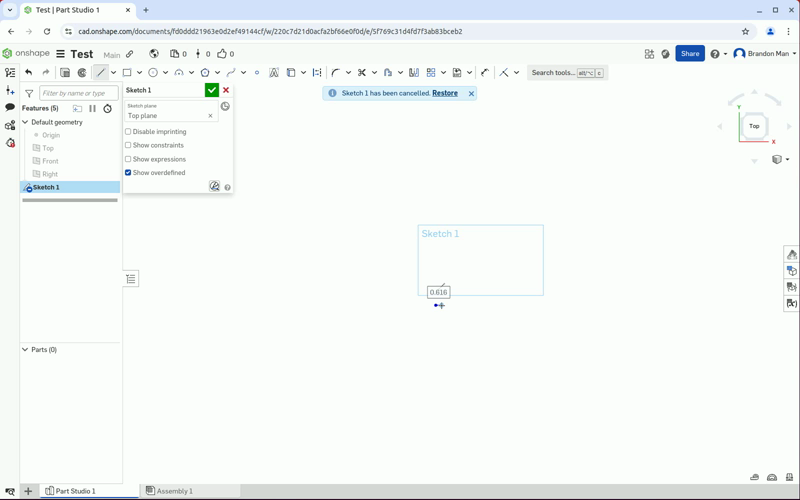
scroll(-6)
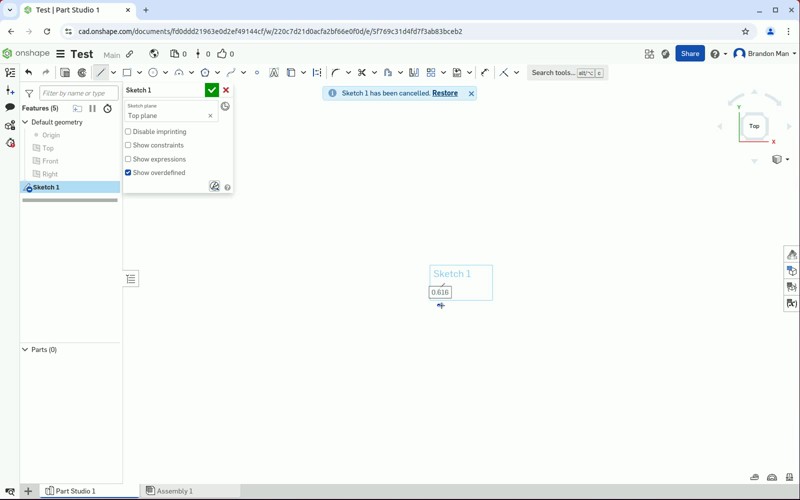
key_up(shift)
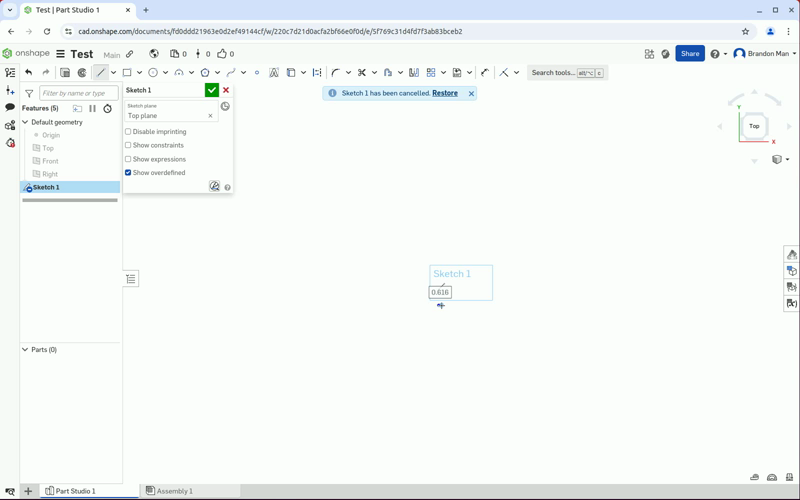
key_down(shift)
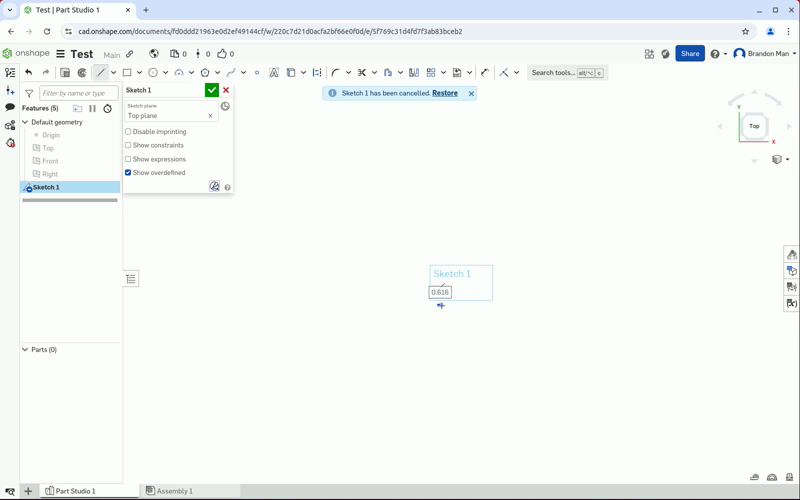
mouse_move(471, 305)
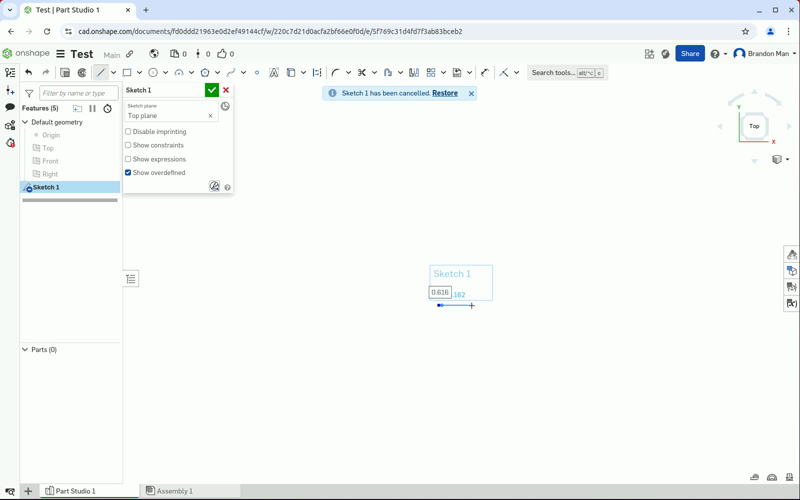
mouse_move(461, 305)
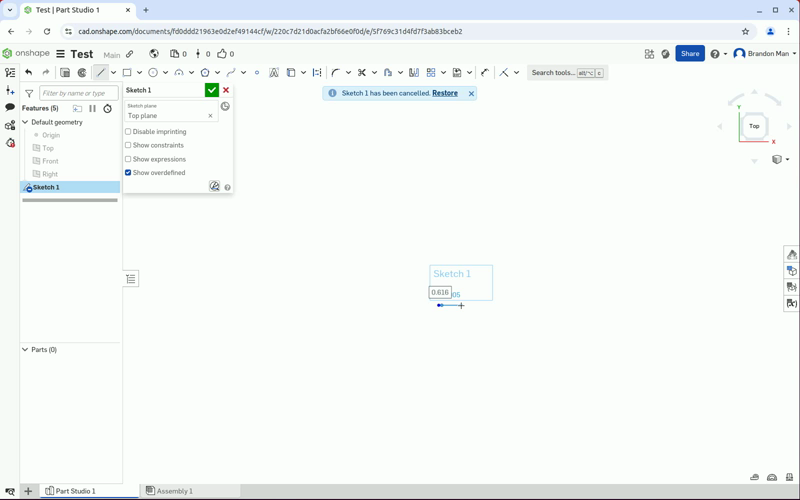
click(461, 305)
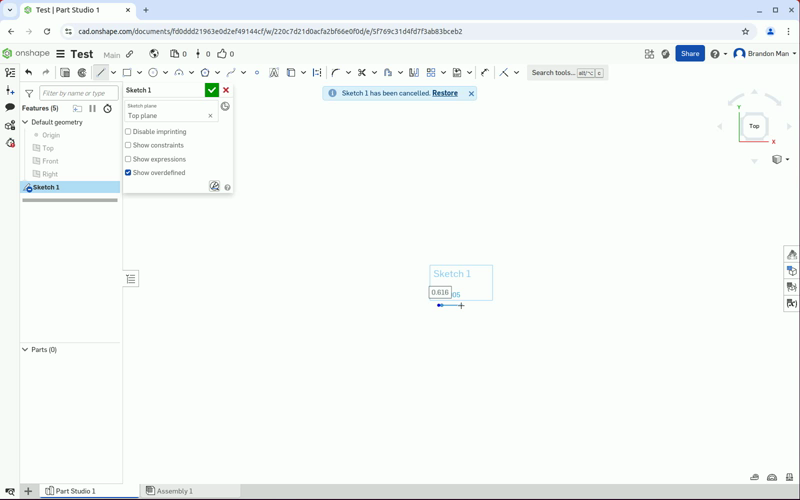
key_up(shift)
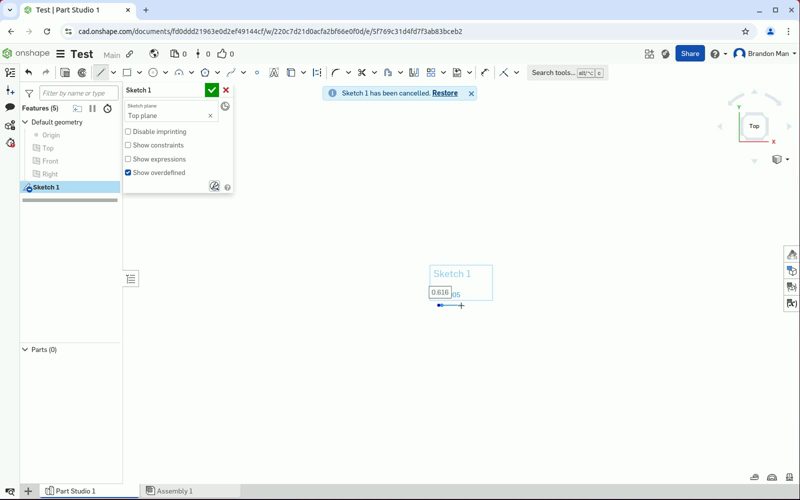
key_down(shift)
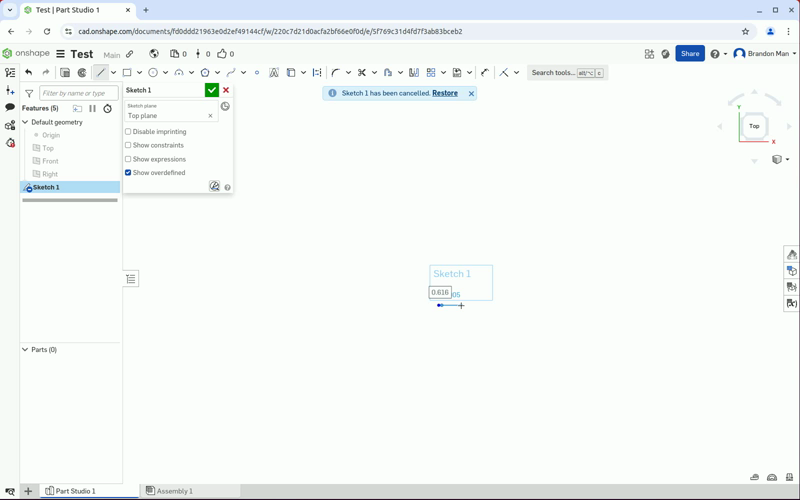
mouse_move(491, 305)
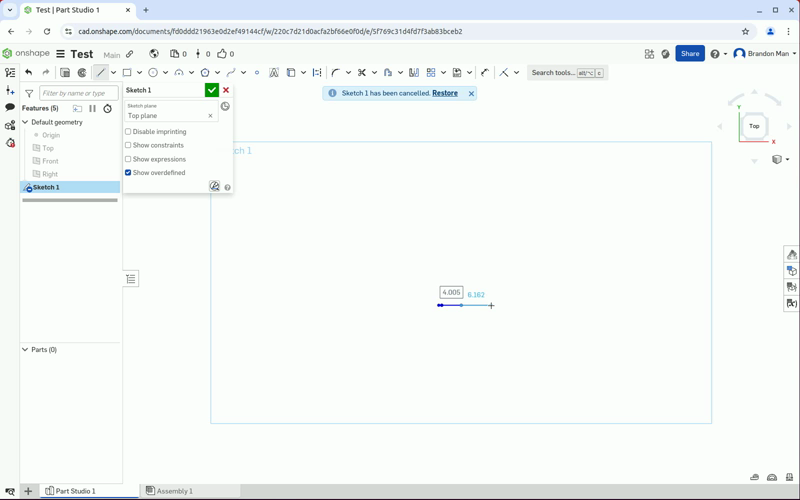
mouse_move(480, 305)
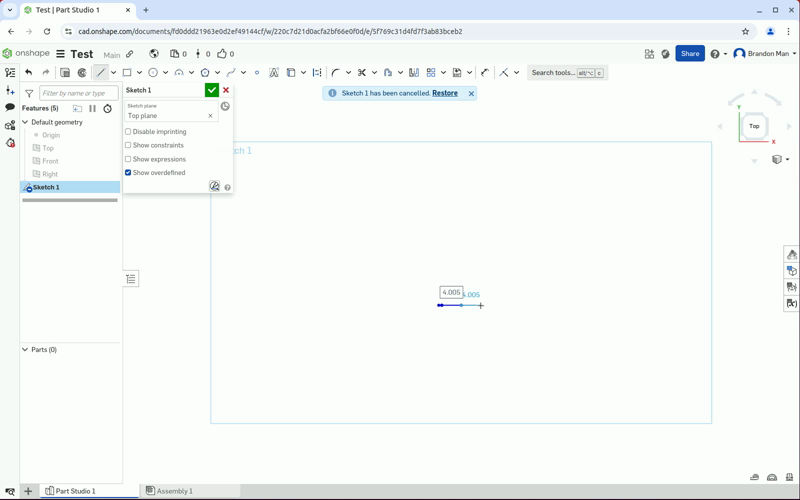
click(480, 305)
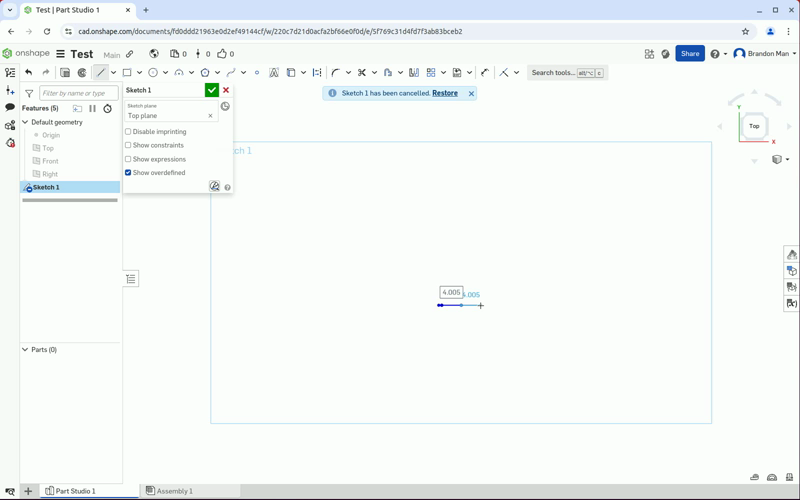
key_up(shift)
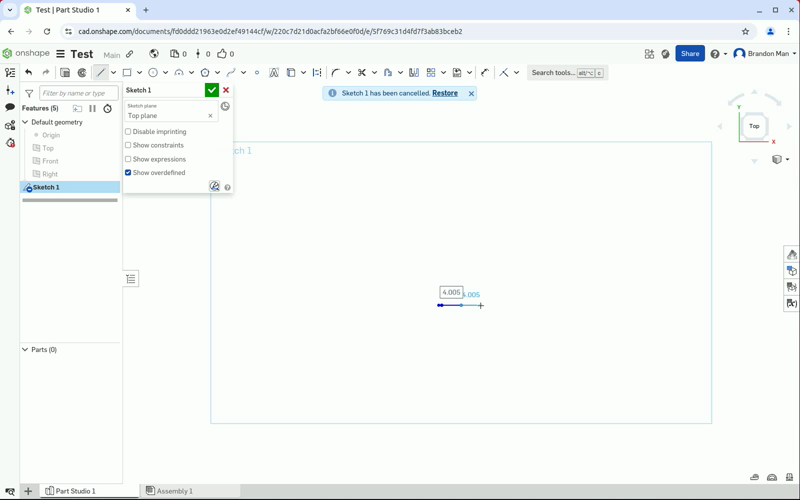
key_down(shift)
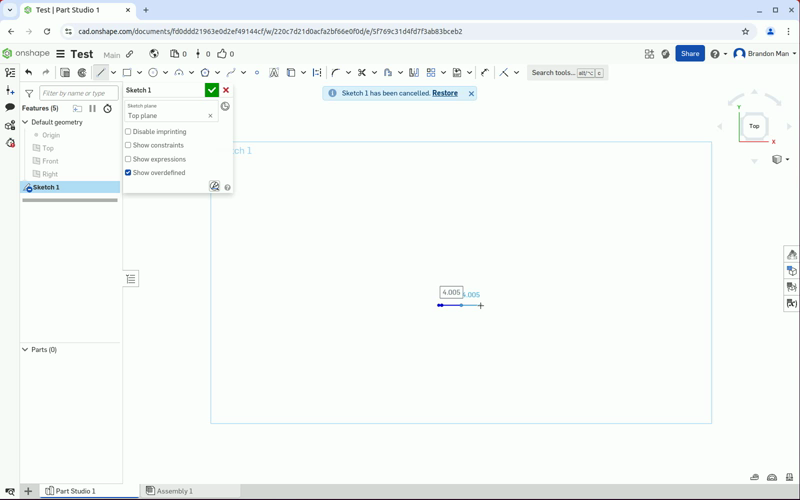
mouse_move(510, 305)
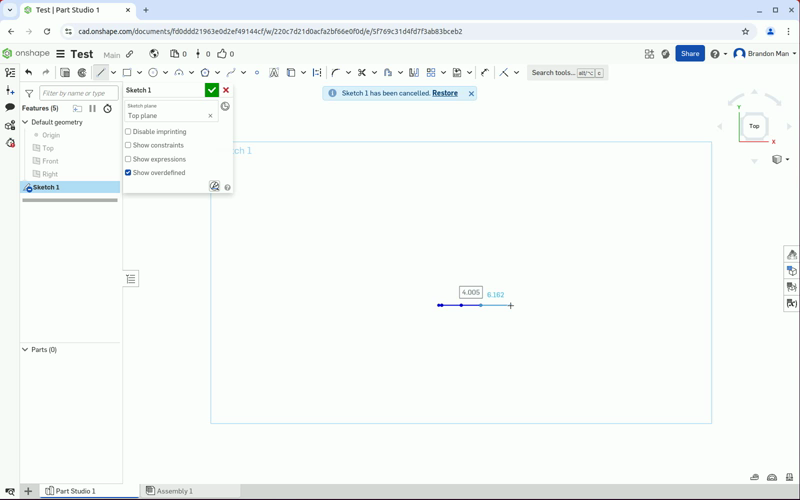
mouse_move(483, 305)
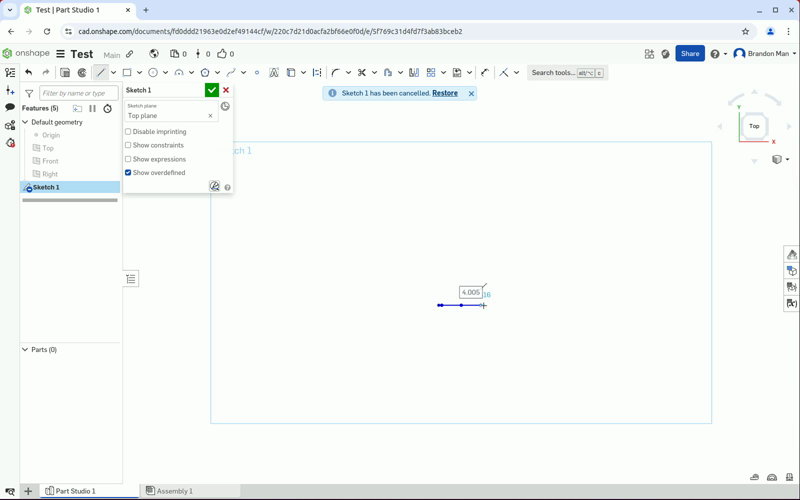
scroll(6)
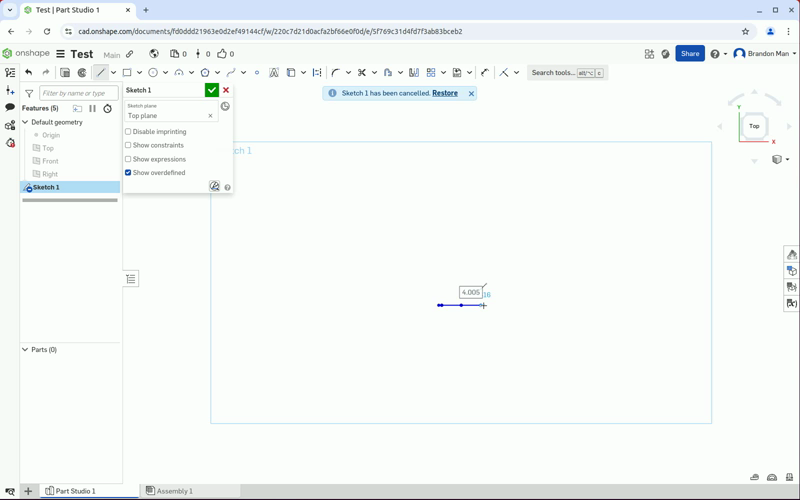
scroll(6)
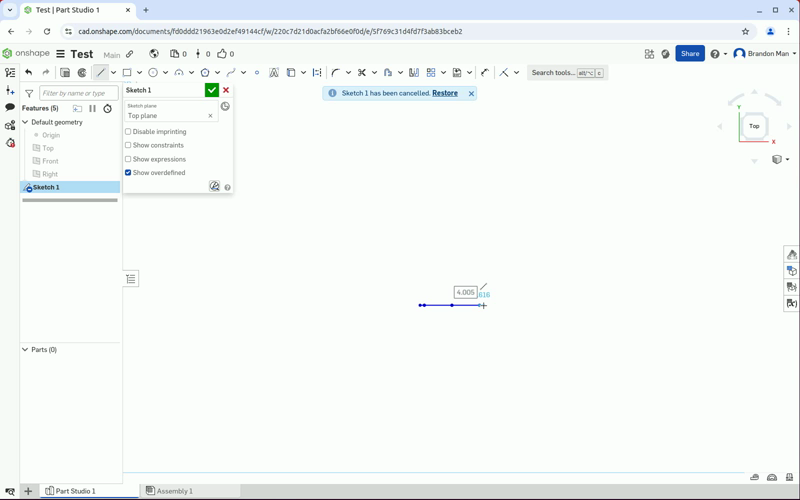
scroll(6)
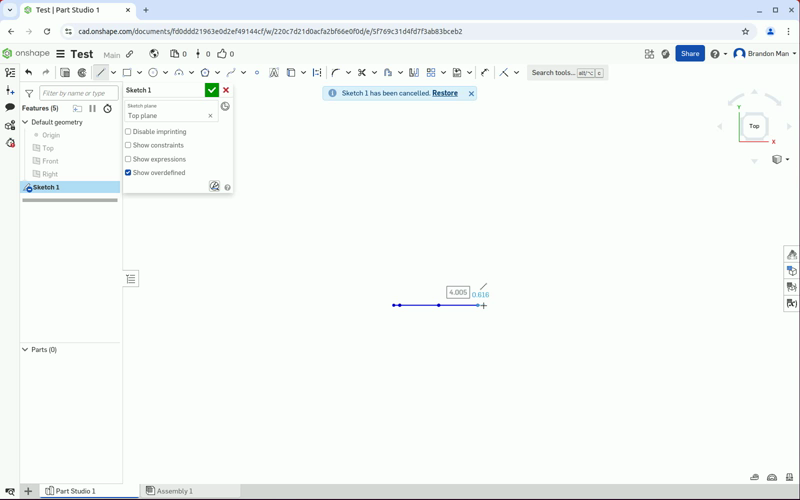
scroll(6)
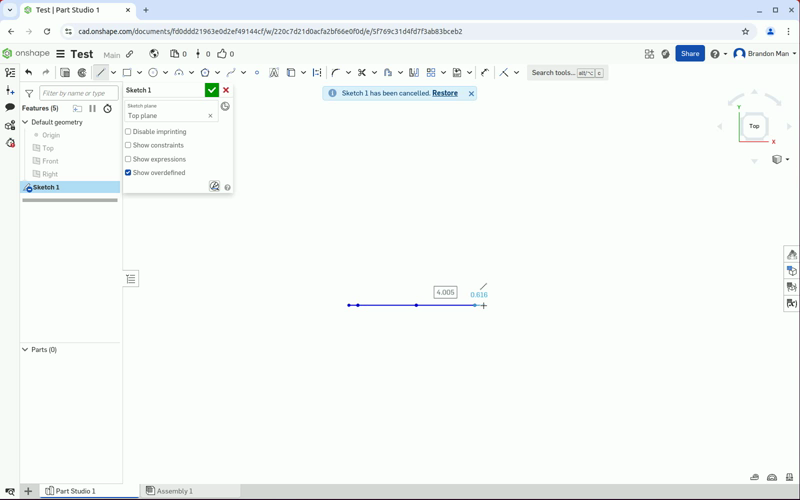
scroll(6)
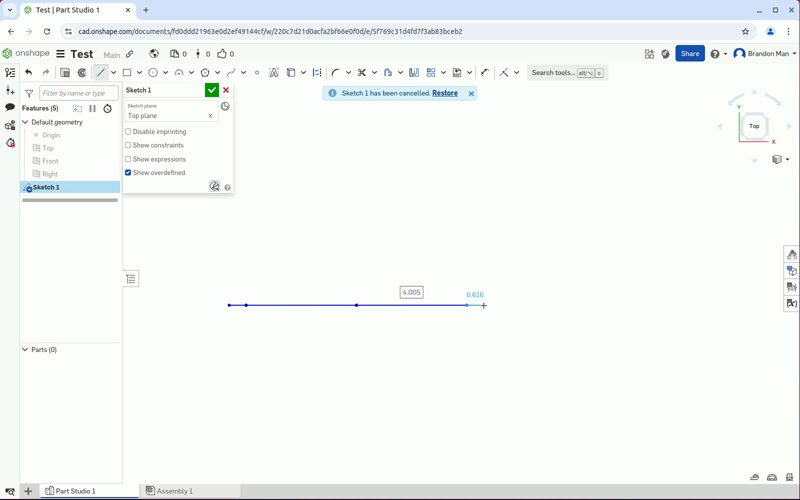
scroll(6)
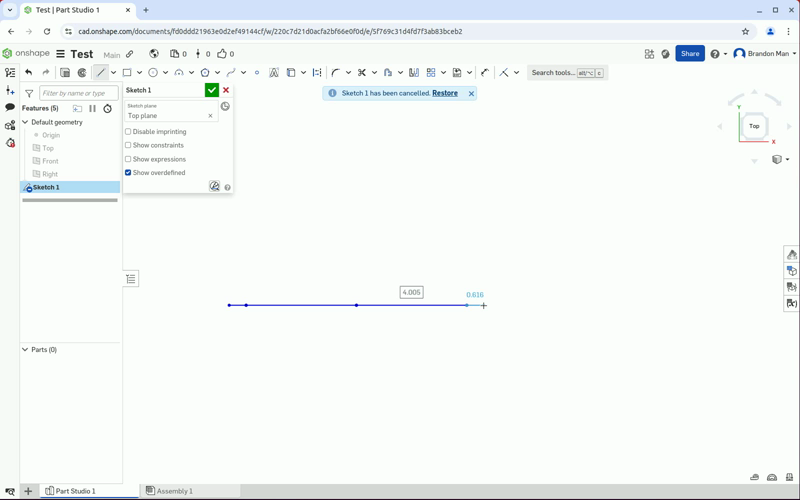
scroll(6)
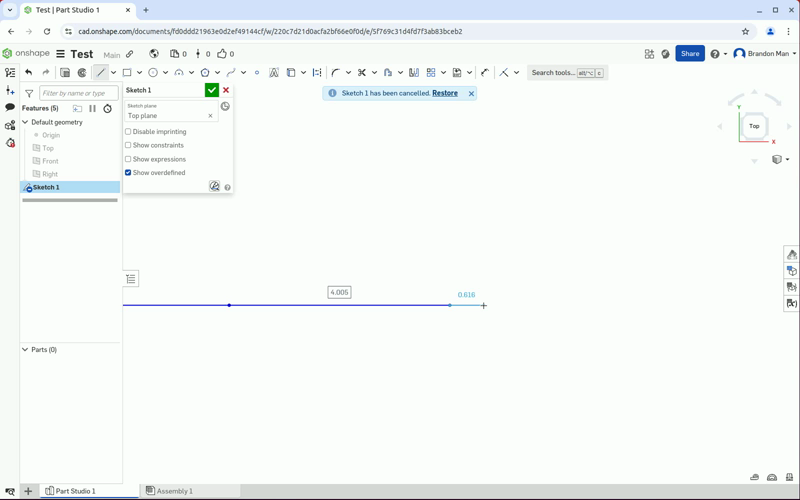
click(483, 305)
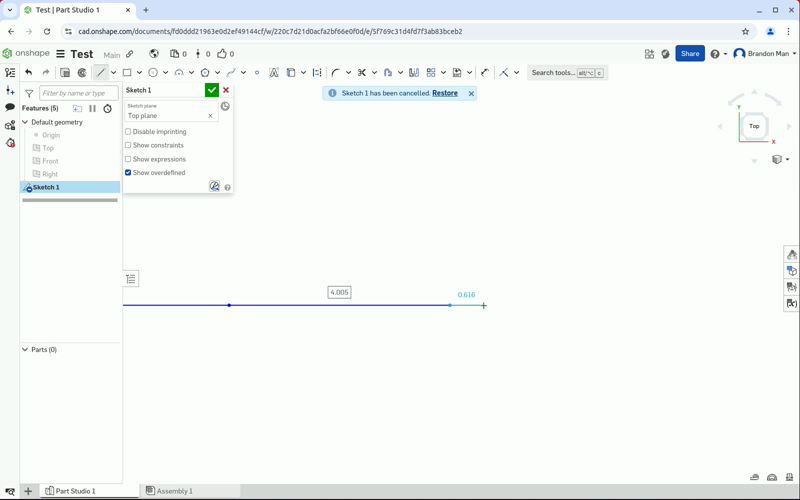
scroll(-6)
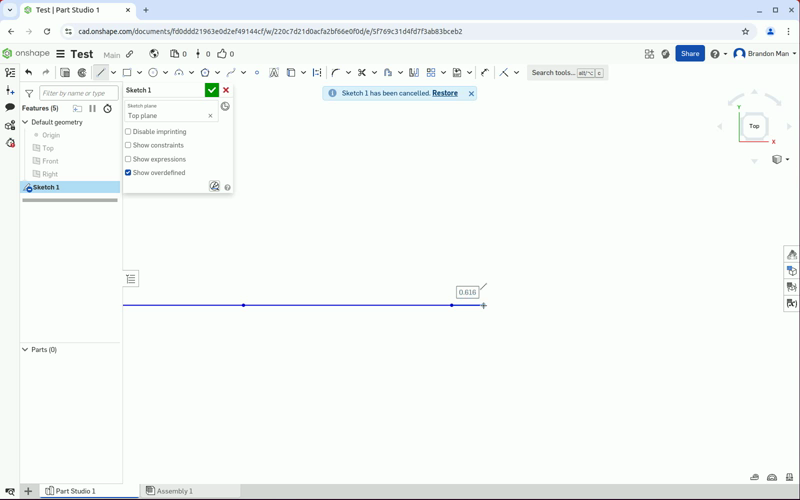
scroll(-6)
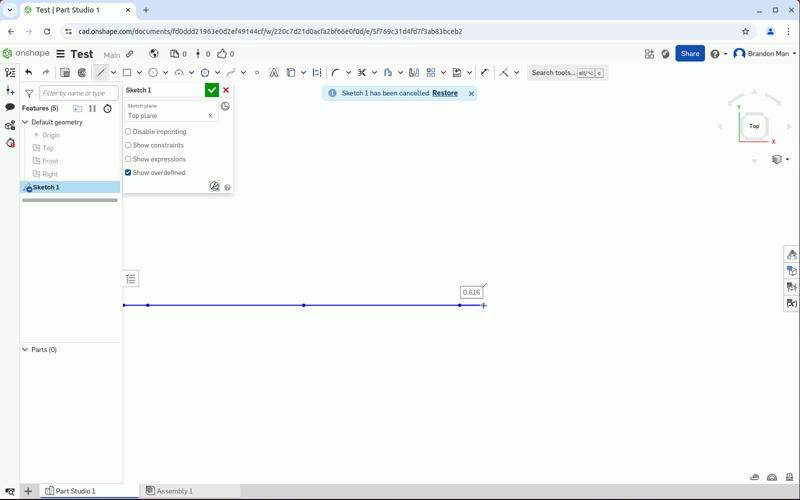
scroll(-6)
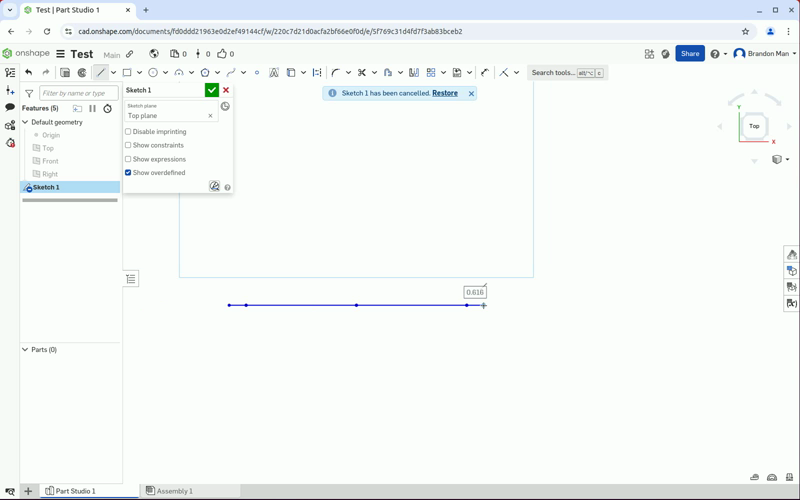
scroll(-6)
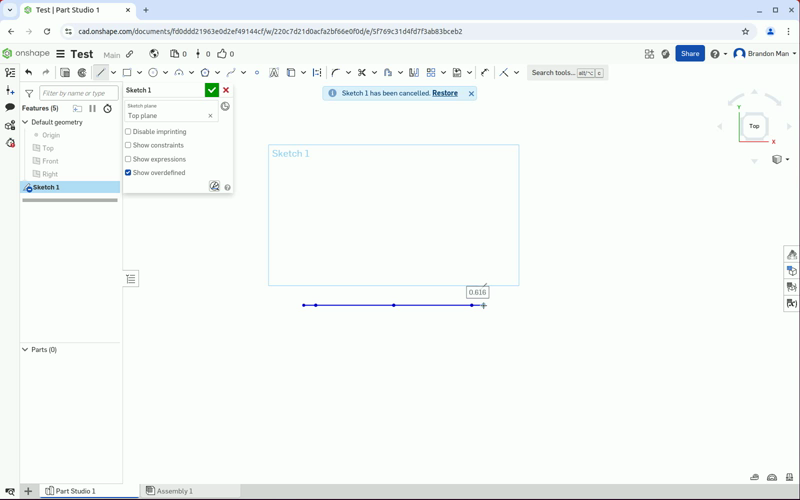
scroll(-6)
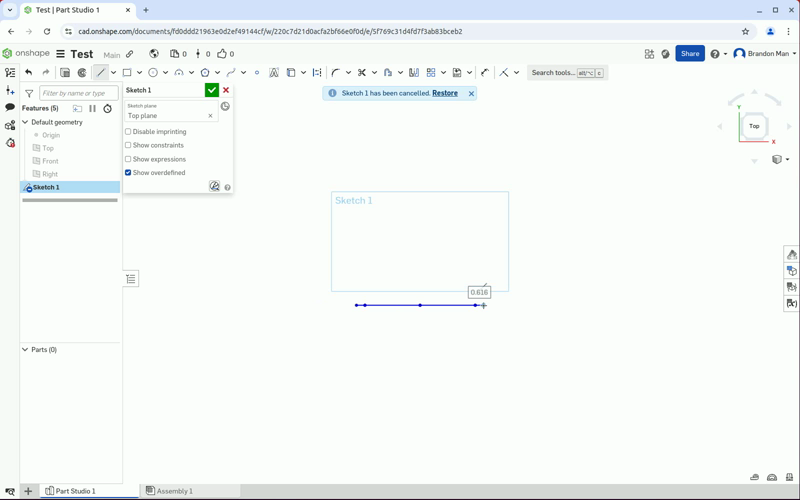
scroll(-6)
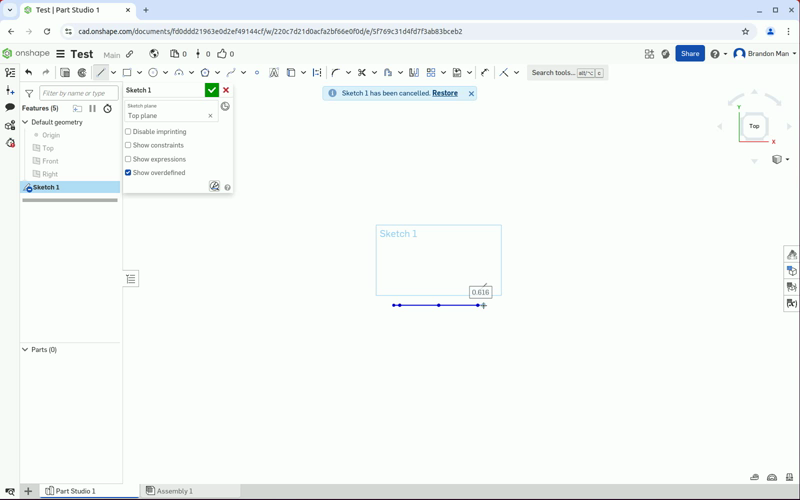
scroll(-6)
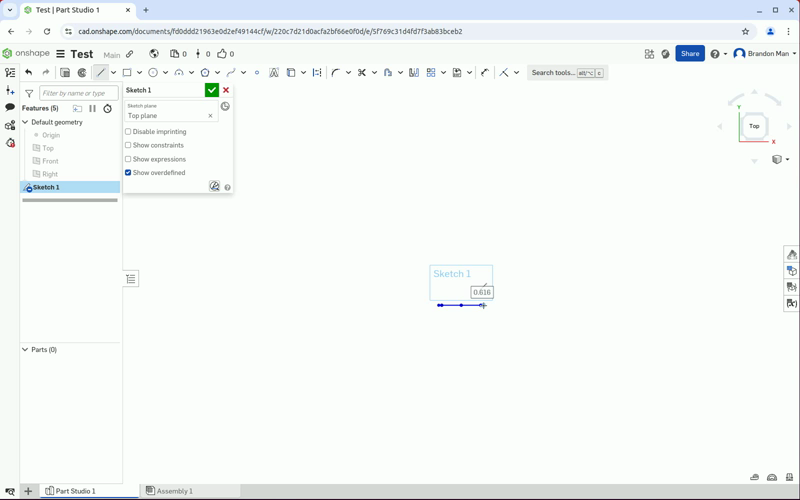
key_up(shift)
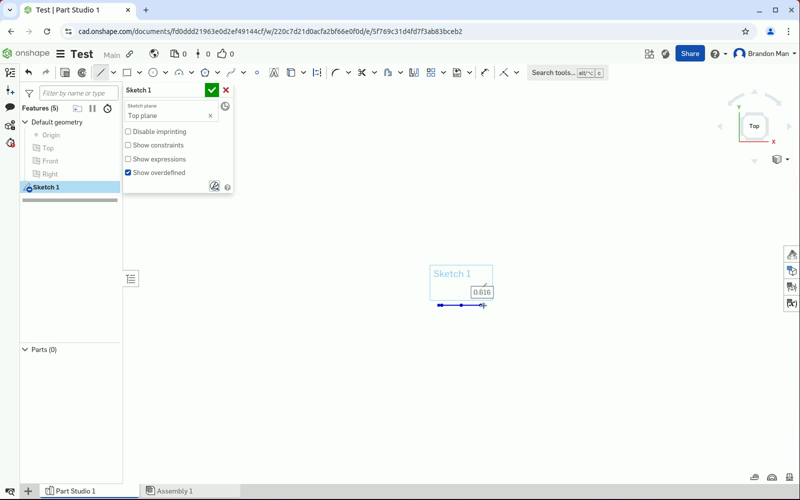
key_down(shift)
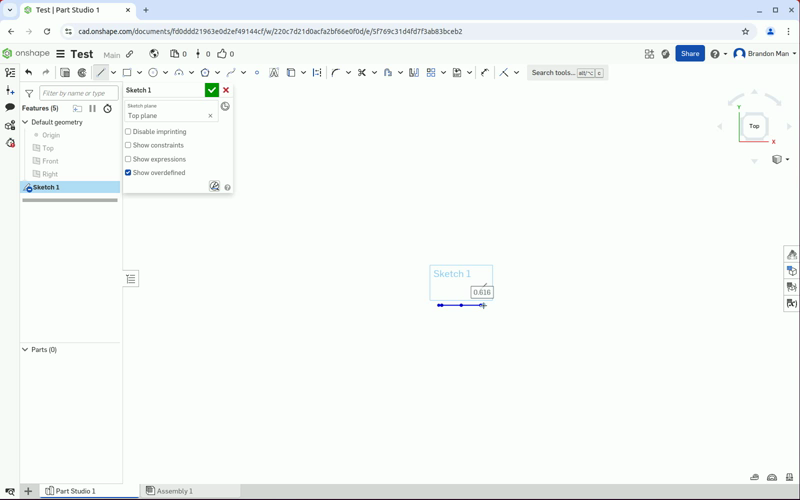
mouse_move(513, 305)
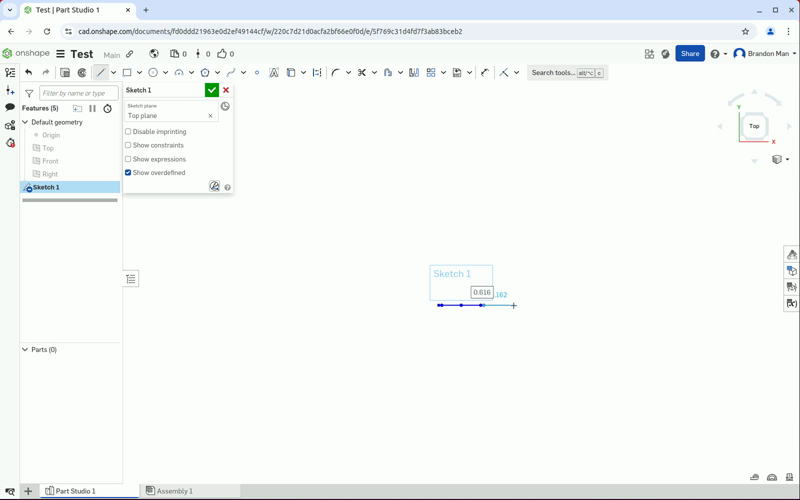
mouse_move(483, 259)
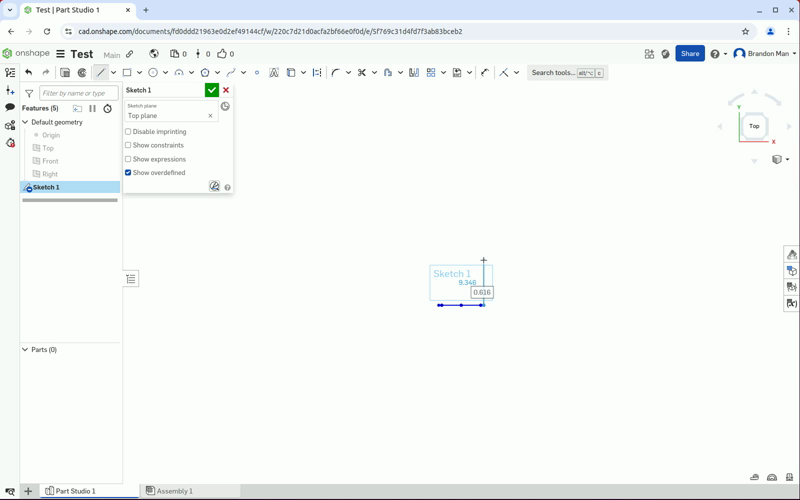
click(483, 259)
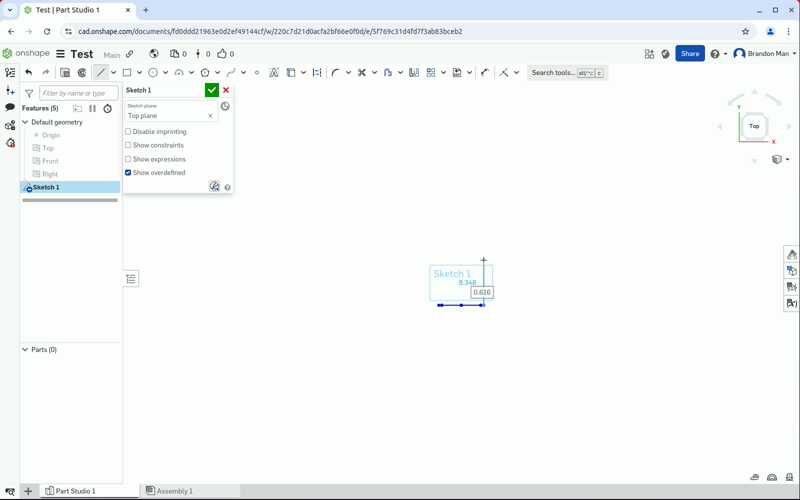
key_up(shift)
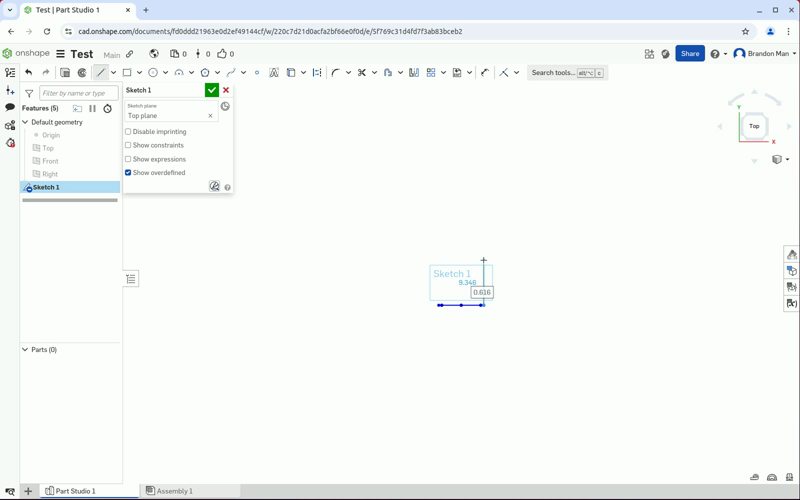
key_down(shift)
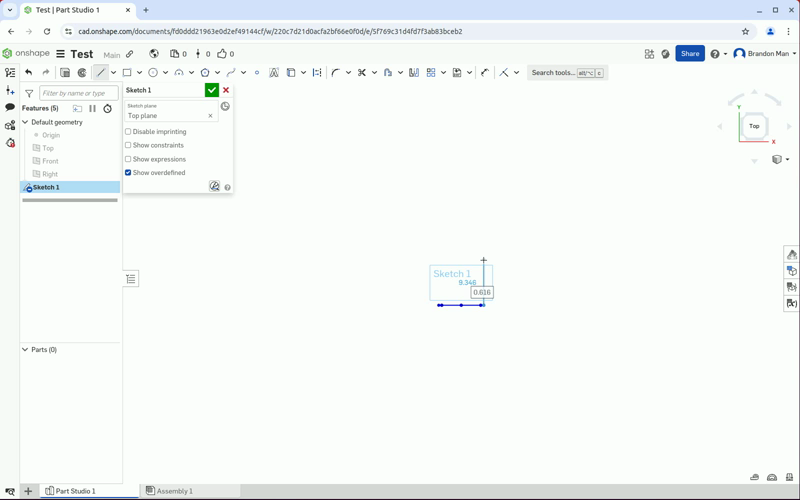
mouse_move(513, 259)
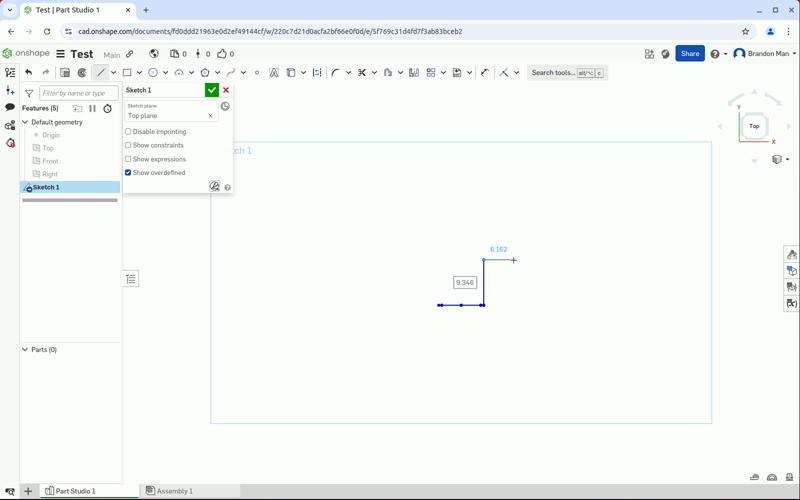
mouse_move(438, 259)
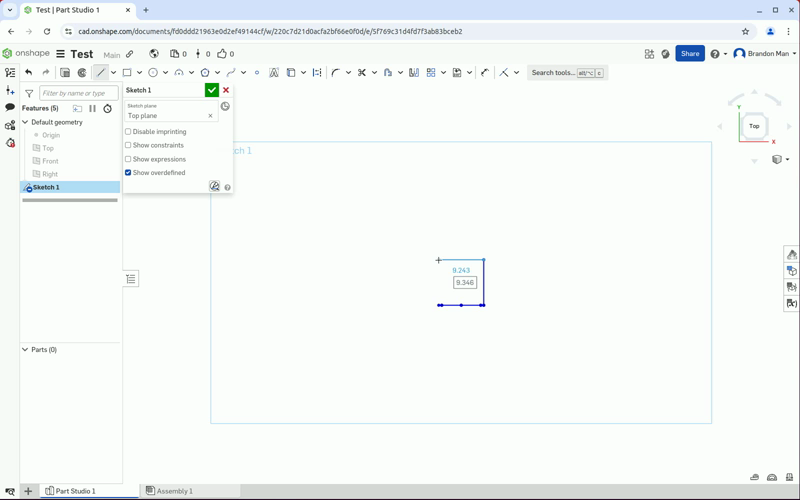
click(438, 259)
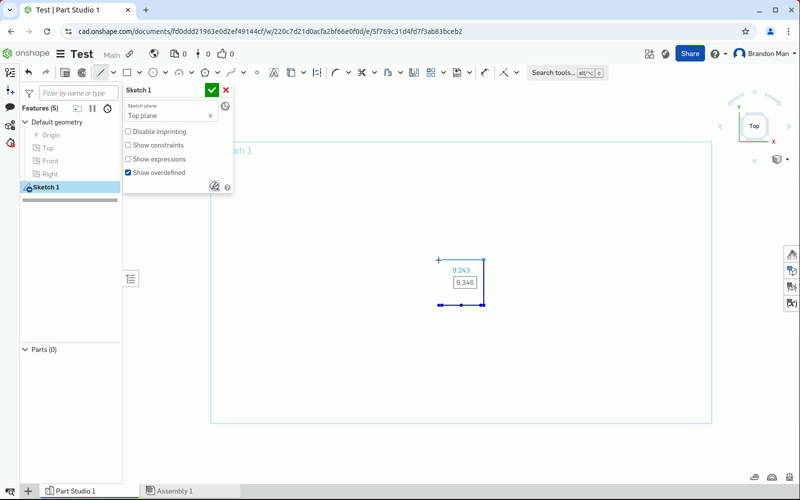
key_up(shift)
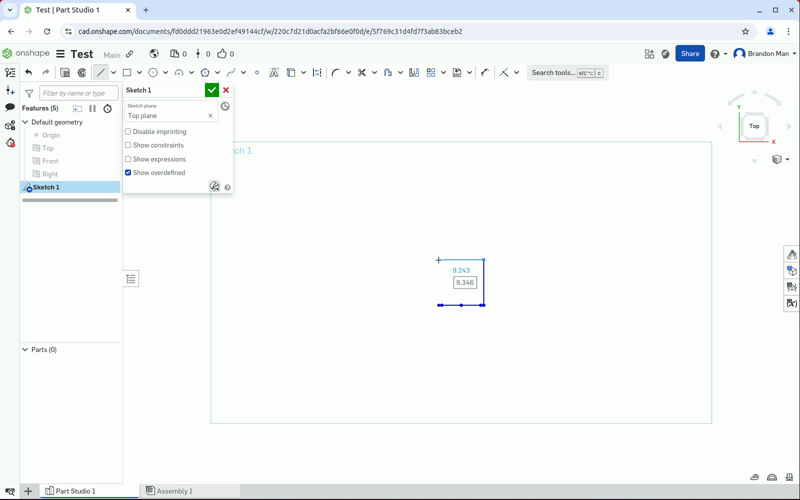
key_down(shift)
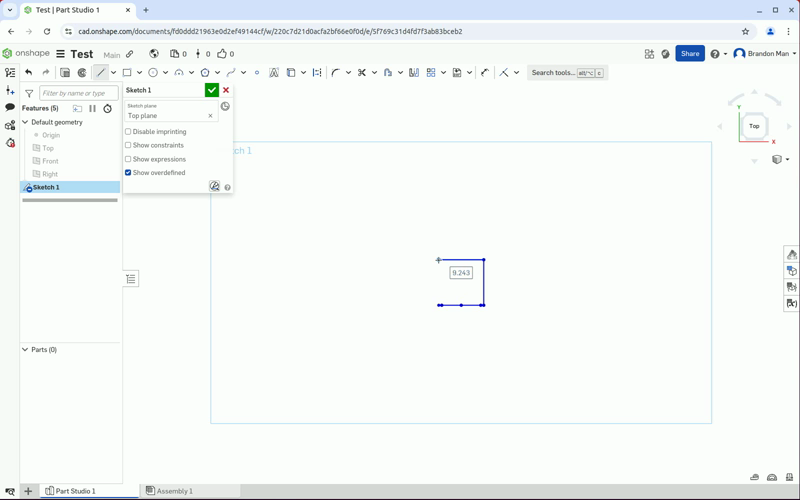
mouse_move(468, 259)
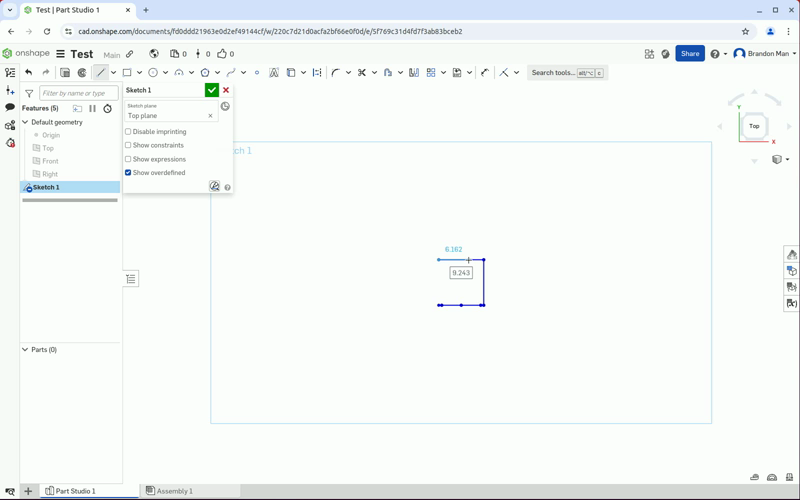
mouse_move(438, 263)
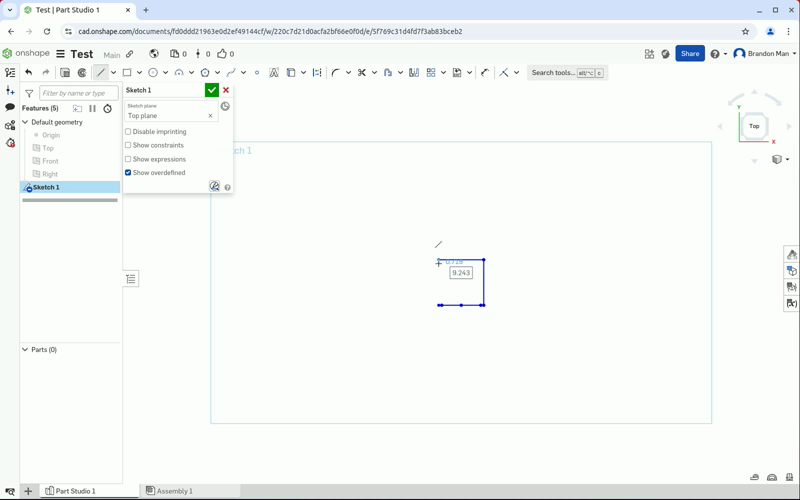
scroll(6)
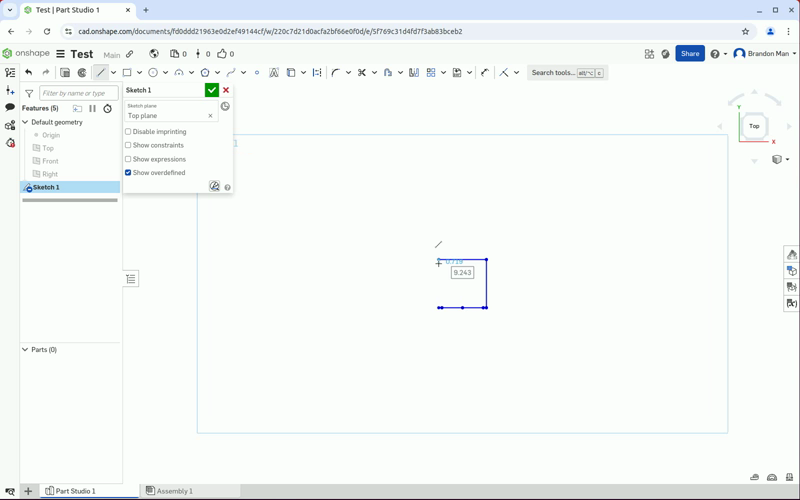
scroll(6)
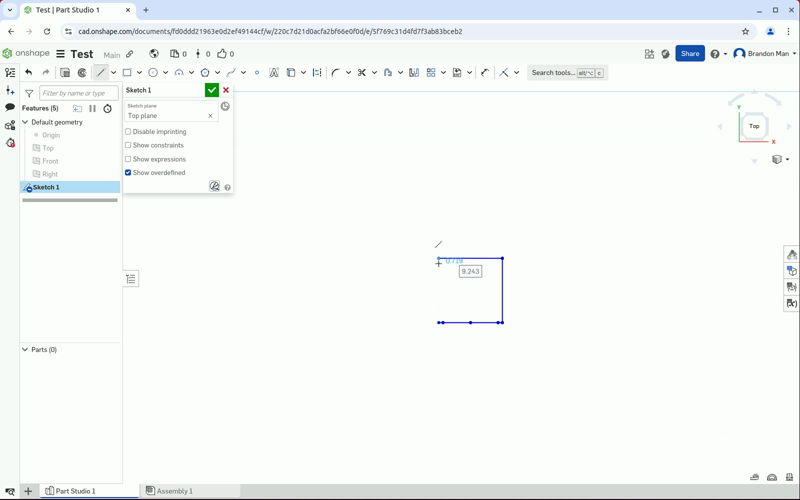
scroll(6)
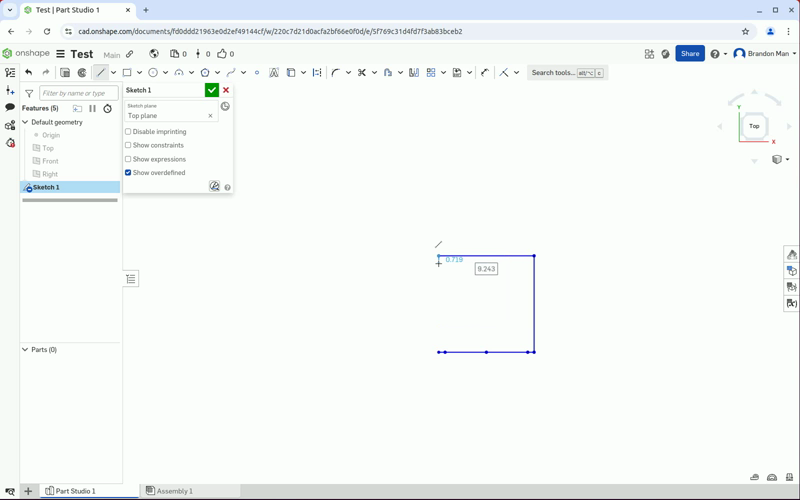
scroll(6)
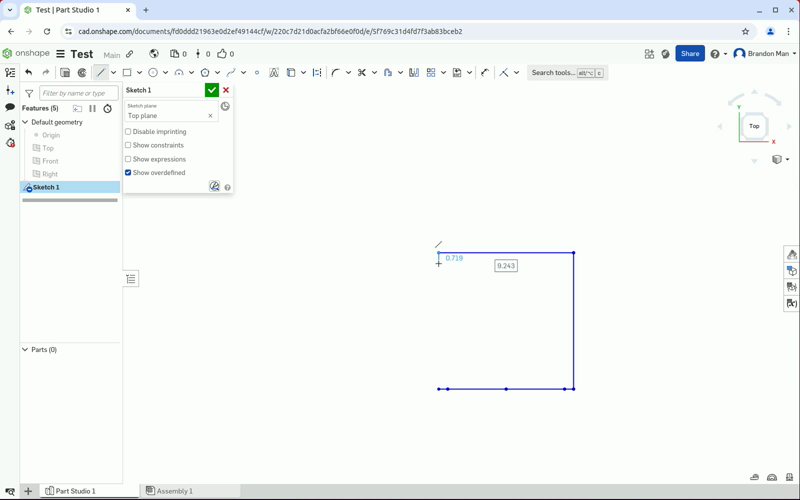
scroll(6)
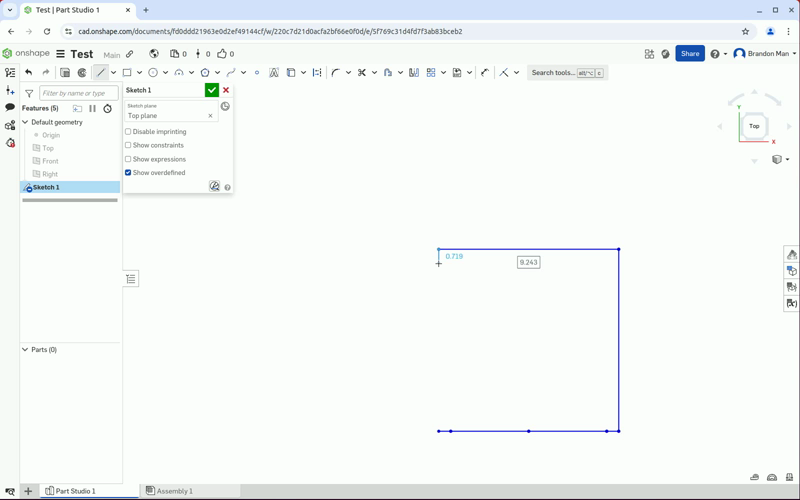
scroll(6)
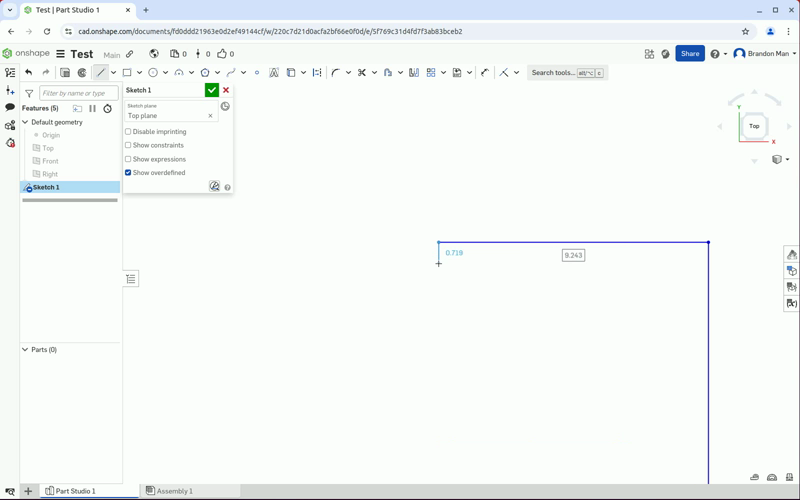
scroll(6)
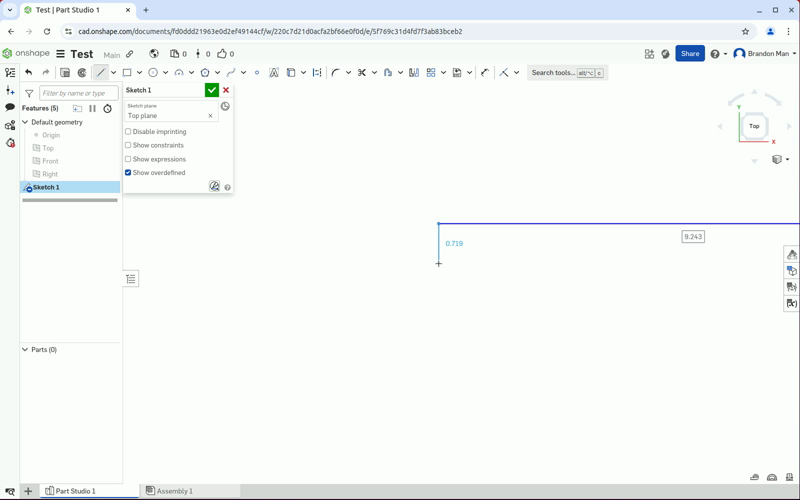
click(438, 263)
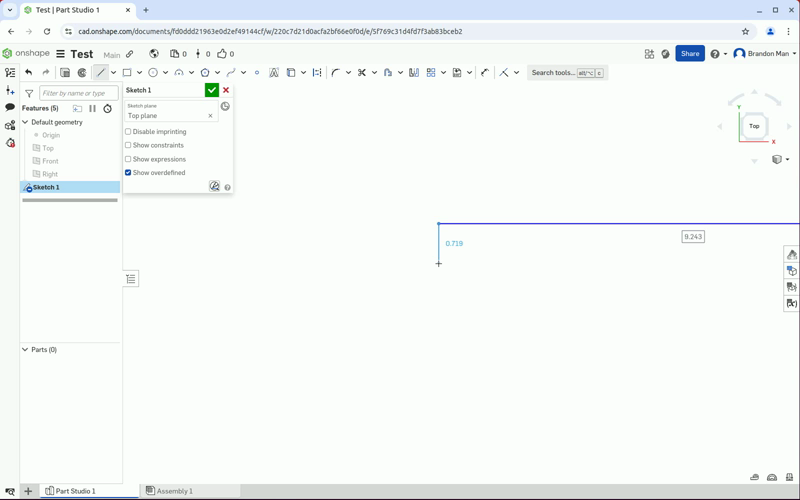
scroll(-6)
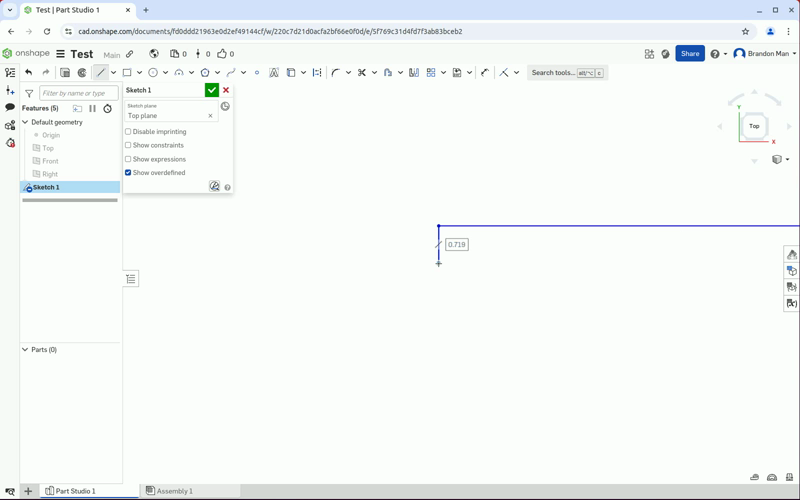
scroll(-6)
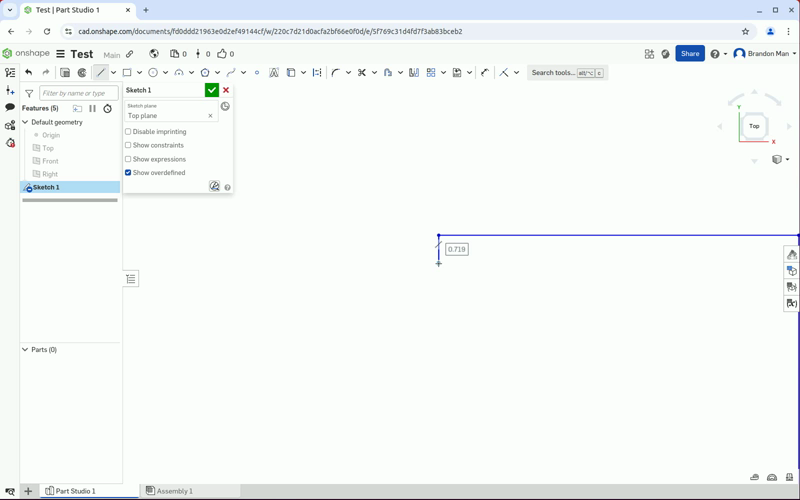
scroll(-6)
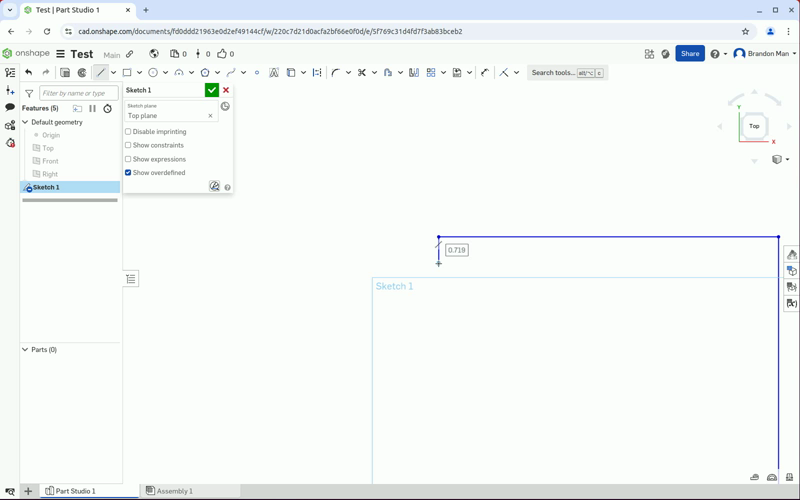
scroll(-6)
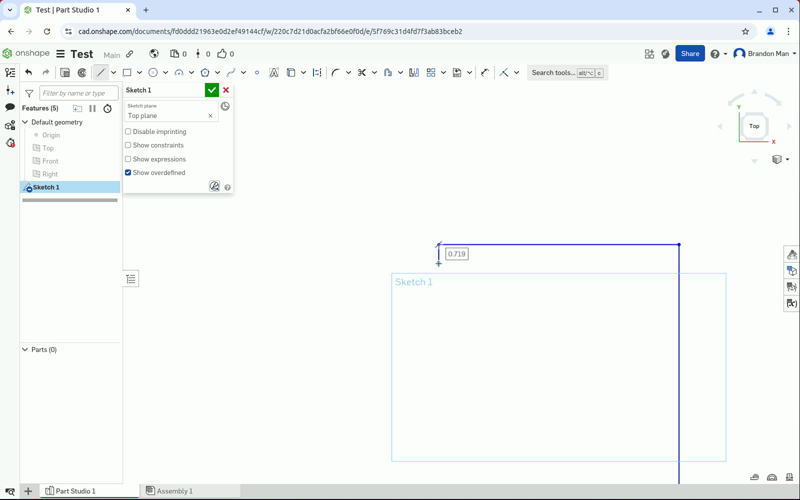
scroll(-6)
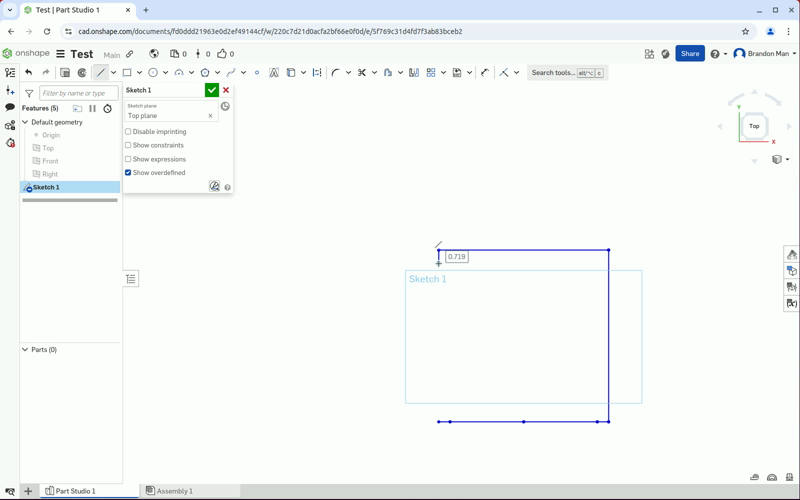
scroll(-6)
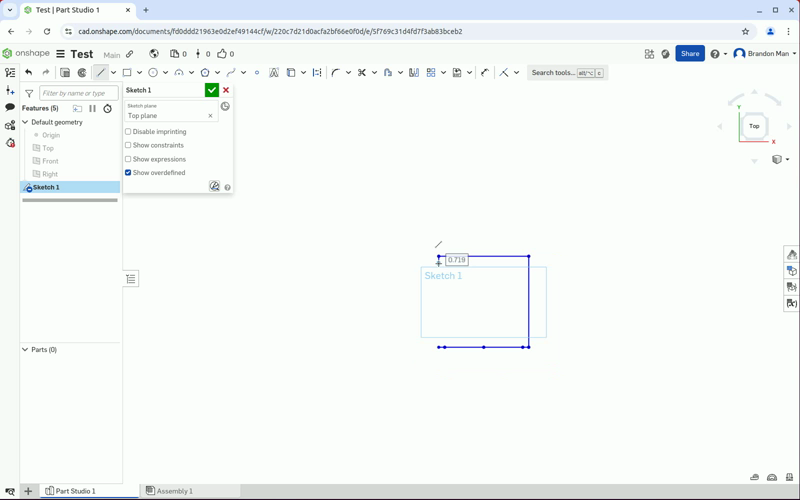
scroll(-6)
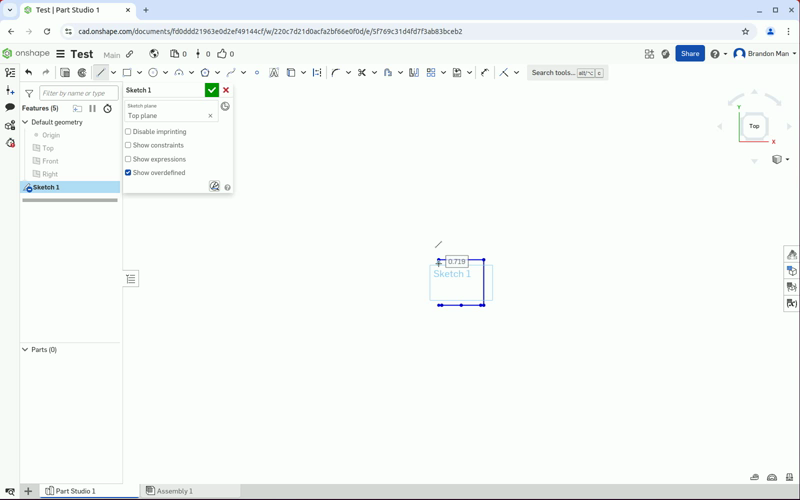
key_up(shift)
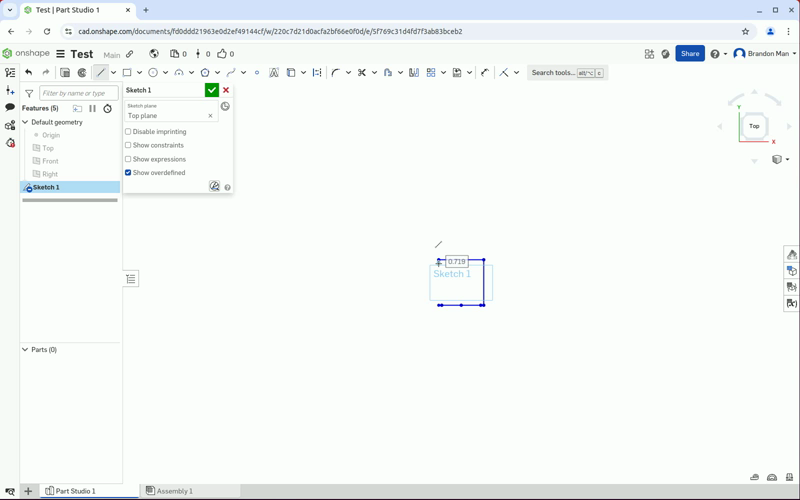
key_down(shift)
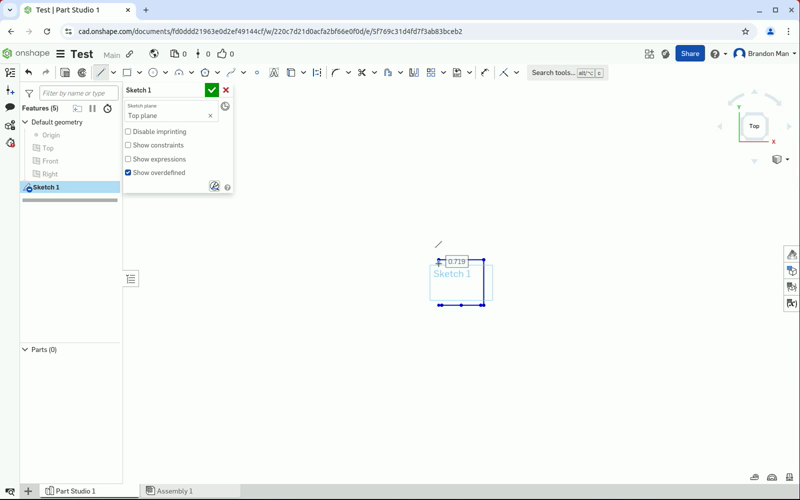
mouse_move(468, 263)
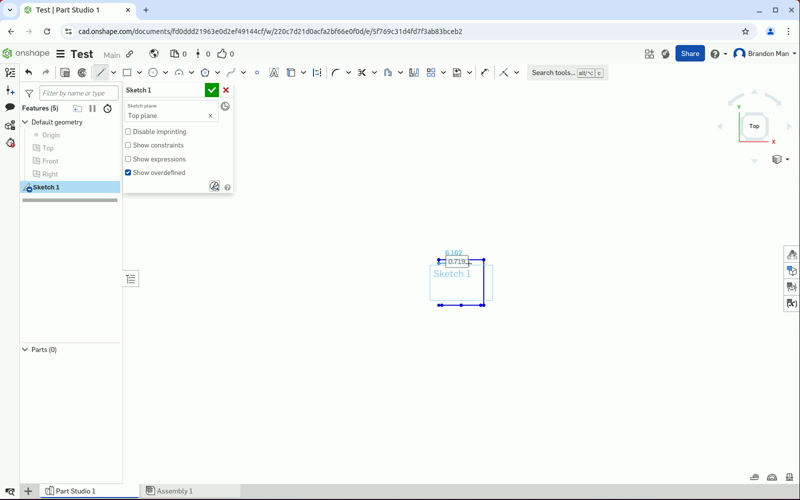
mouse_move(438, 282)
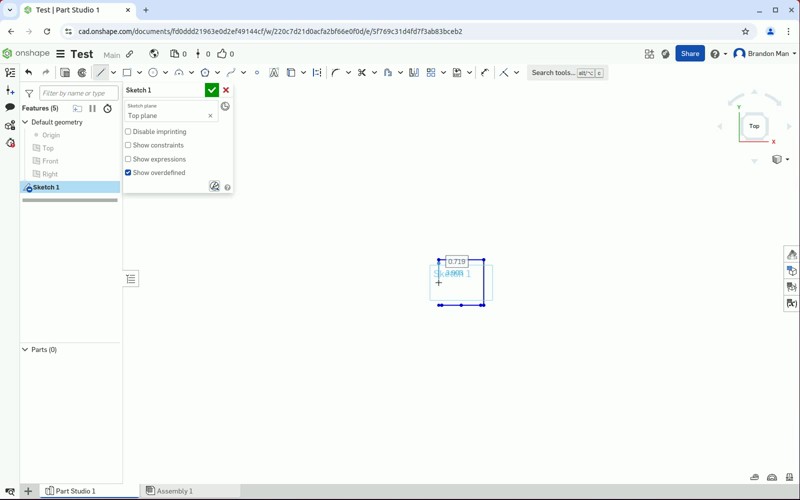
click(438, 282)
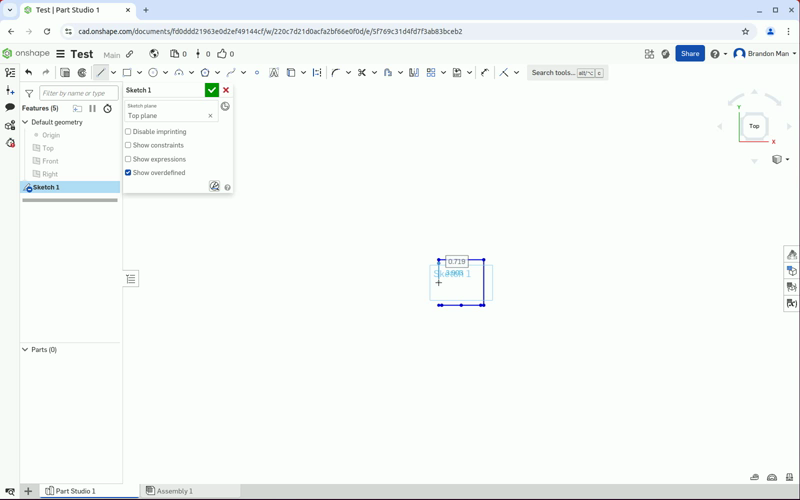
key_up(shift)
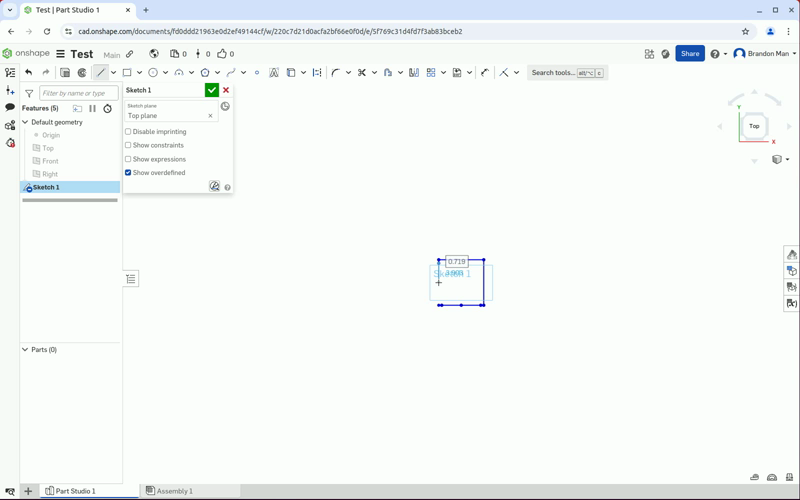
key_down(shift)
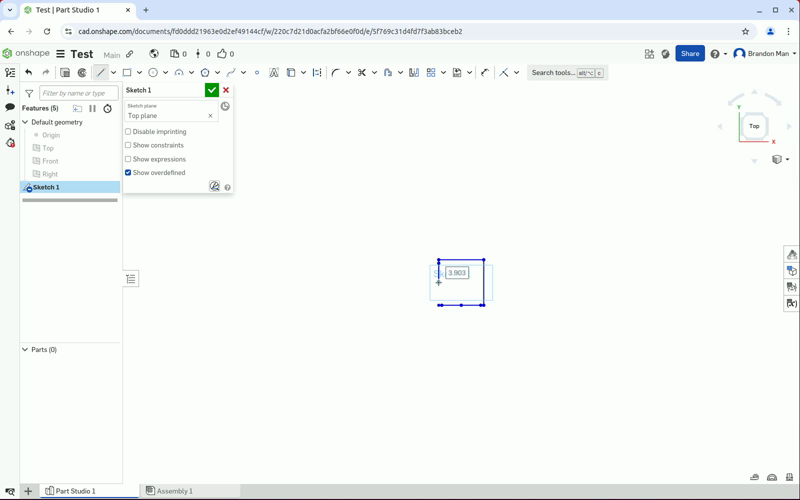
mouse_move(468, 282)
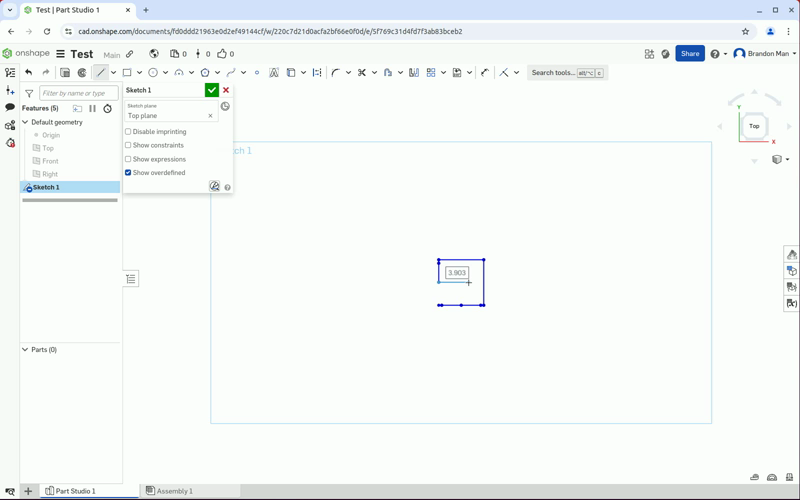
mouse_move(438, 301)
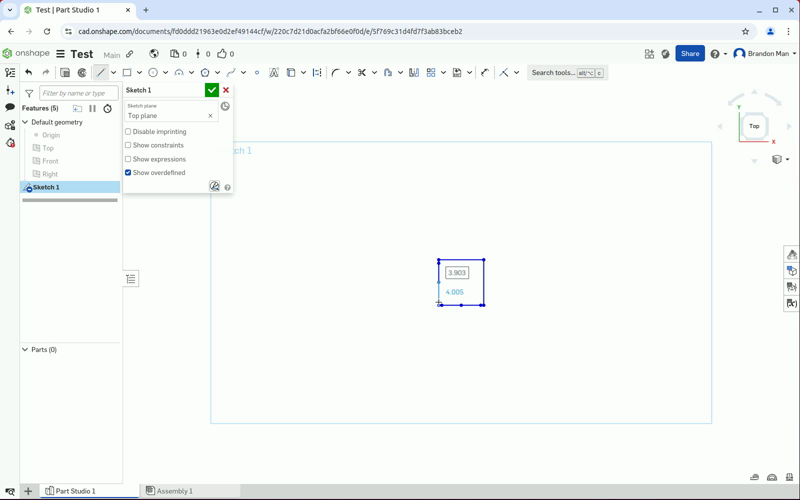
scroll(6)
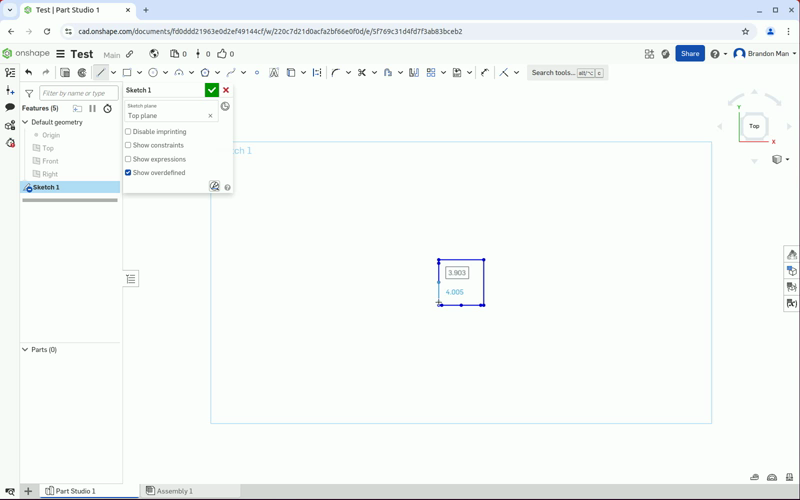
scroll(6)
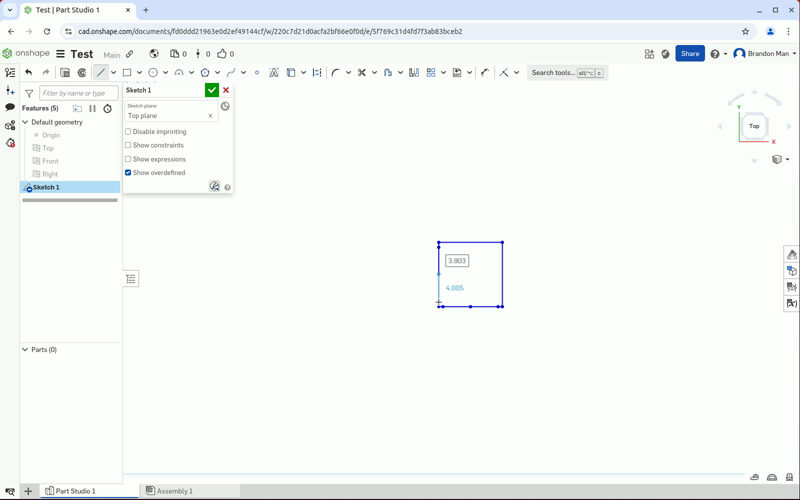
scroll(6)
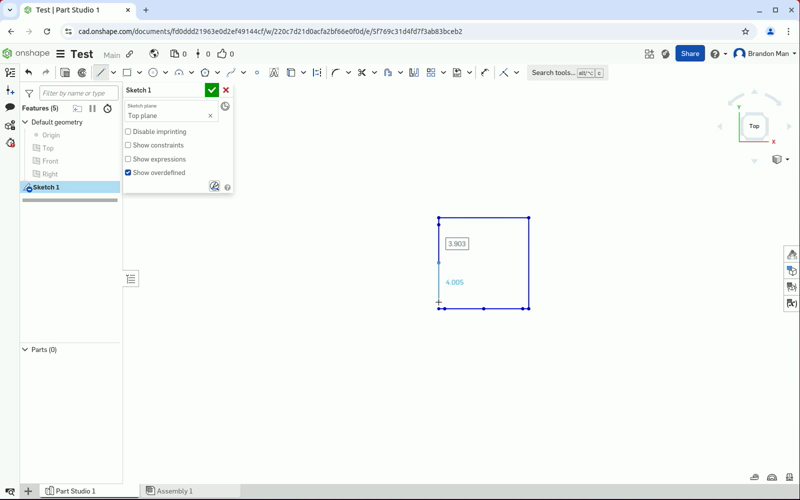
scroll(6)
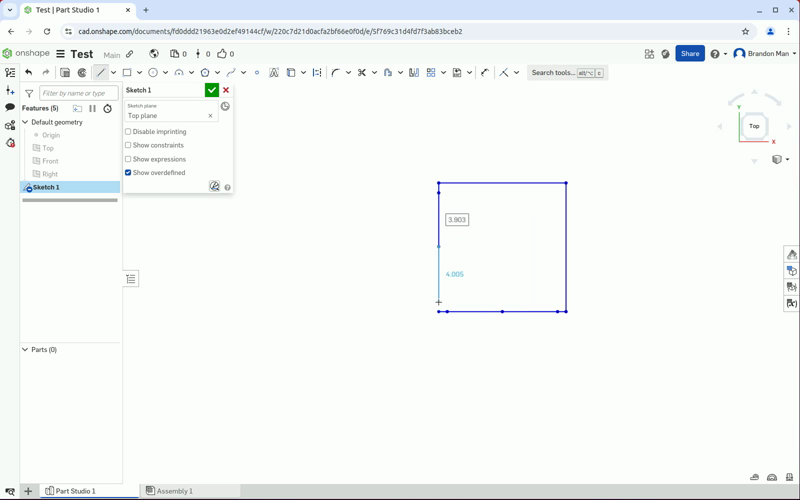
scroll(6)
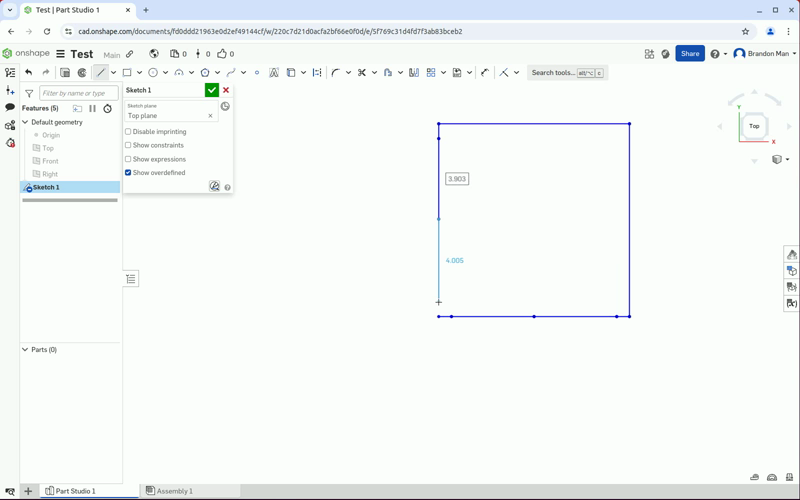
scroll(6)
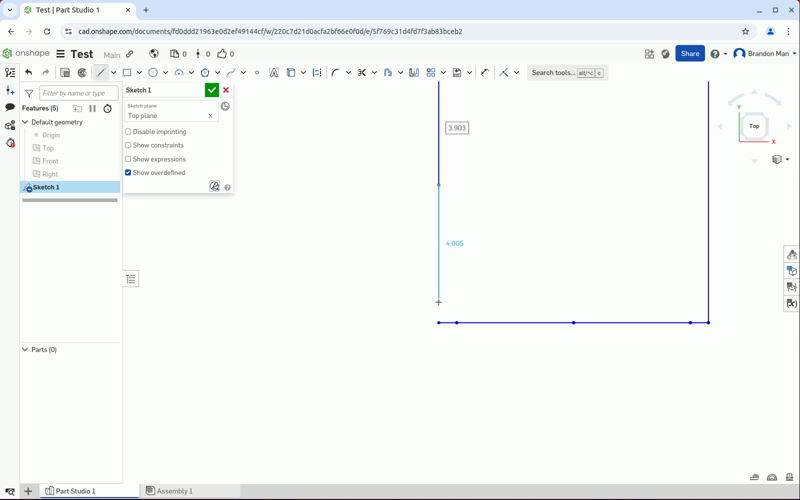
scroll(6)
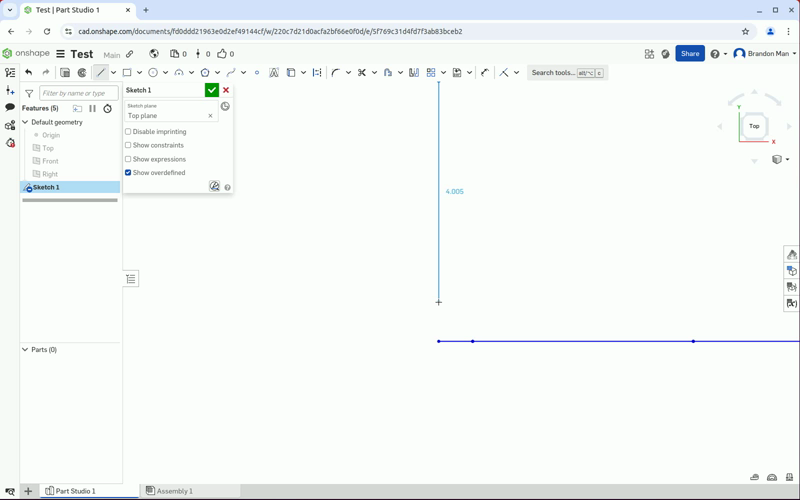
click(438, 301)
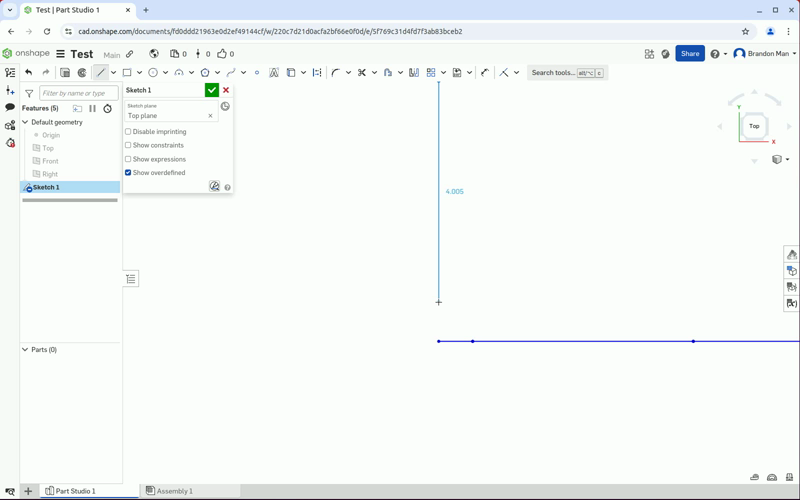
scroll(-6)
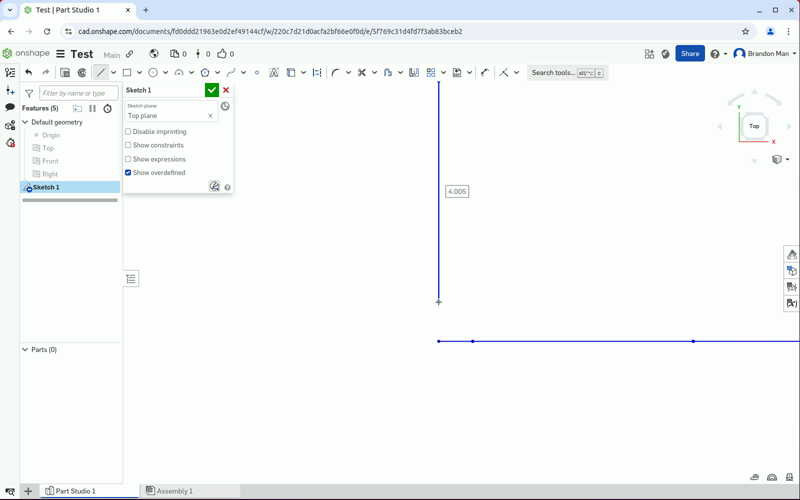
scroll(-6)
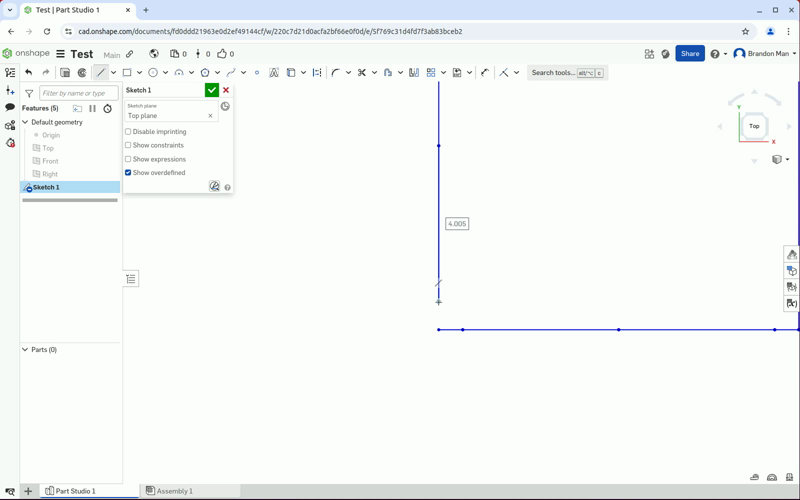
scroll(-6)
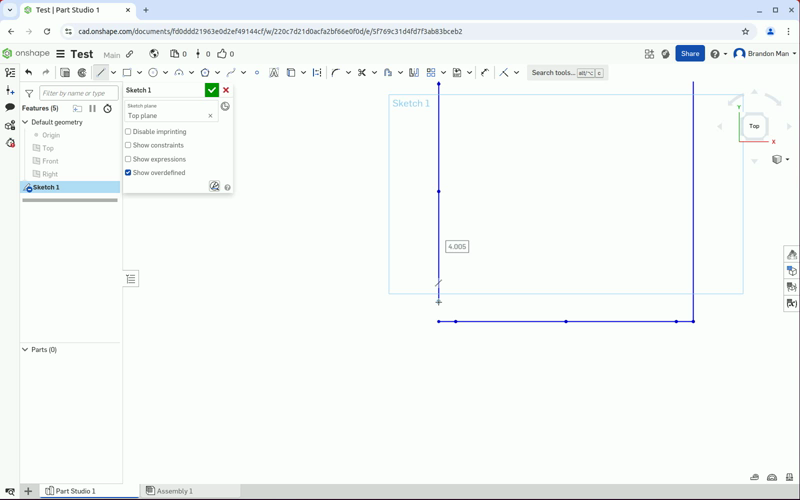
scroll(-6)
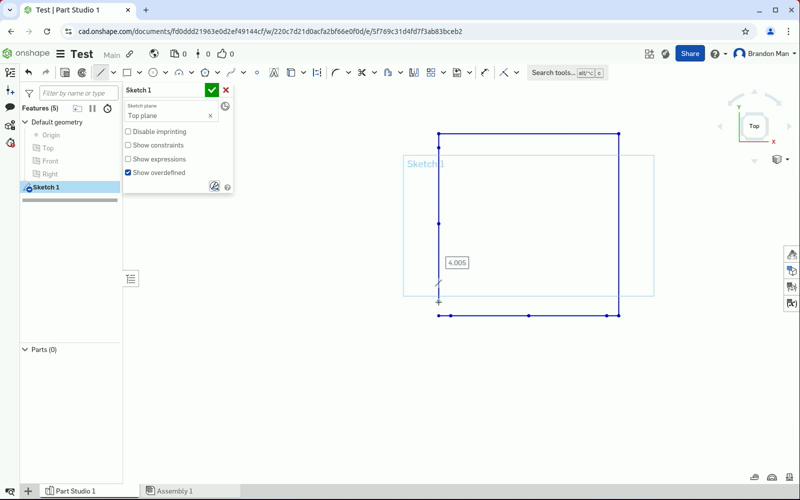
scroll(-6)
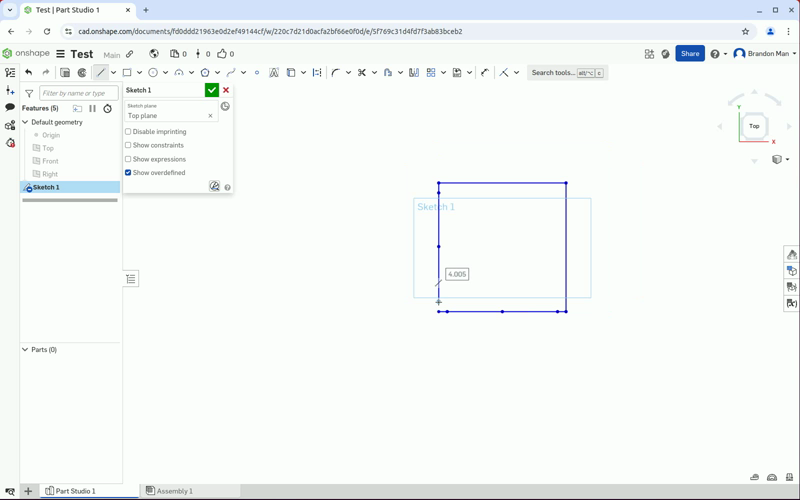
scroll(-6)
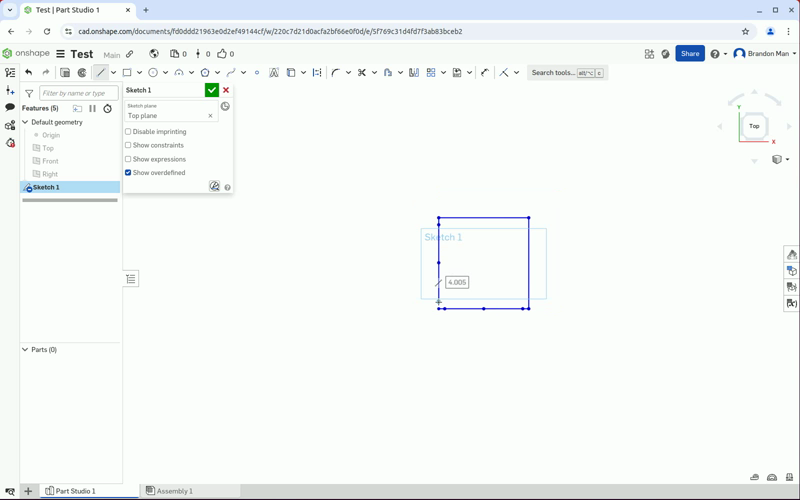
scroll(-6)
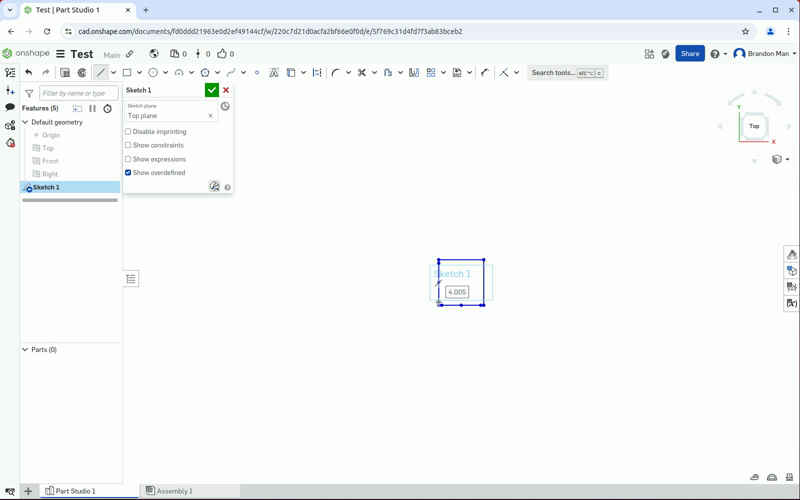
key_up(shift)
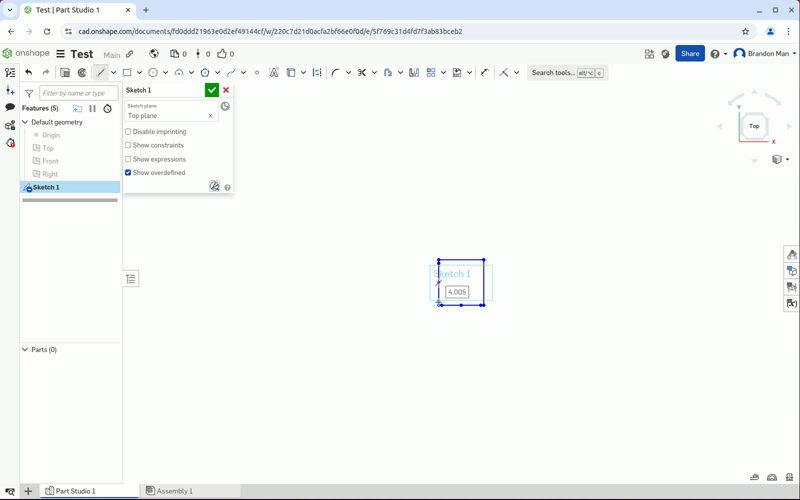
mouse_move(468, 301)
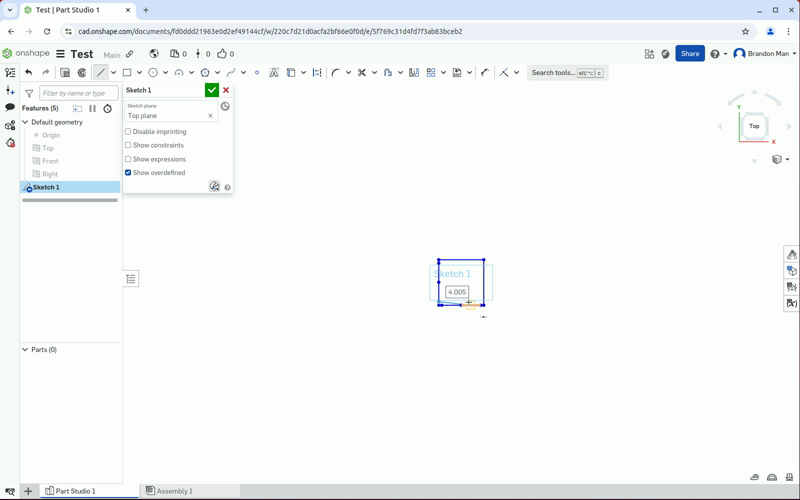
key_down(shift)
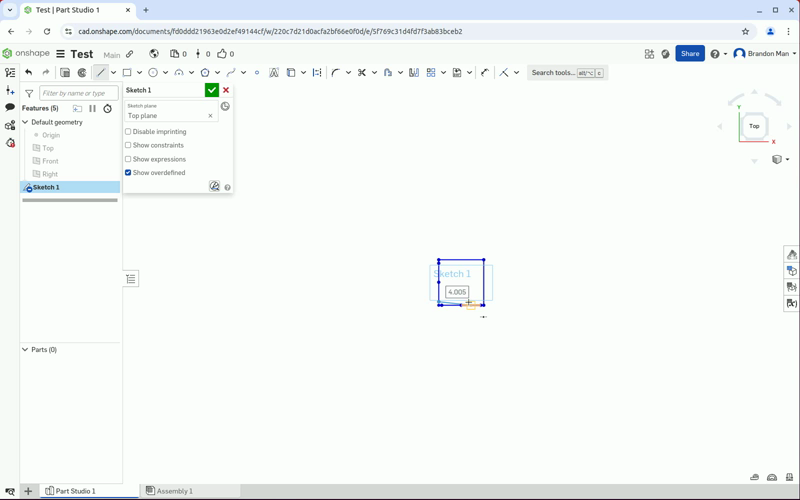
mouse_move(438, 305)
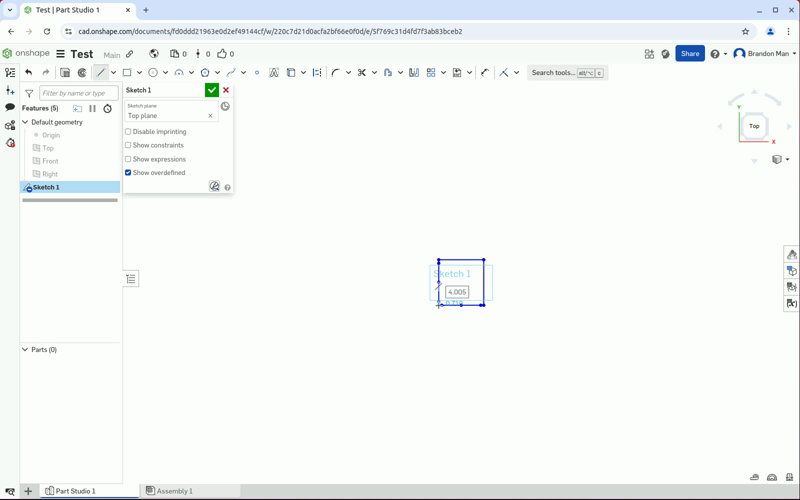
scroll(6)
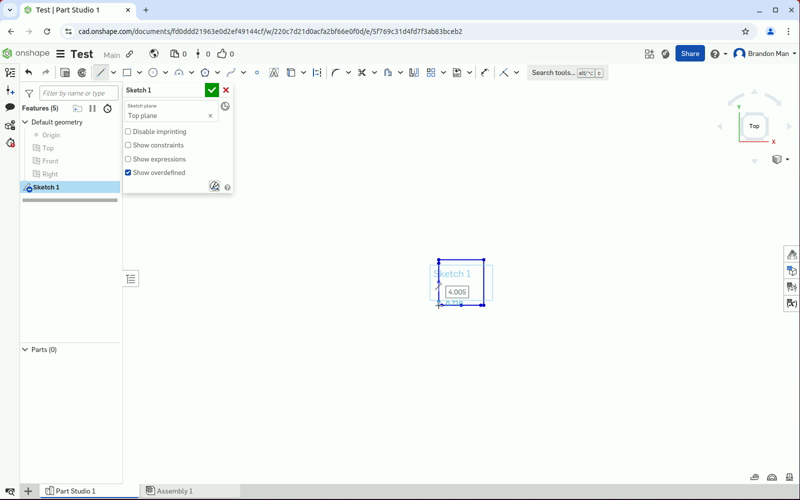
scroll(6)
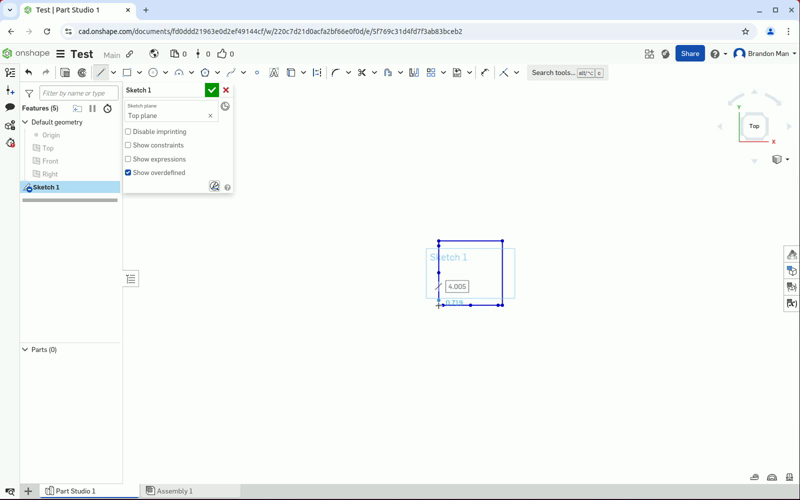
scroll(6)
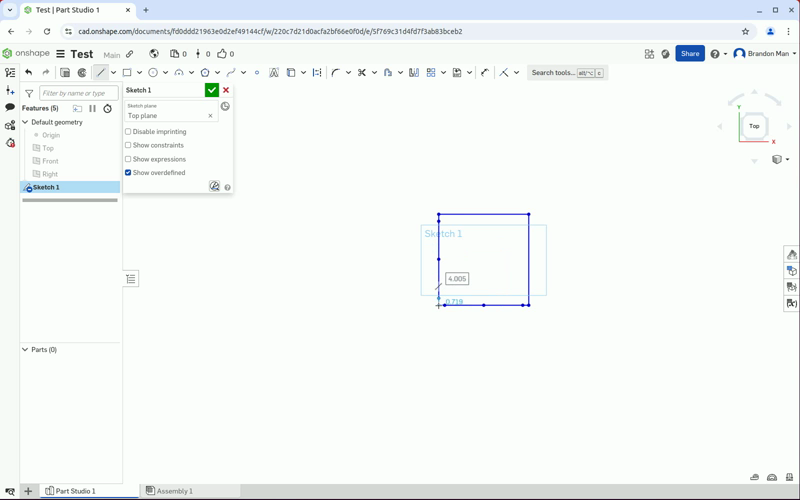
scroll(6)
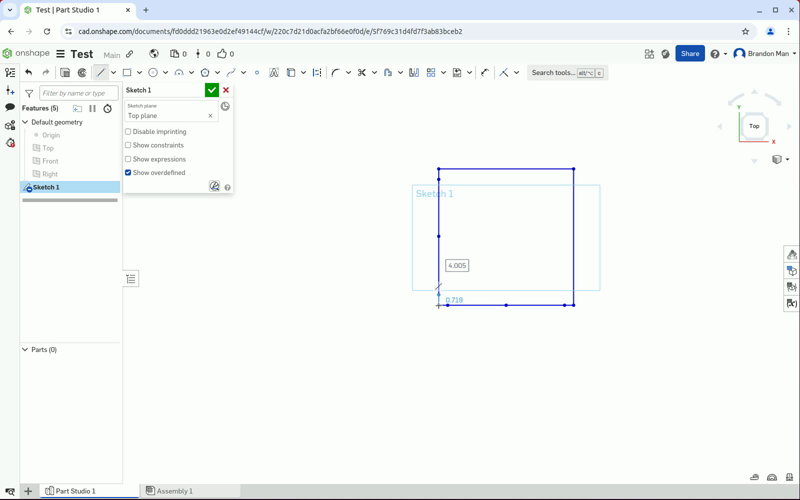
scroll(6)
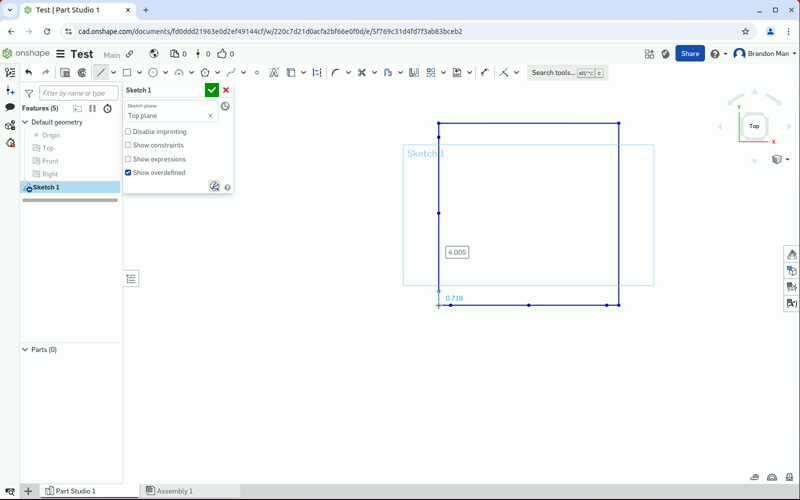
scroll(6)
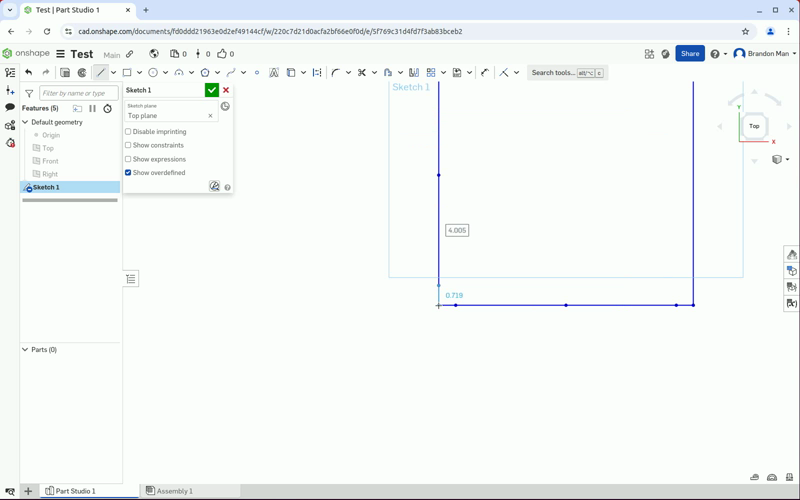
scroll(6)
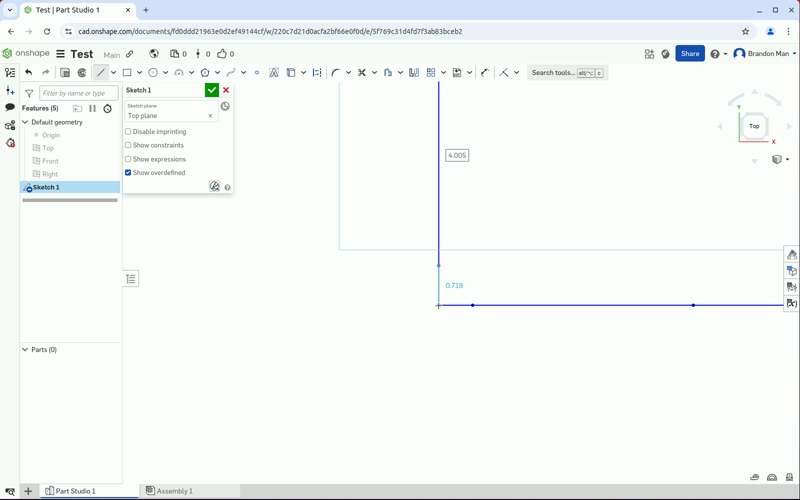
key_up(shift)
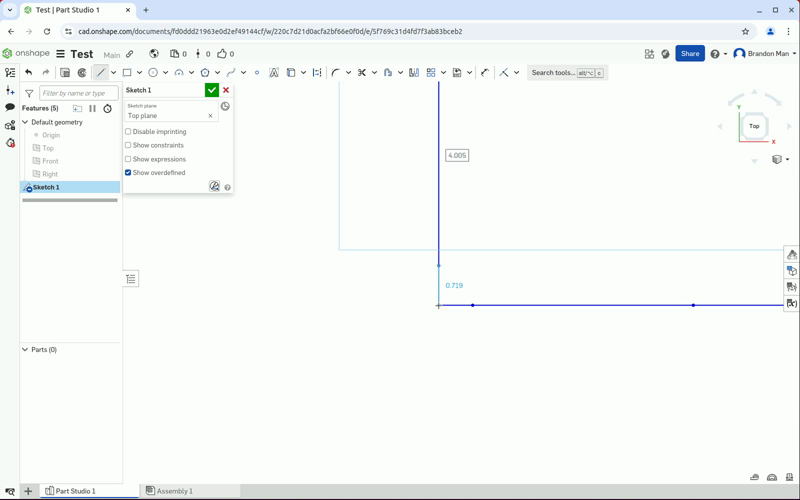
click(438, 305)
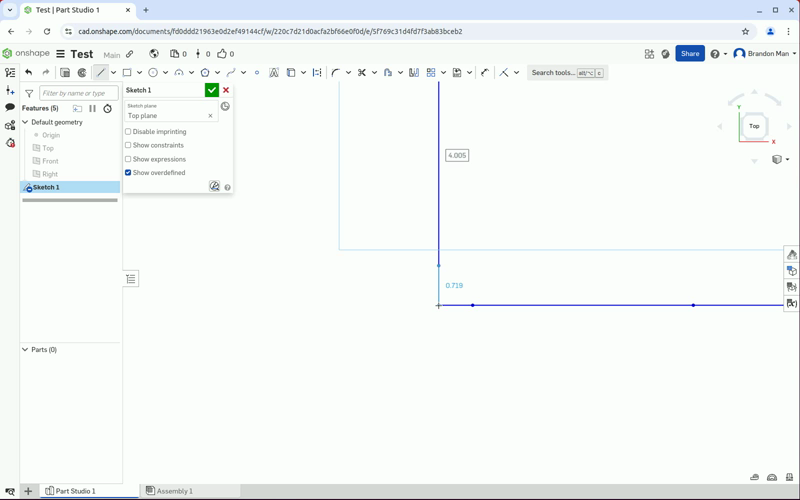
scroll(-6)
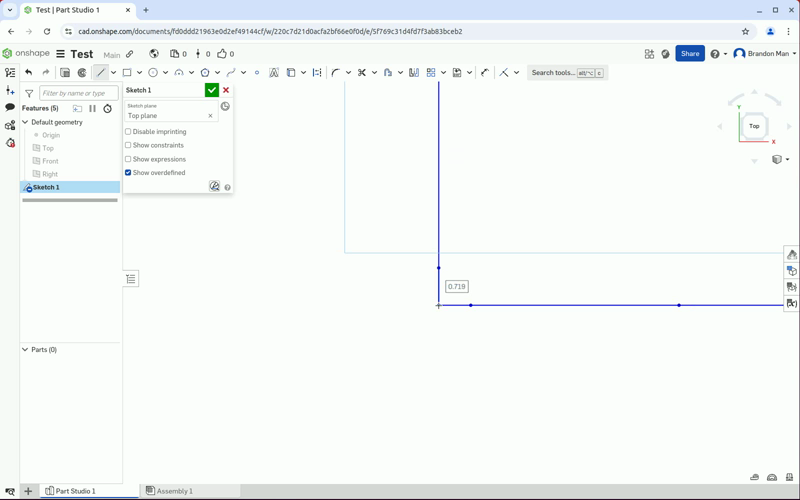
scroll(-6)
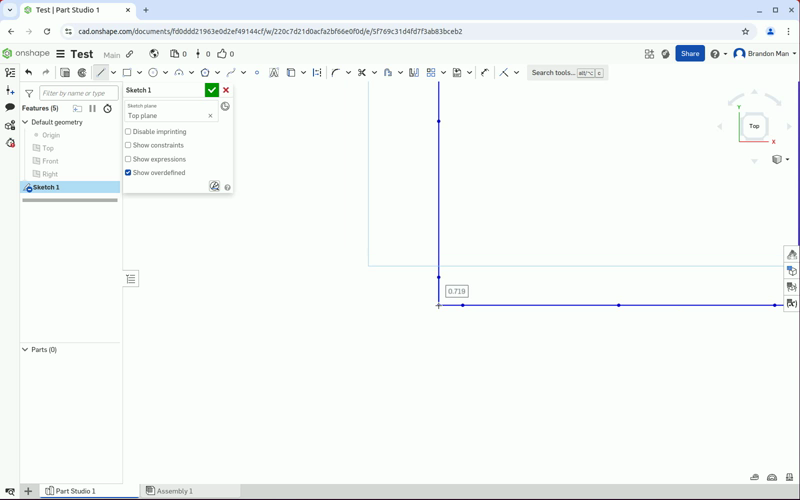
scroll(-6)
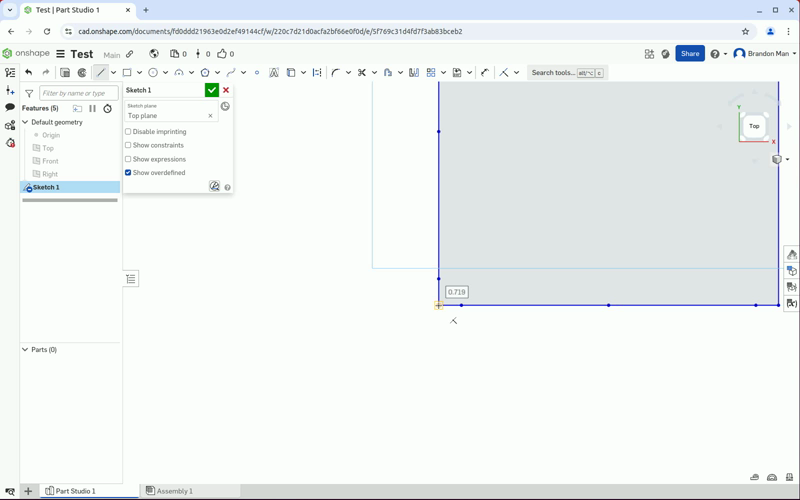
scroll(-6)
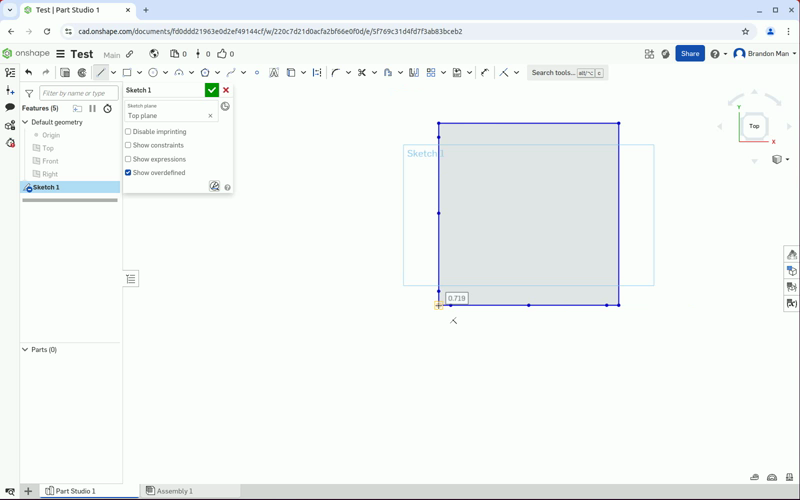
scroll(-6)
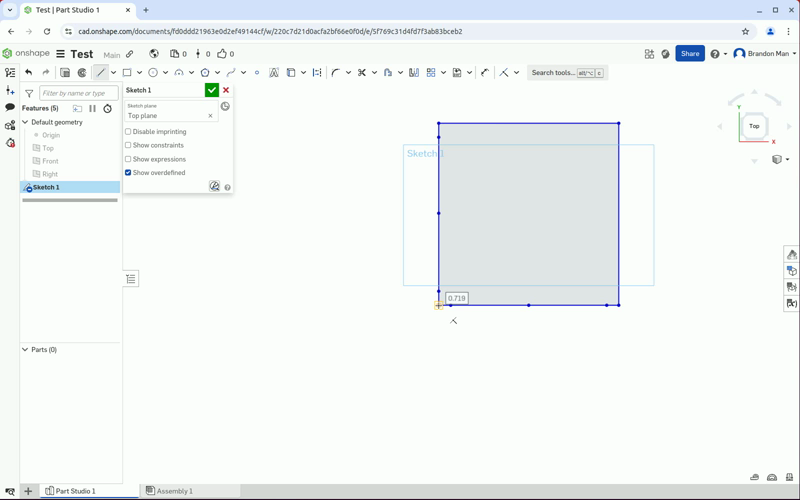
scroll(-6)
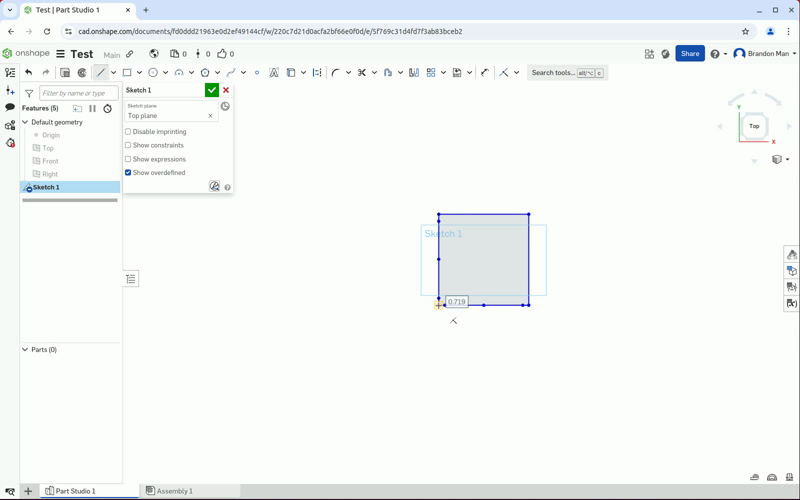
scroll(-6)
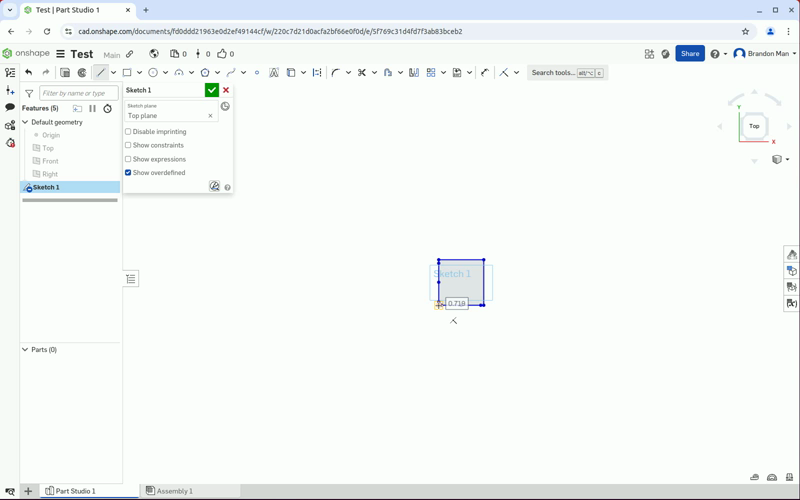
key(esc)
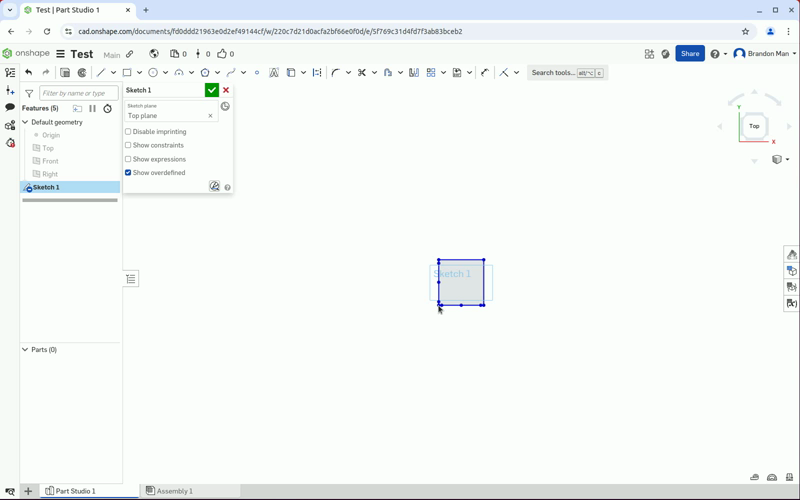
mouse_move(455, 272)
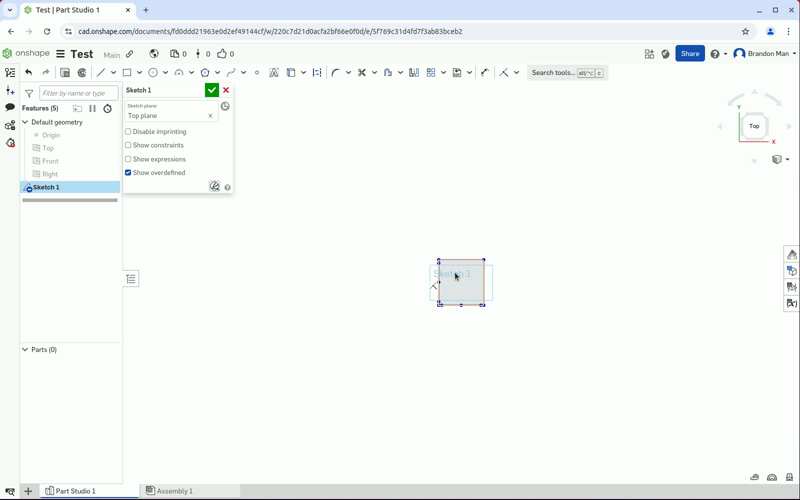
click(455, 272)
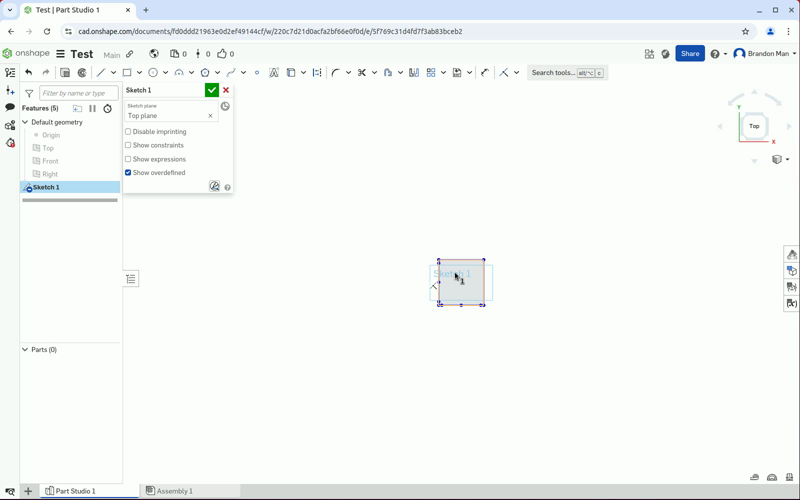
mouse_move(73, 352)
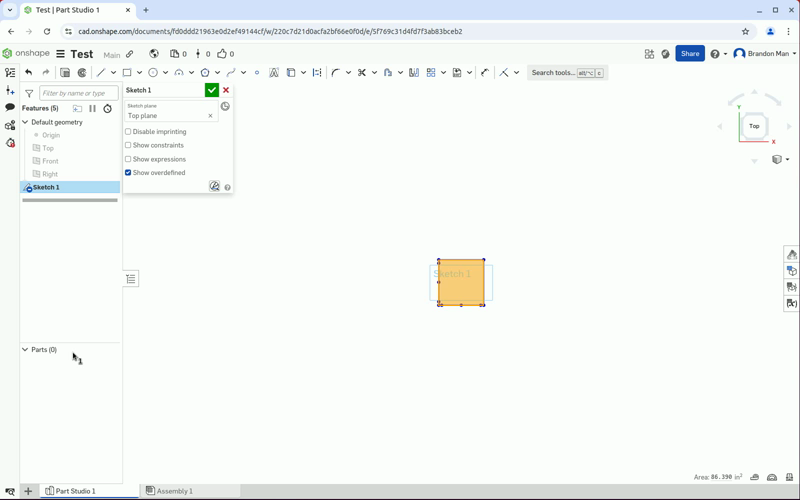
key(shift+y)
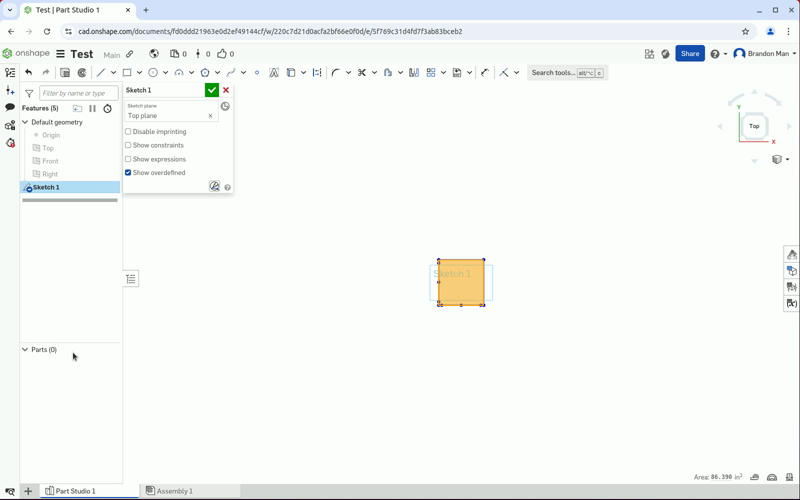
key(shift+e)
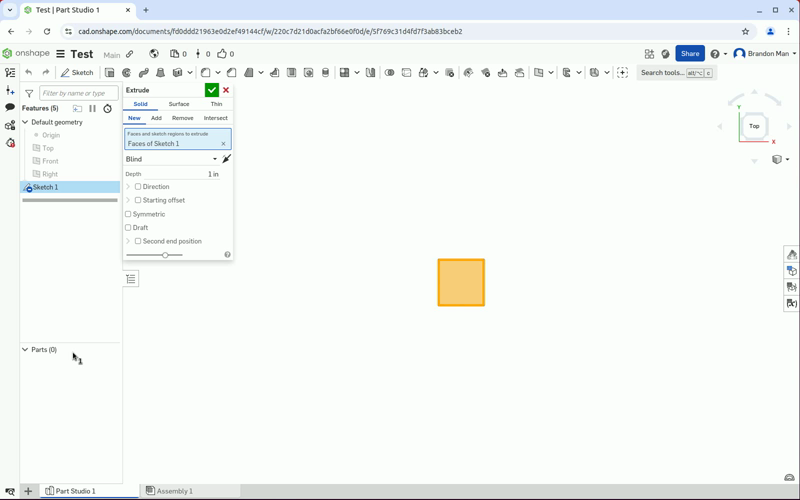
mouse_move(143, 106)
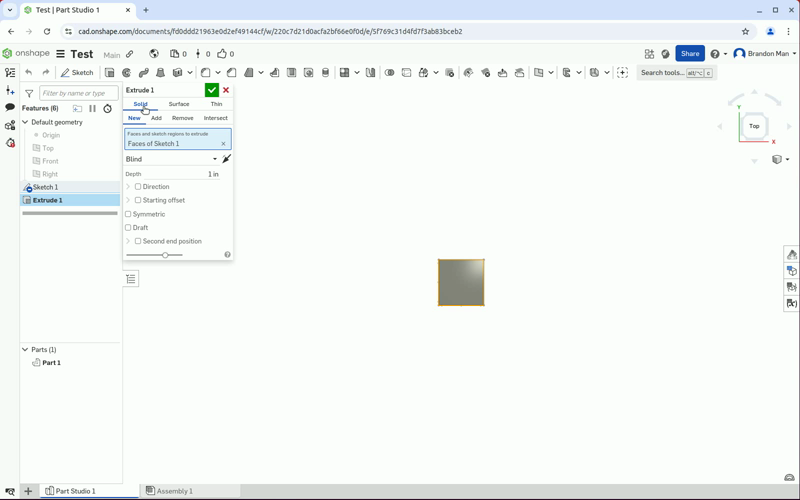
click(143, 106)
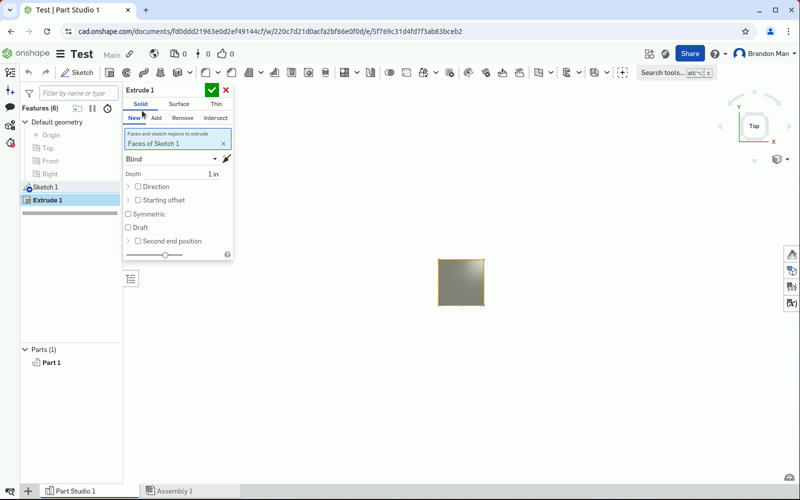
mouse_move(137, 120)
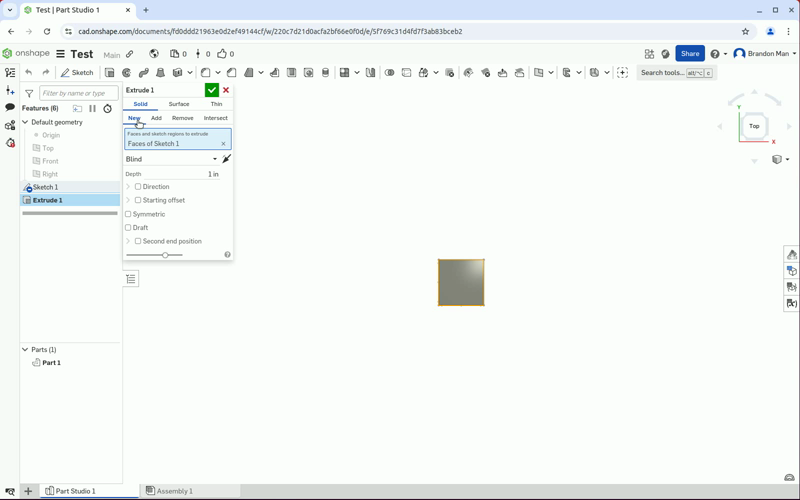
click(137, 120)
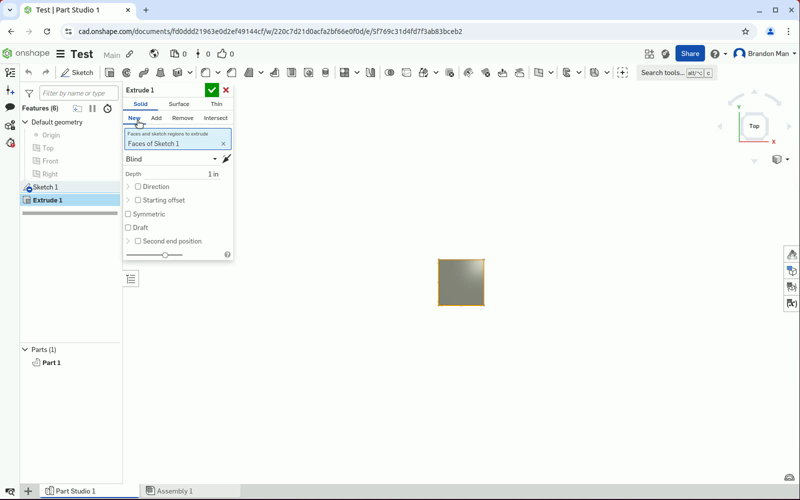
key(tab, 4)
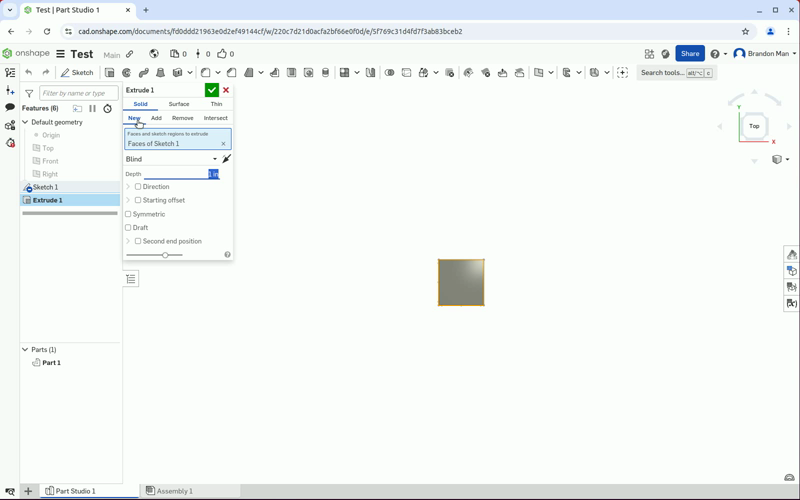
text(9.147)
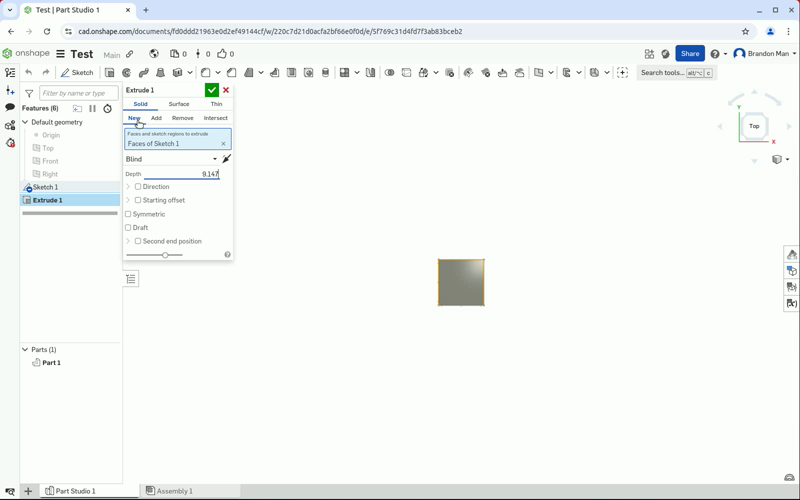
key(enter)
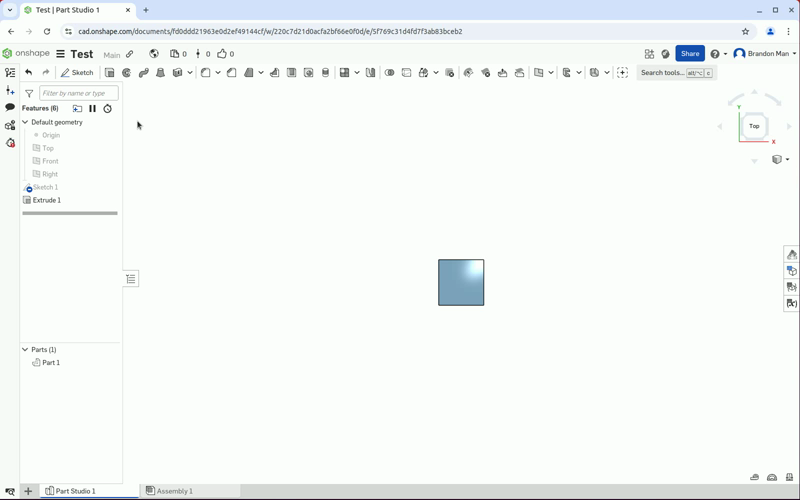
key(shift+h)
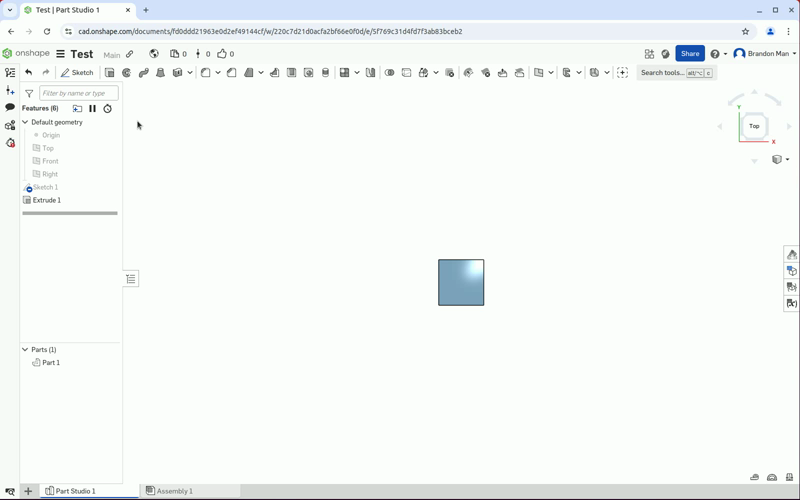
key(shift+h)
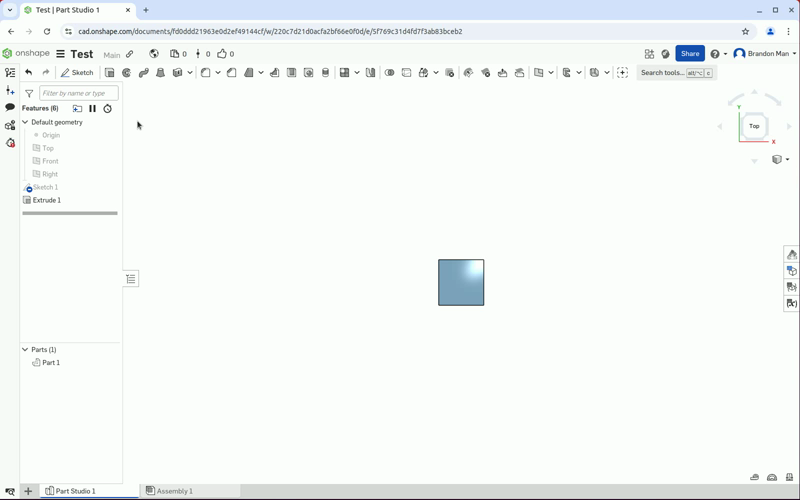
mouse_move(73, 189)
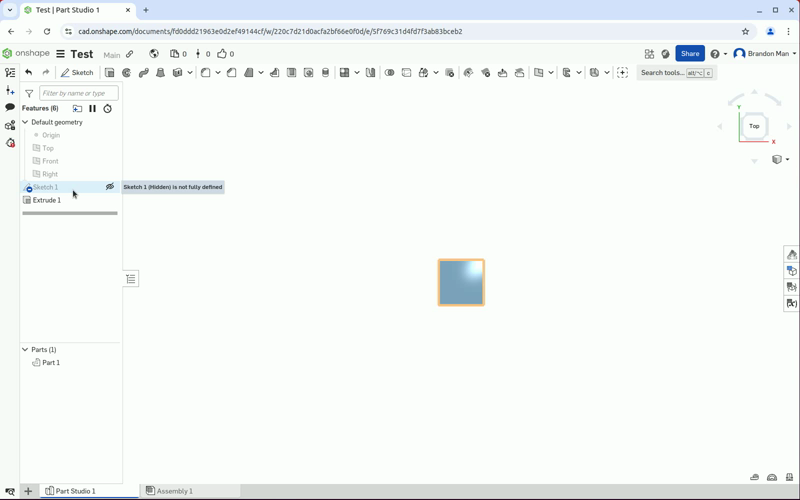
click(73, 189)
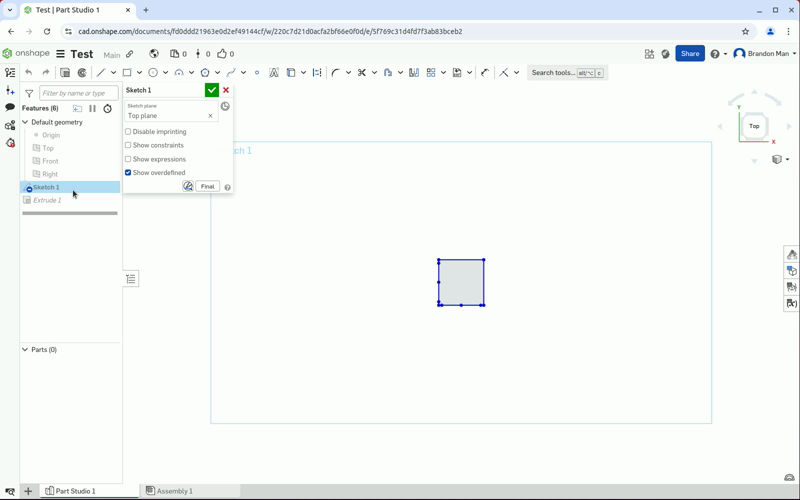
mouse_move(229, 92)
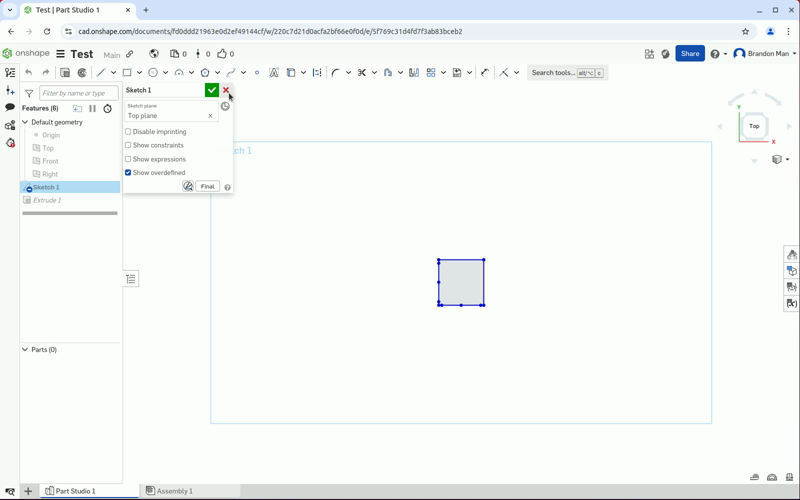
click(229, 92)
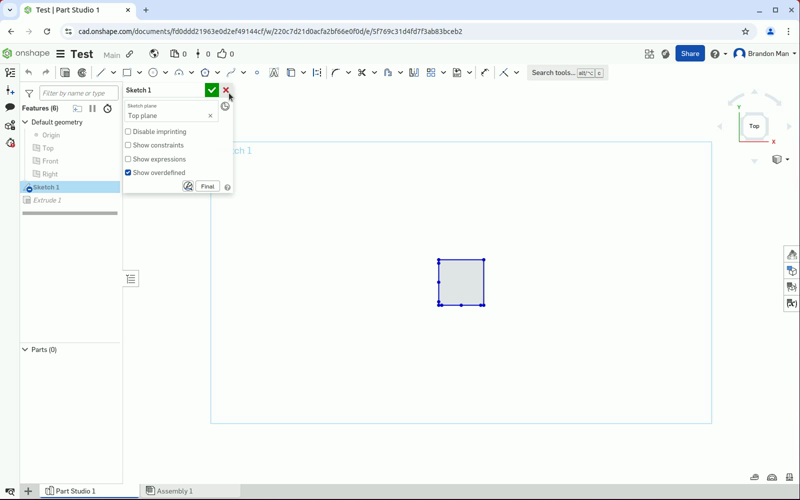
key(shift+s)
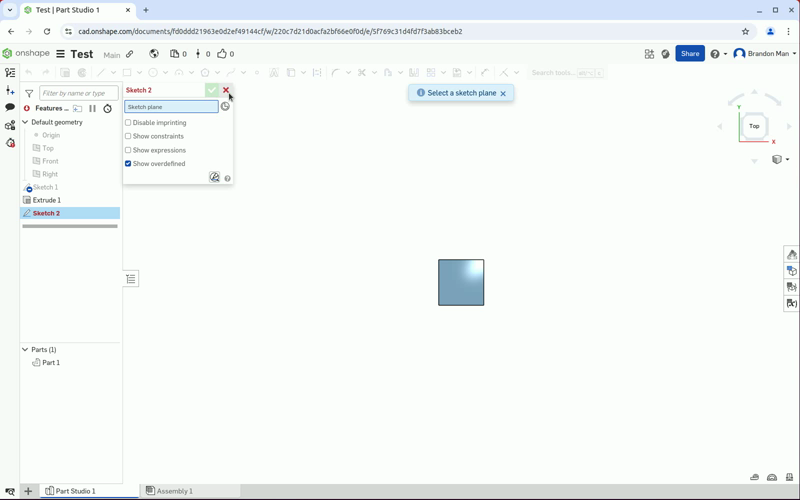
mouse_move(73, 150)
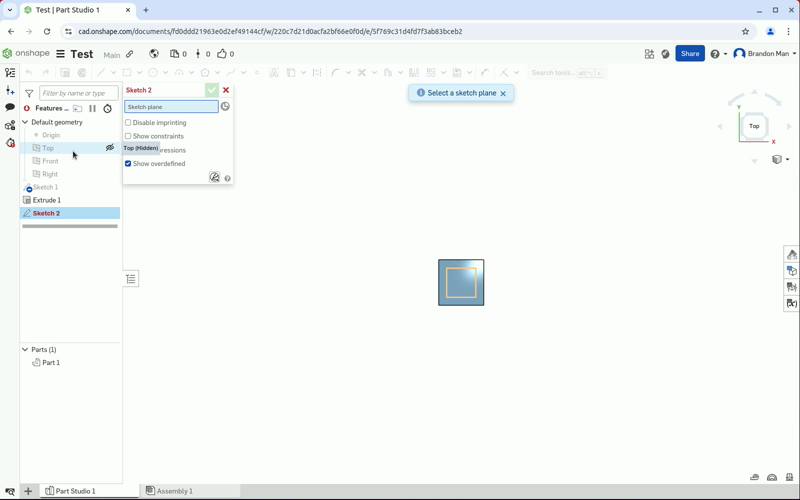
click(73, 150)
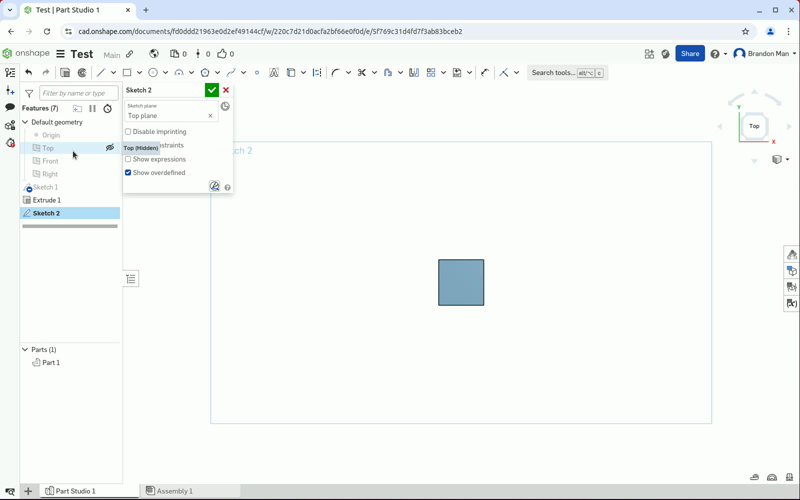
mouse_move(73, 352)
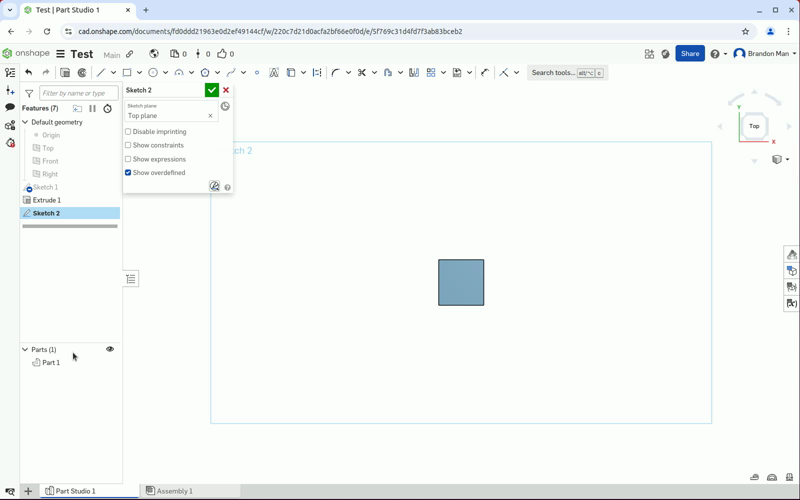
key(y)
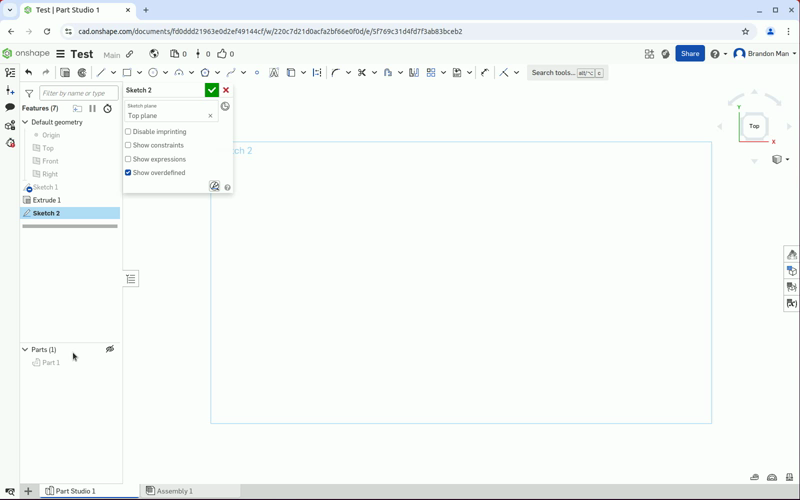
key(l)
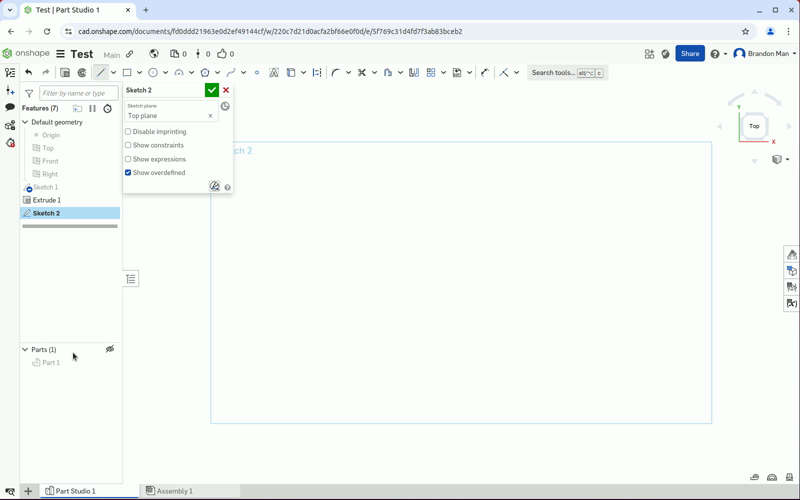
key_down(shift)
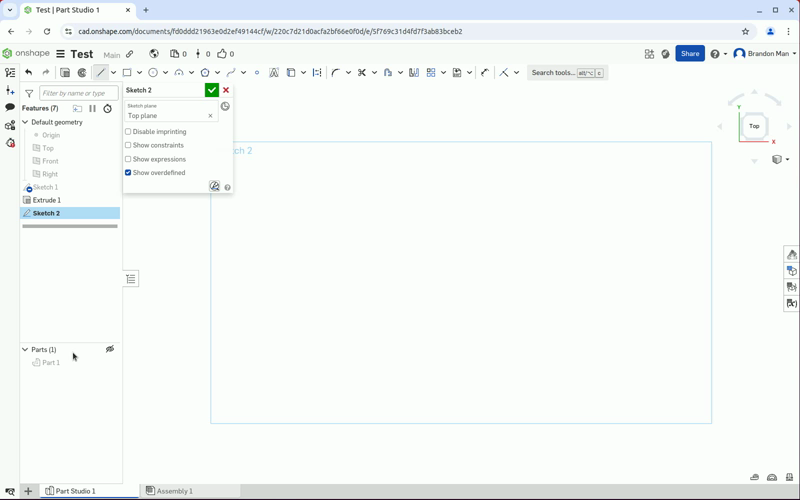
mouse_move(370, 301)
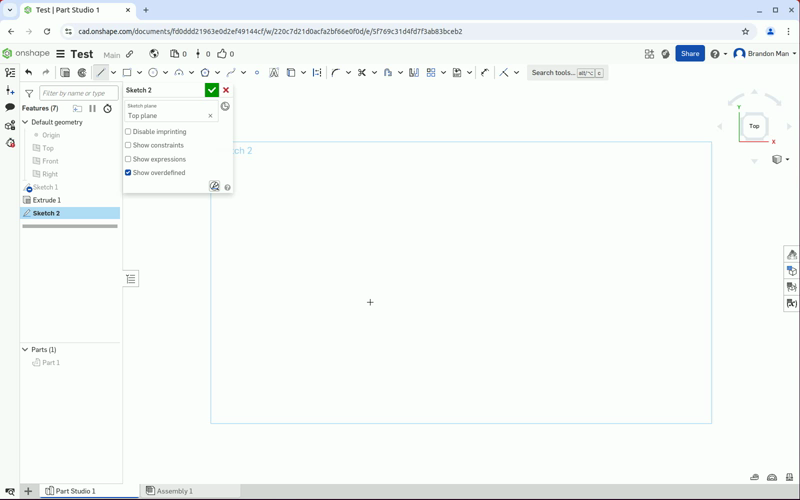
click(370, 301)
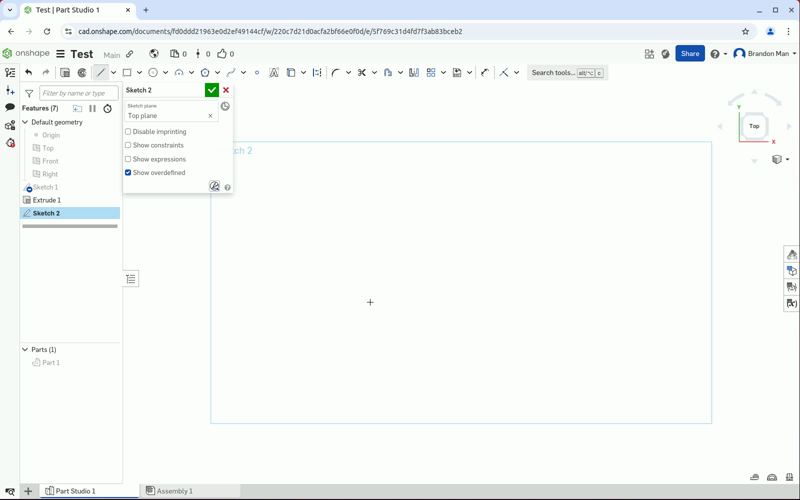
key_up(shift)
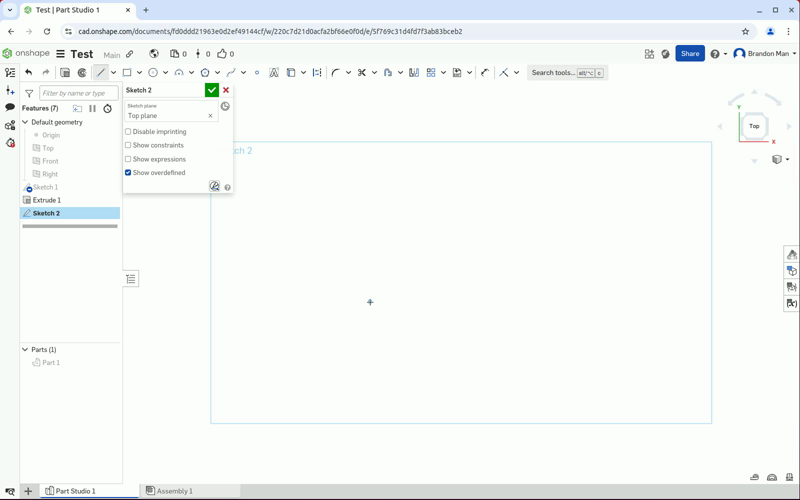
key_down(shift)
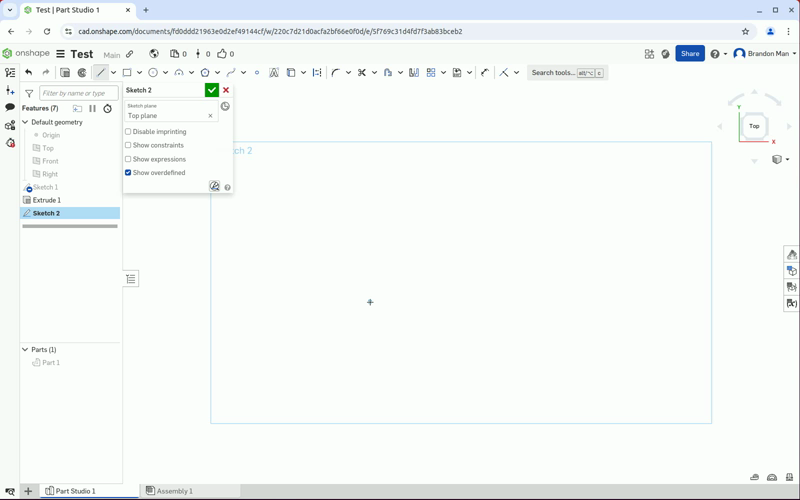
mouse_move(438, 301)
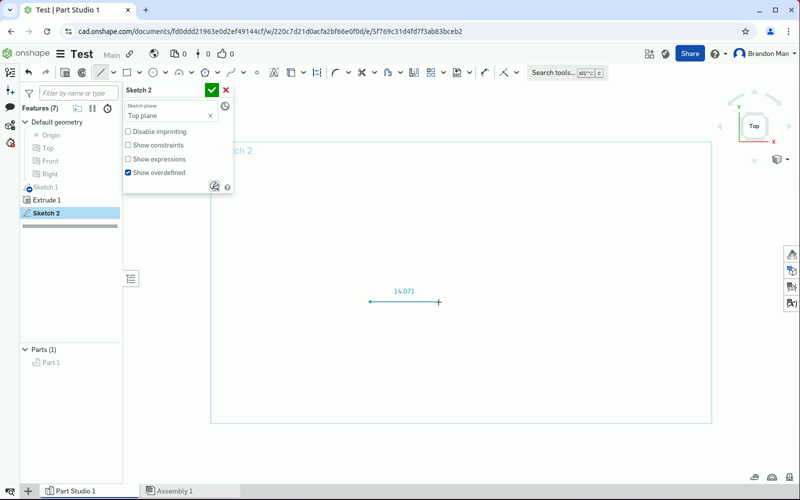
click(438, 301)
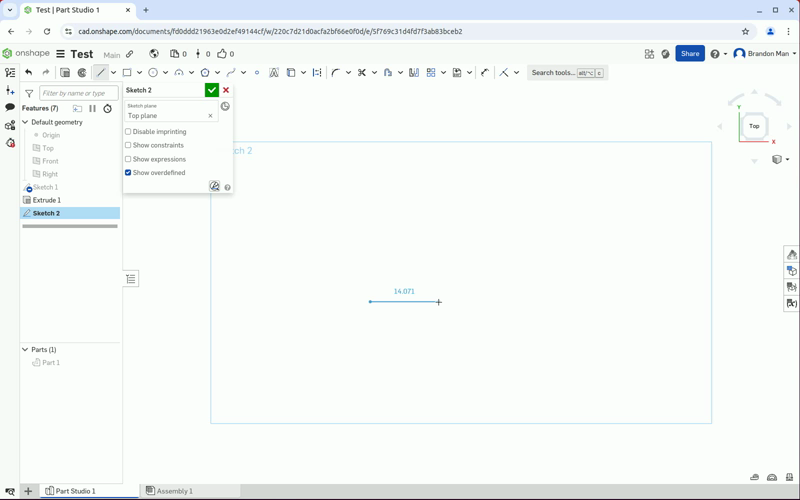
key_up(shift)
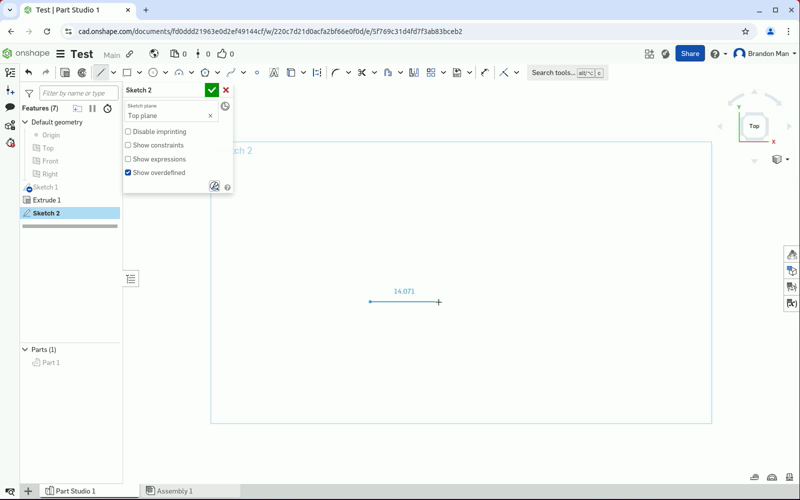
key_down(shift)
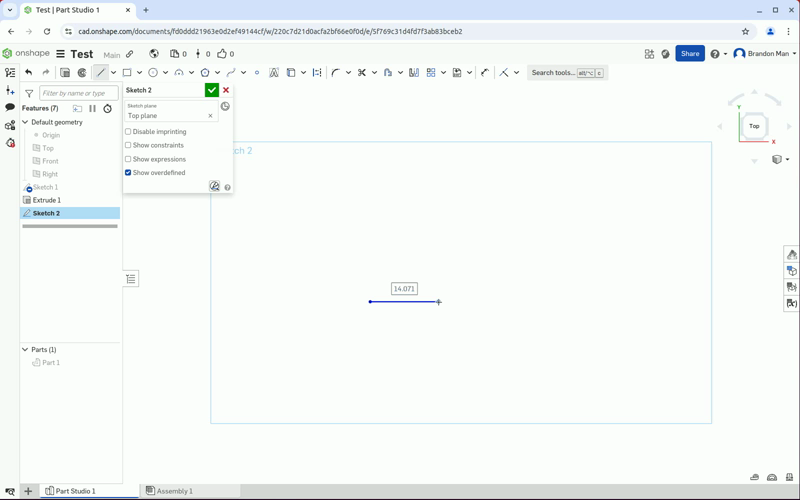
mouse_move(468, 301)
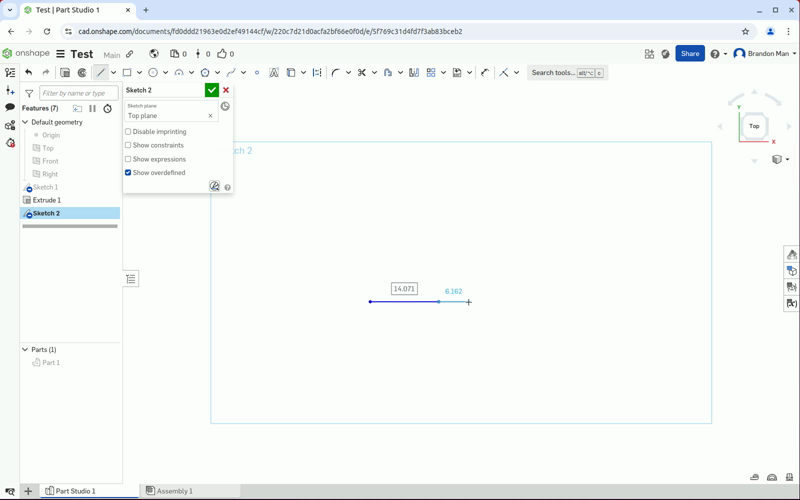
mouse_move(438, 282)
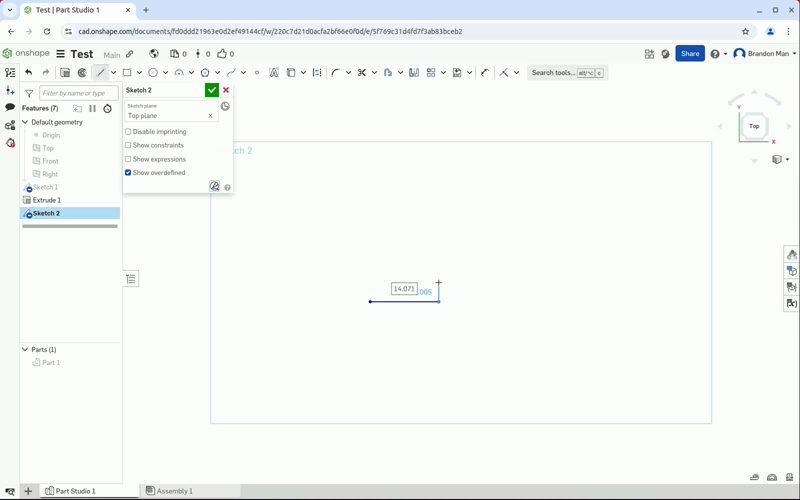
click(438, 282)
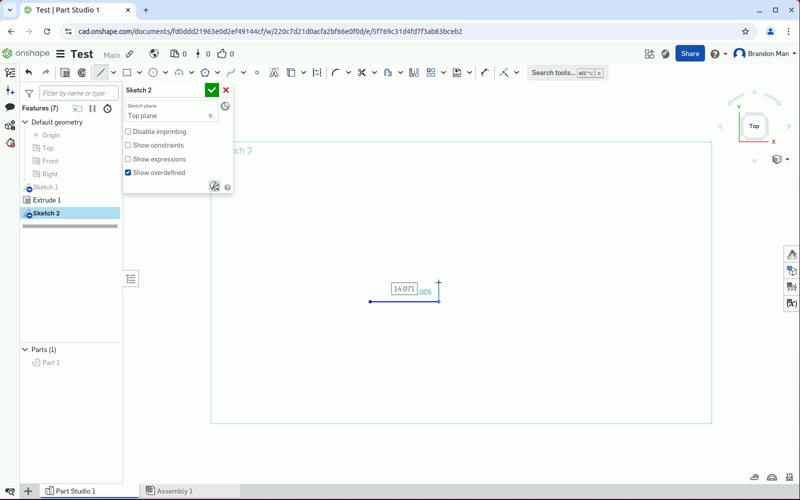
key_up(shift)
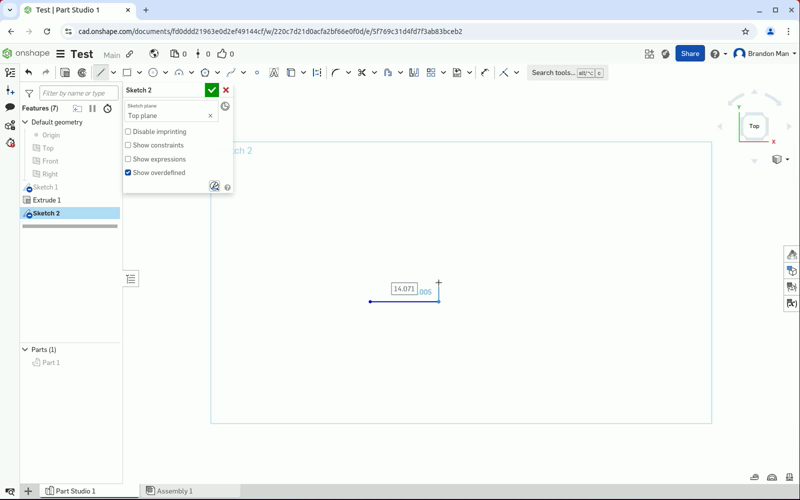
key_down(shift)
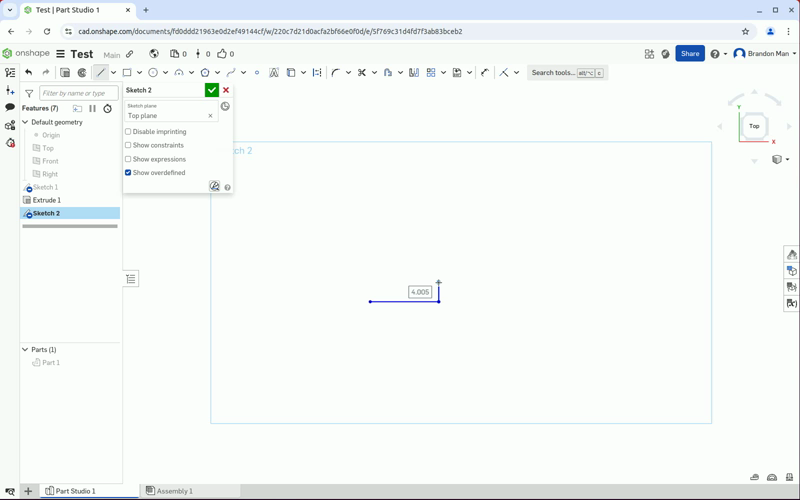
mouse_move(468, 282)
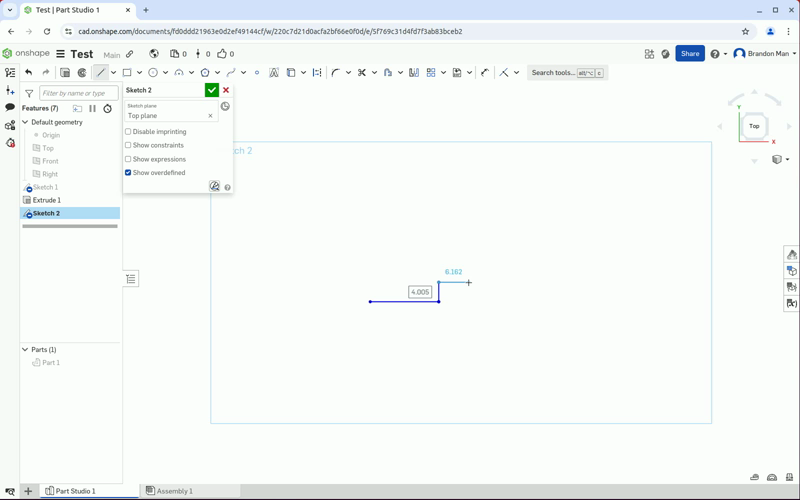
mouse_move(438, 262)
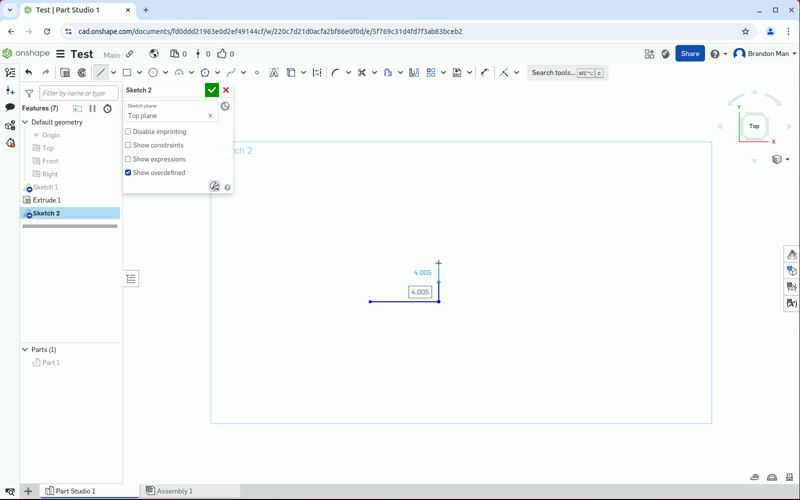
click(438, 262)
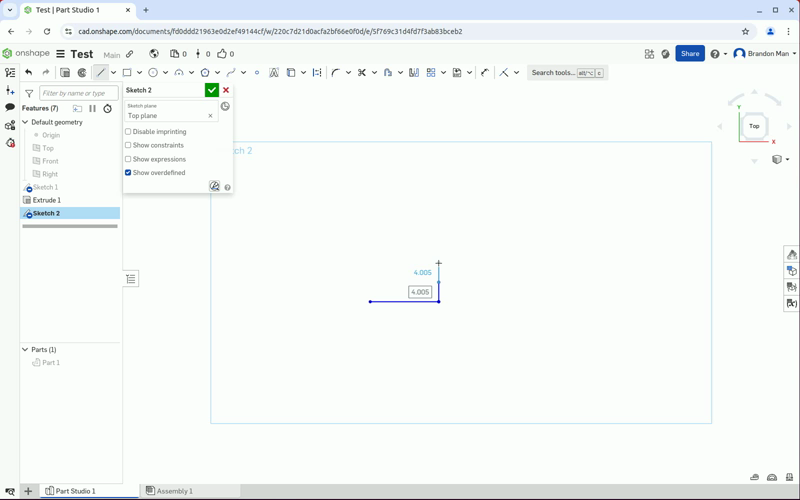
key_up(shift)
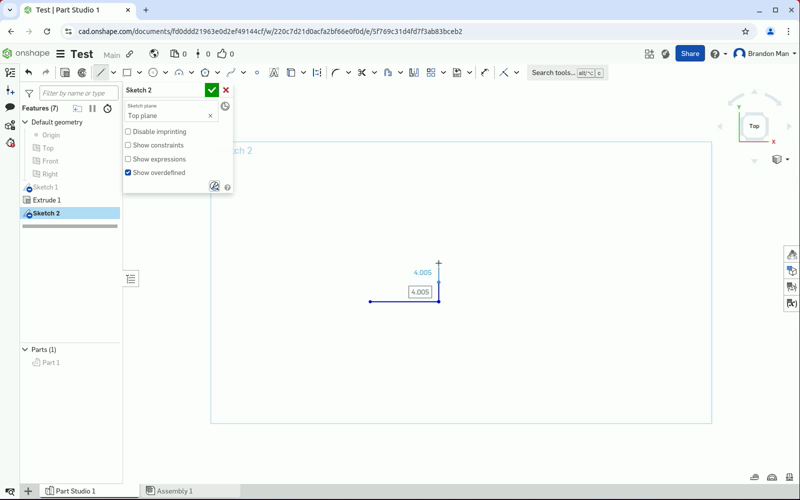
key_down(shift)
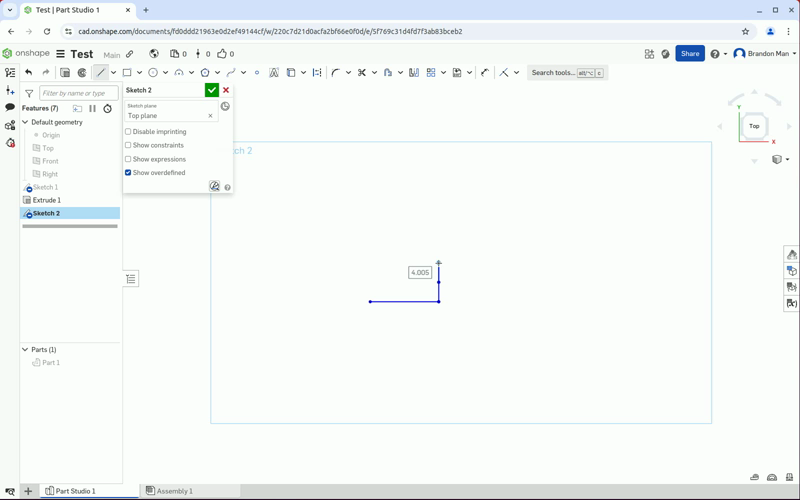
mouse_move(370, 262)
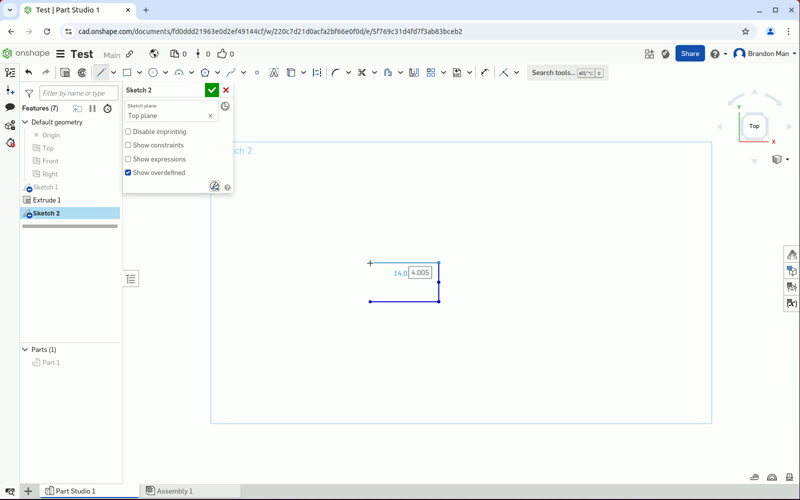
click(370, 262)
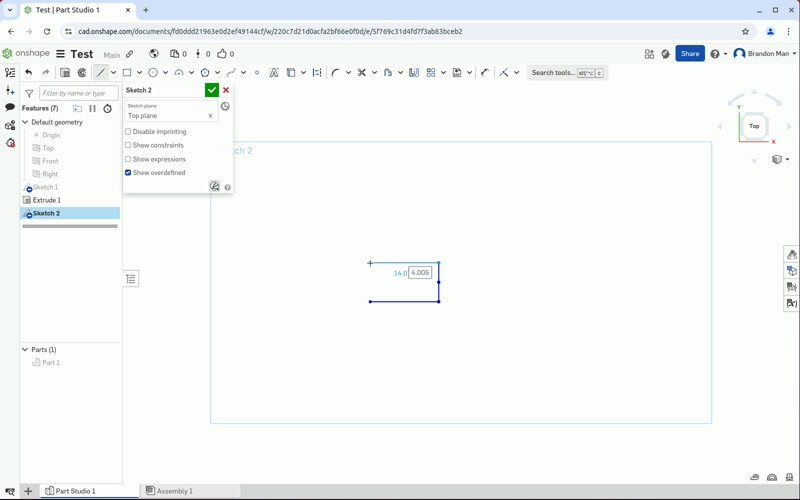
key_up(shift)
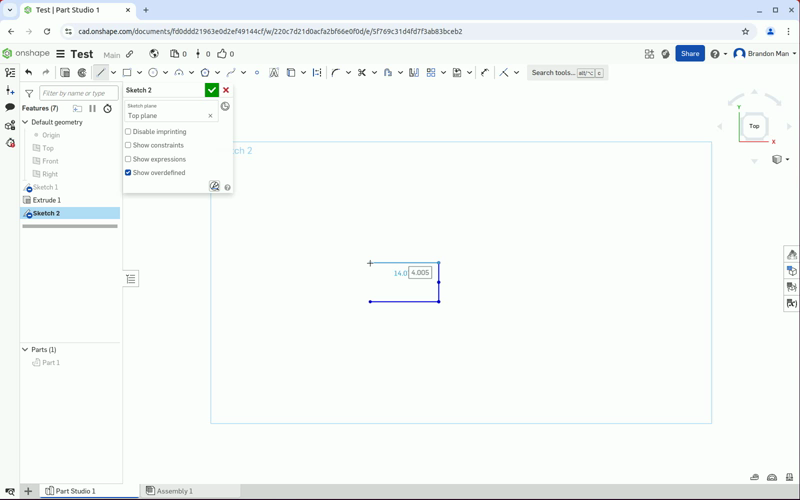
mouse_move(400, 262)
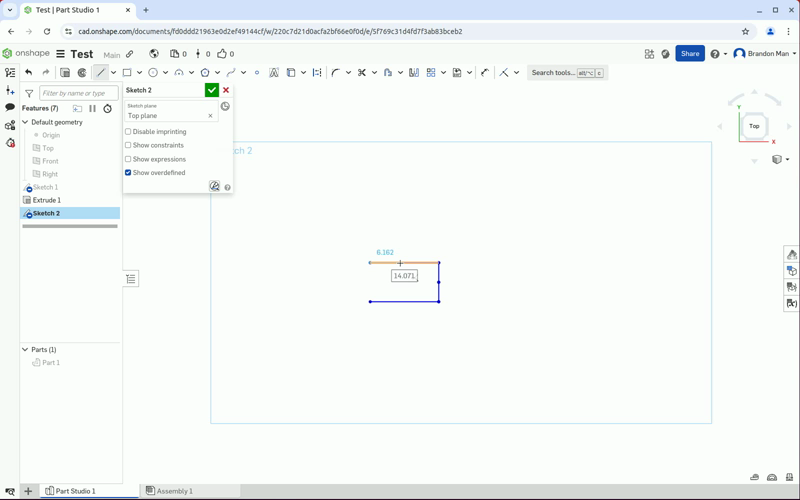
key_down(shift)
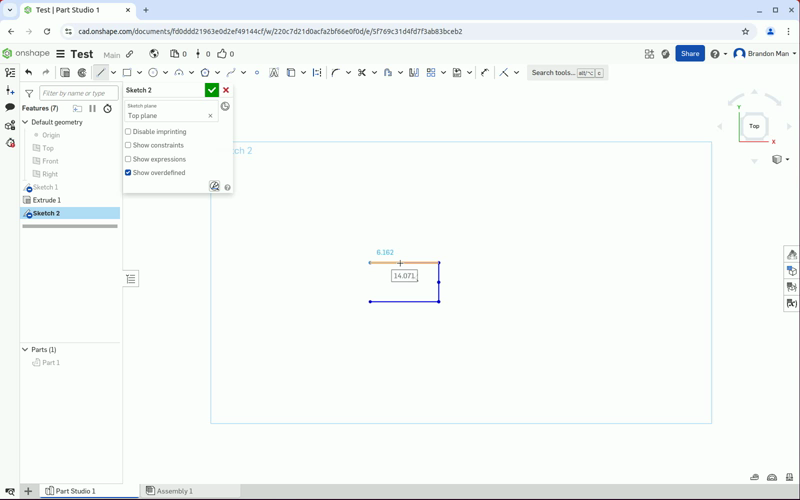
mouse_move(370, 301)
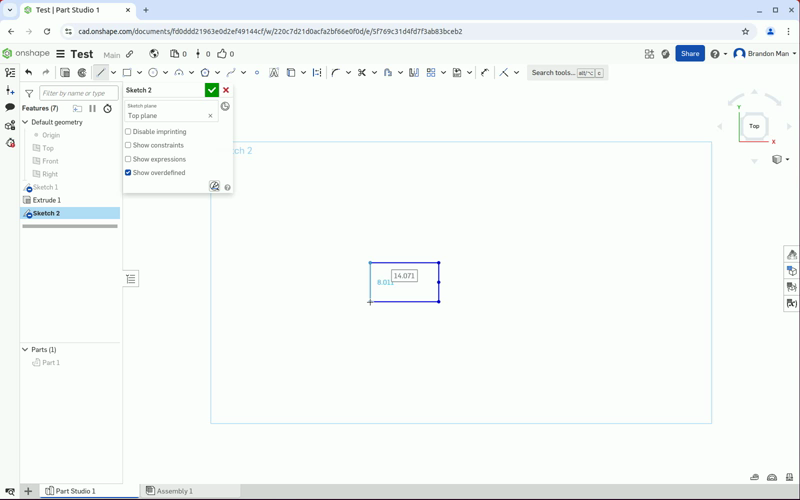
key_up(shift)
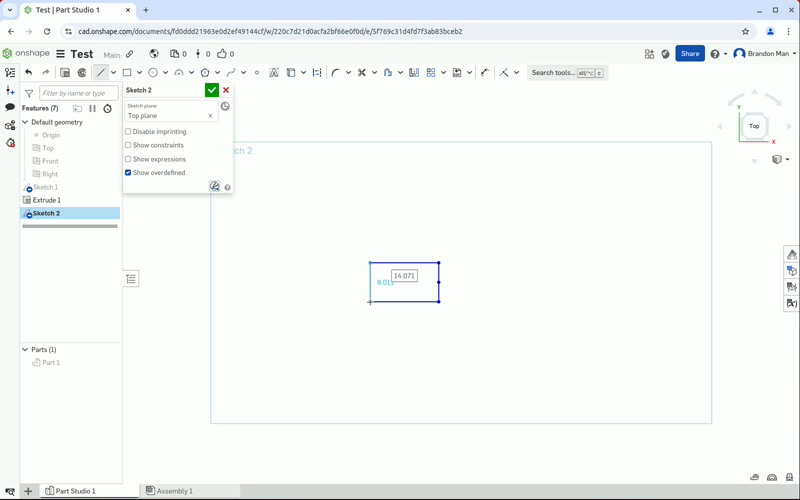
click(370, 301)
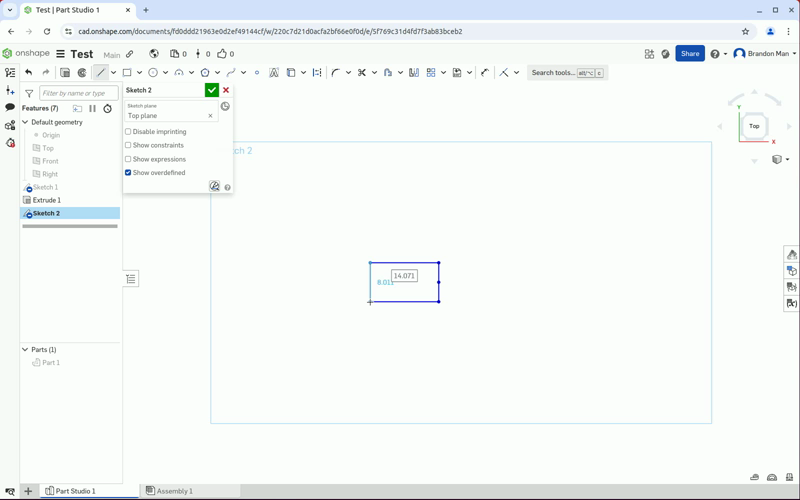
key(esc)
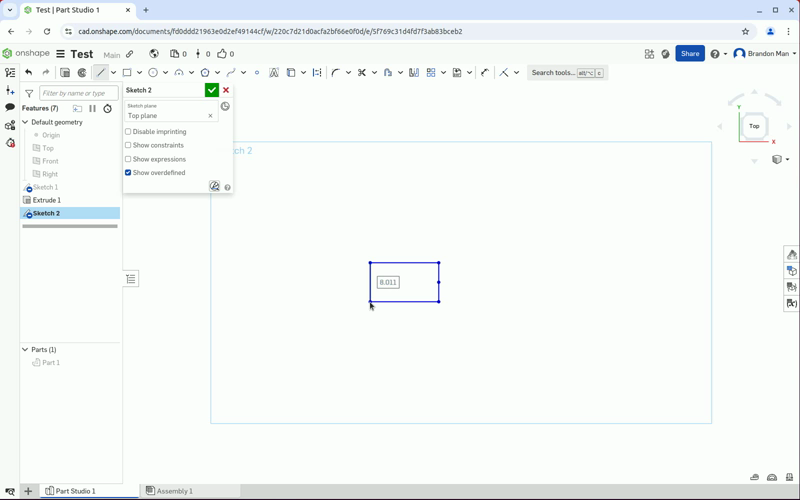
mouse_move(429, 283)
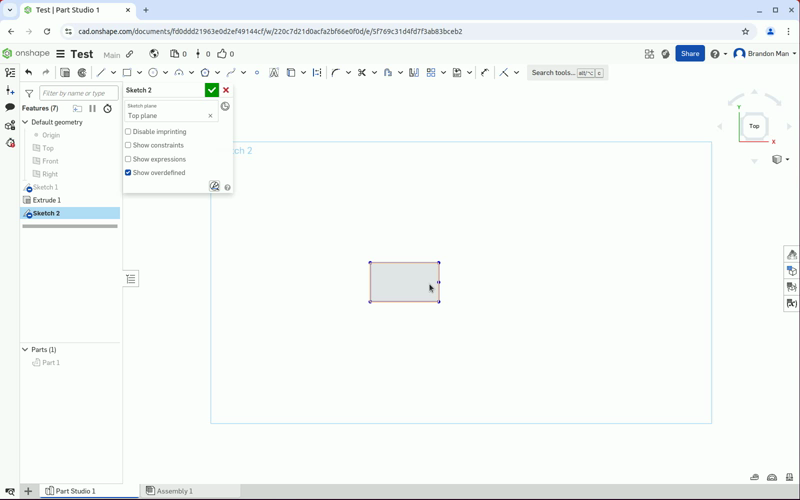
click(429, 283)
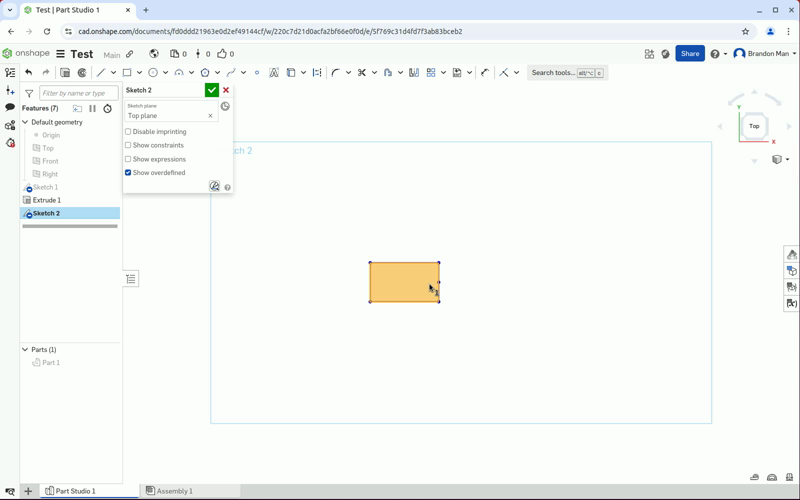
mouse_move(73, 352)
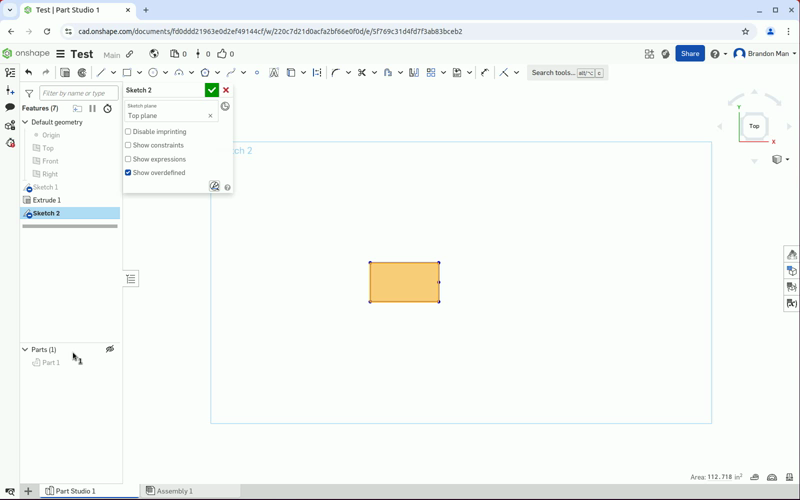
key(shift+y)
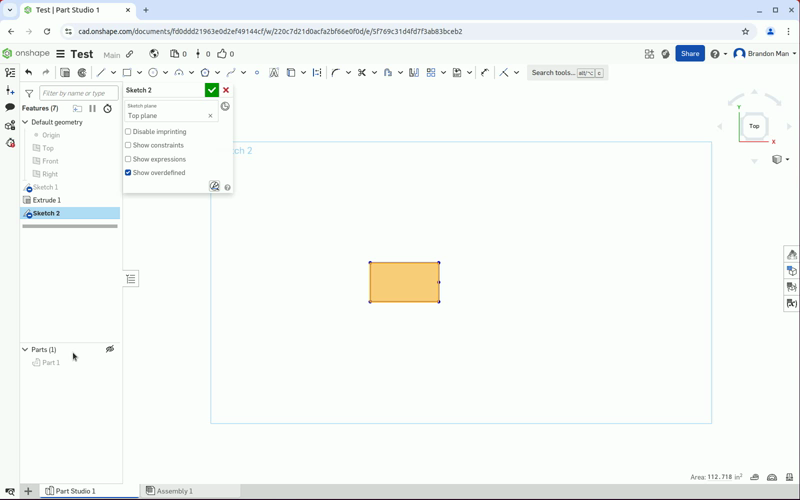
key(shift+e)
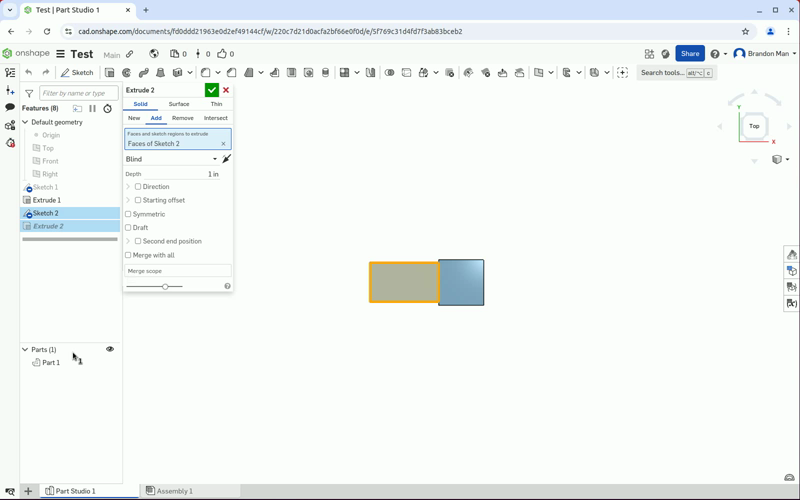
mouse_move(143, 106)
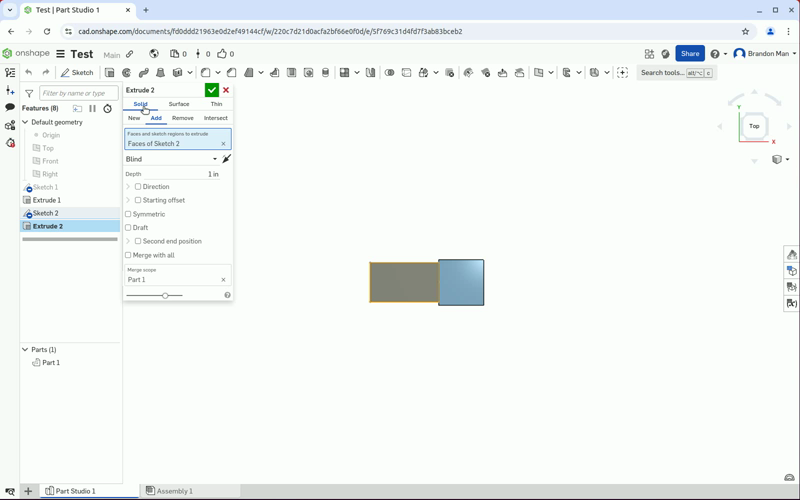
click(143, 106)
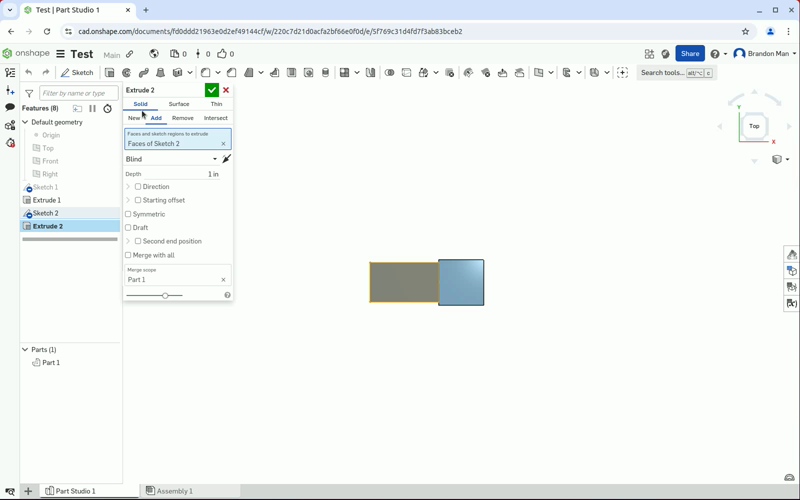
mouse_move(137, 120)
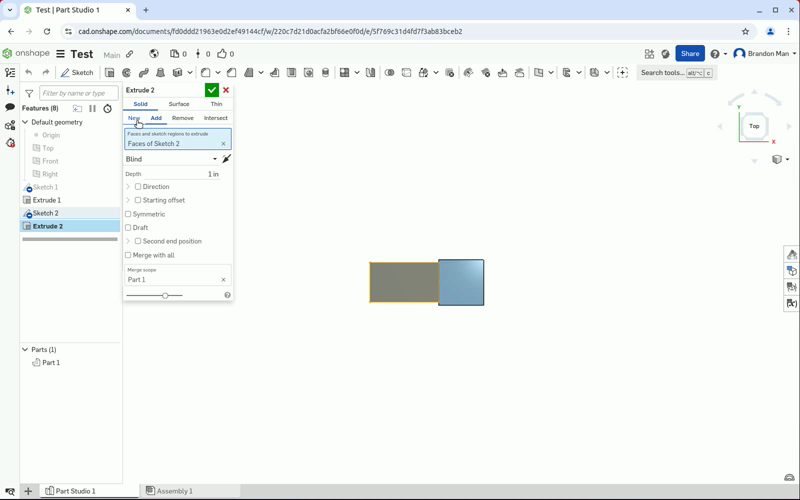
click(137, 120)
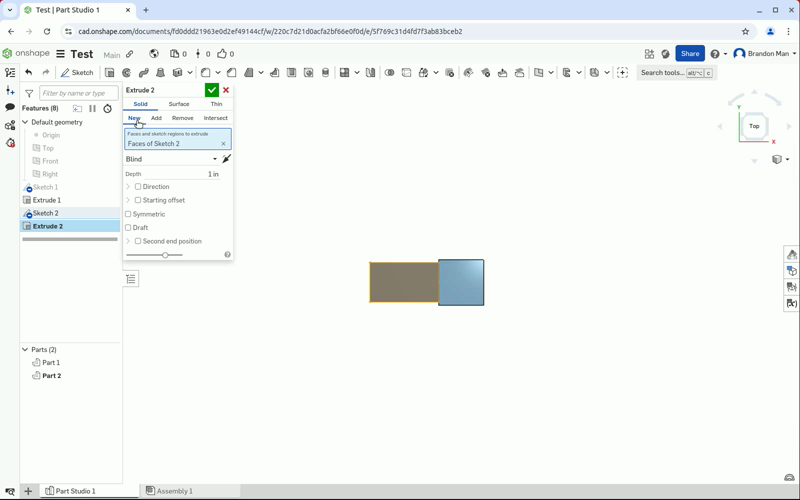
key(tab, 4)
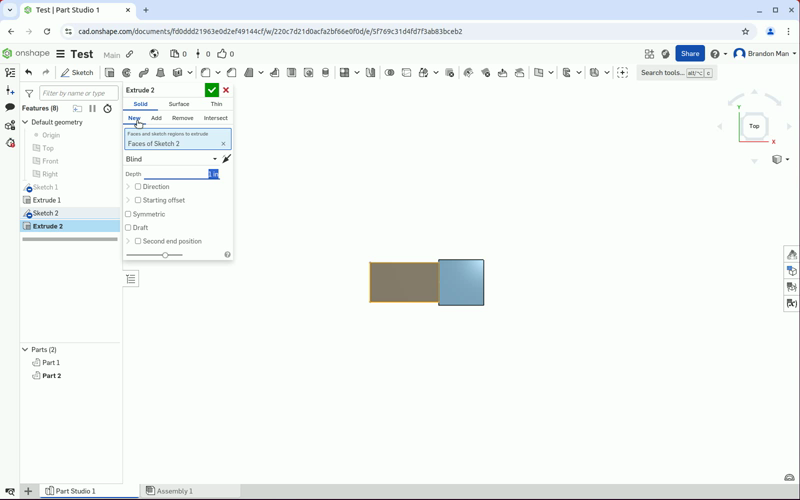
text(8.666)
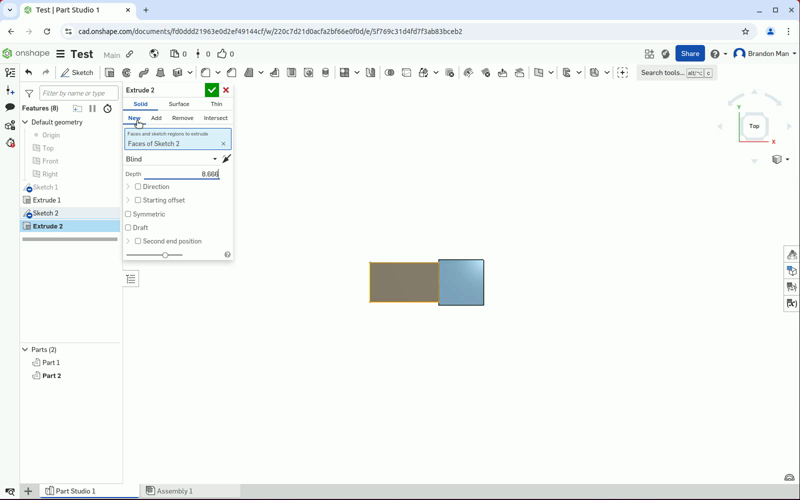
key(tab, 3)
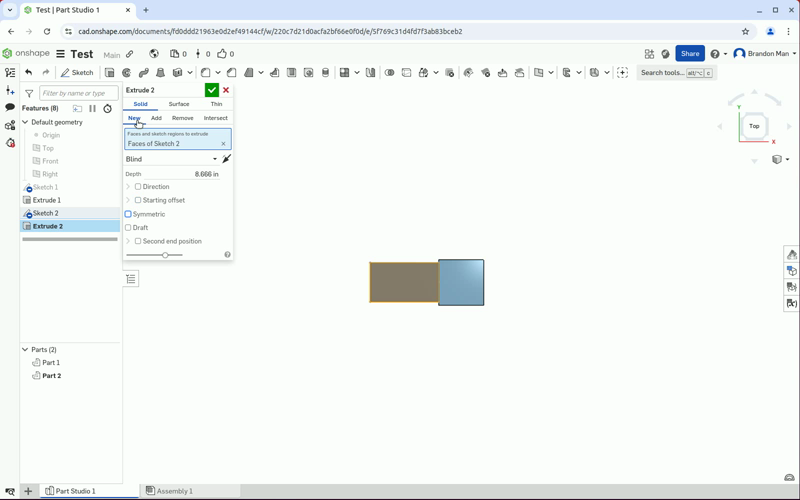
key(tab, 2)
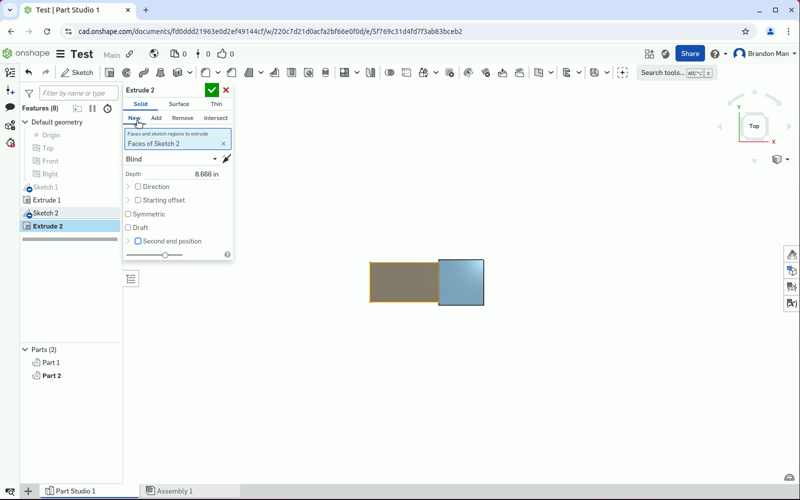
key(space)
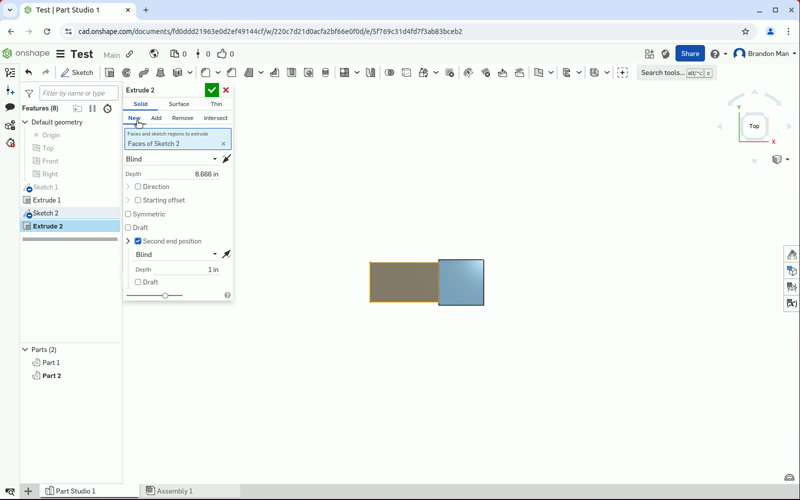
key(tab, 3)
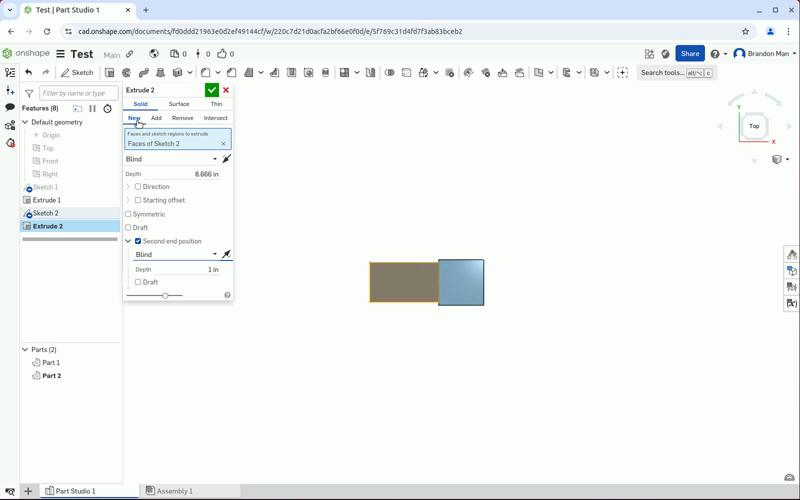
text(0.722)
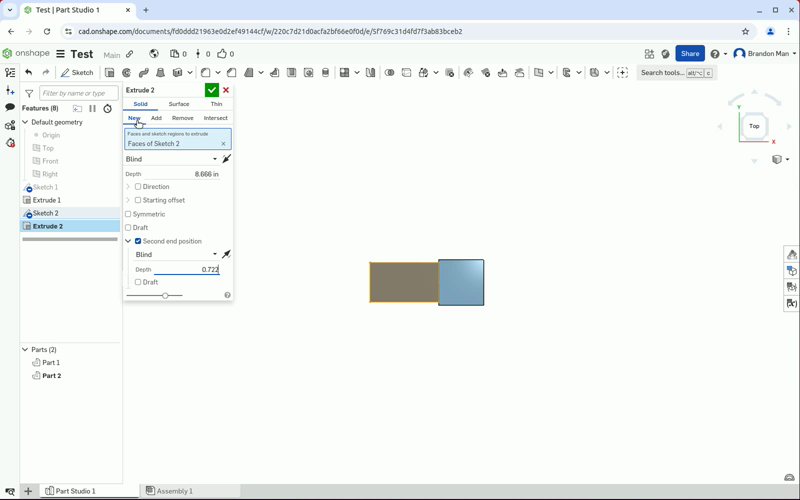
key(enter)
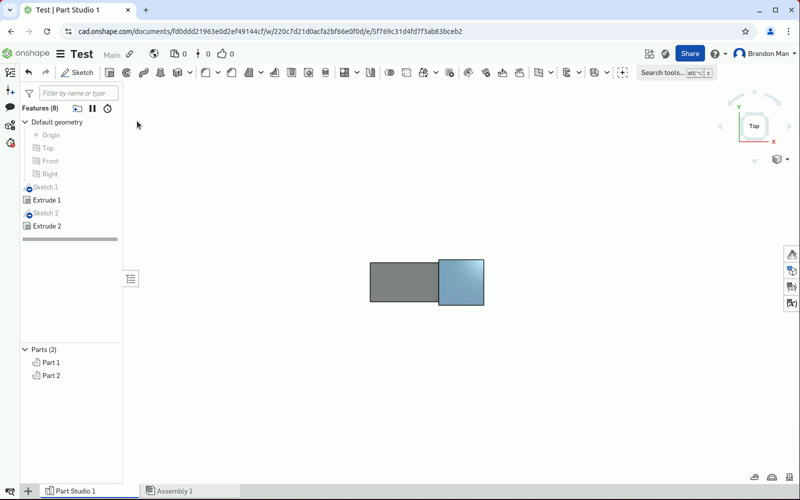
key(shift+h)
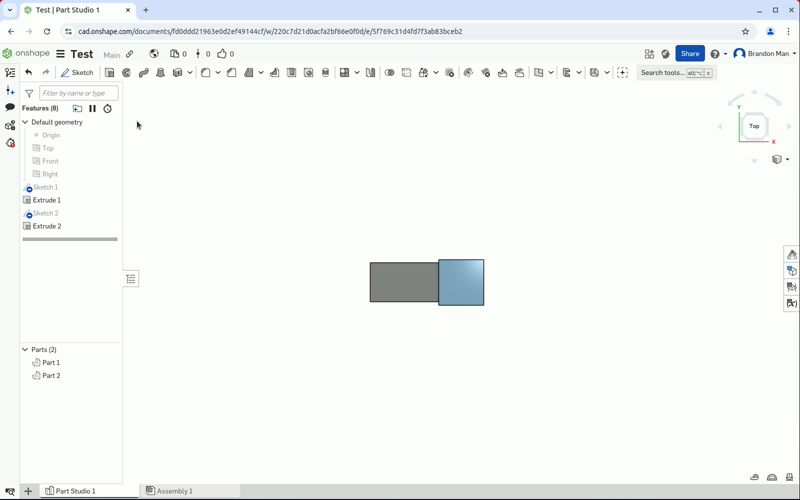
key(shift+h)
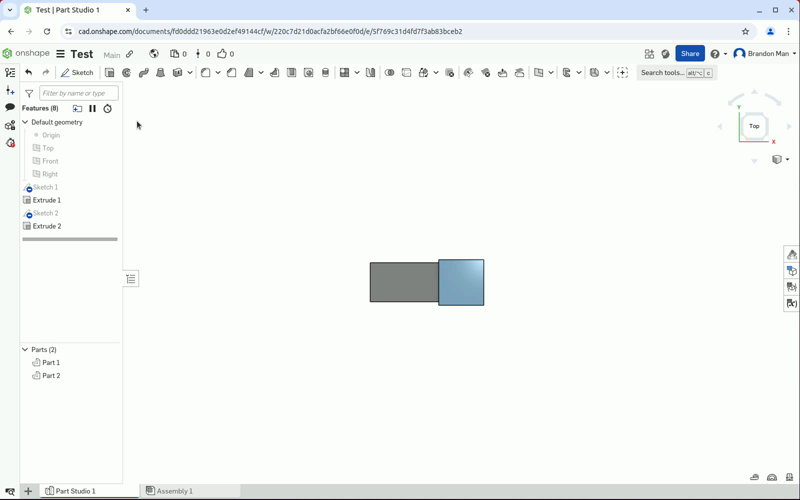
mouse_move(73, 189)
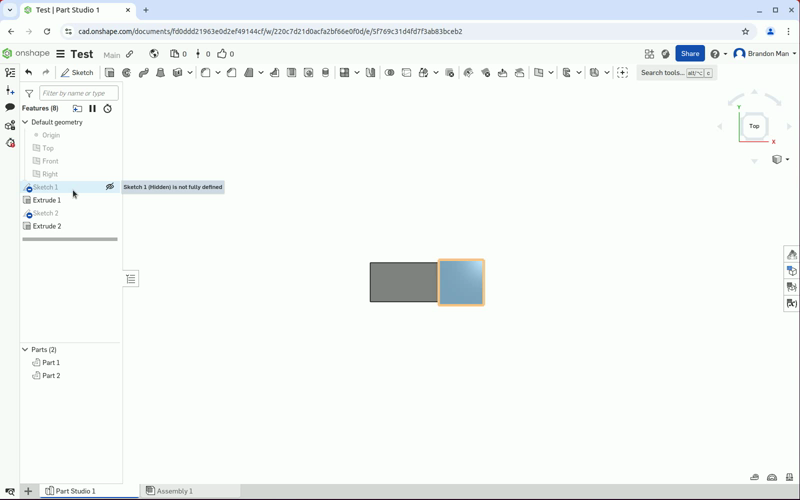
click(73, 189)
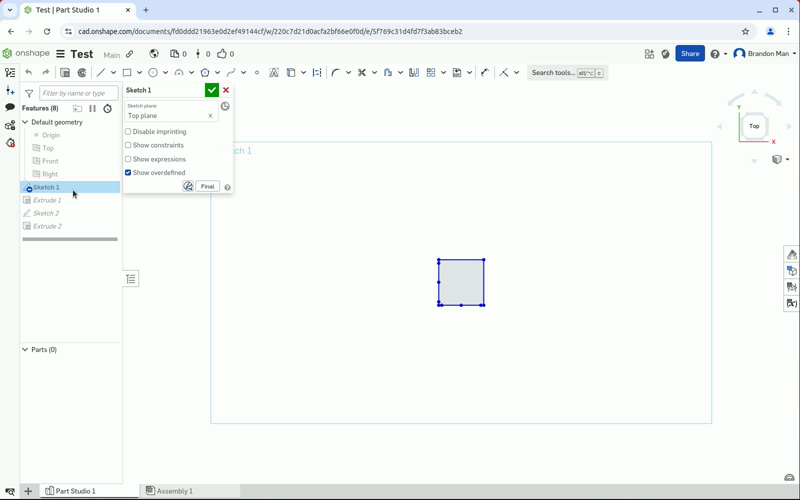
mouse_move(229, 92)
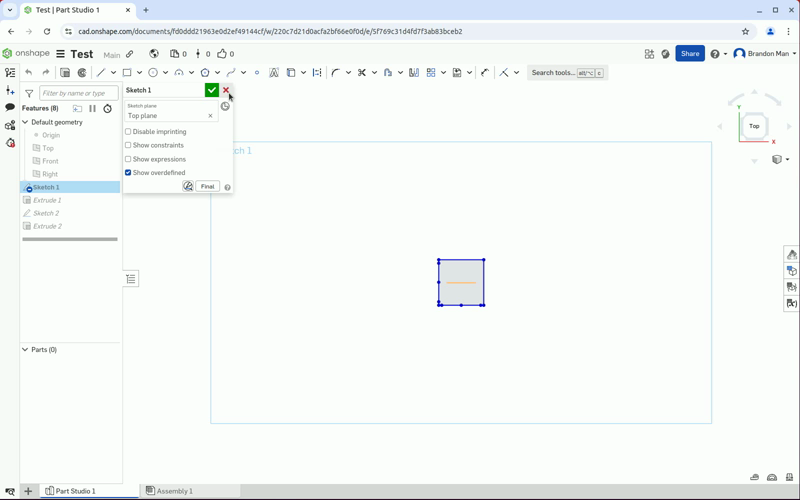
click(229, 92)
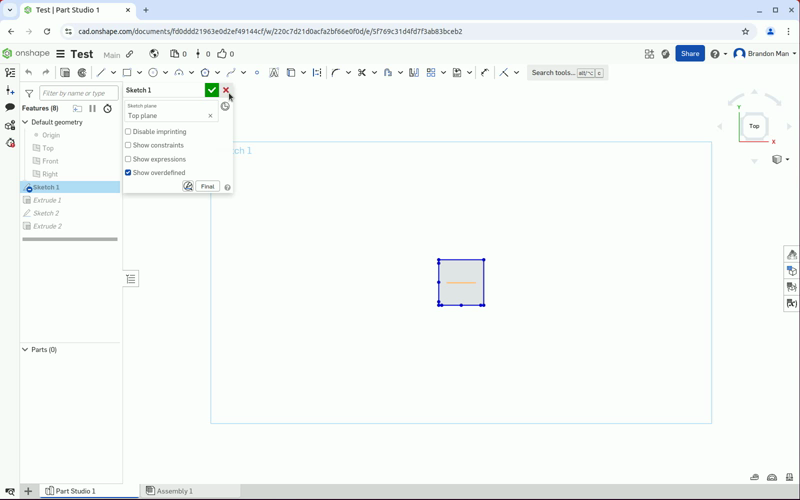
key(shift+s)
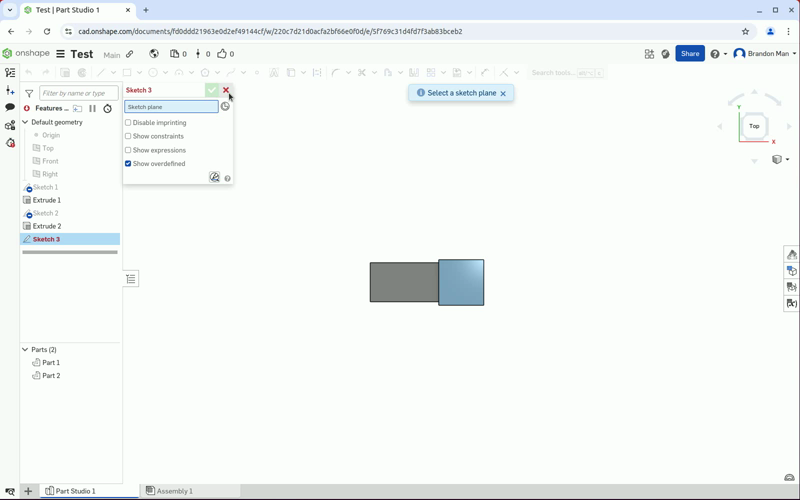
mouse_move(73, 150)
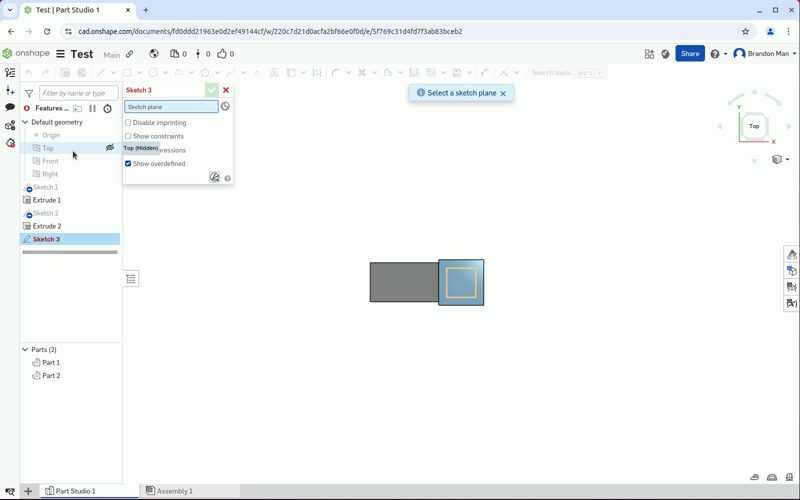
click(73, 150)
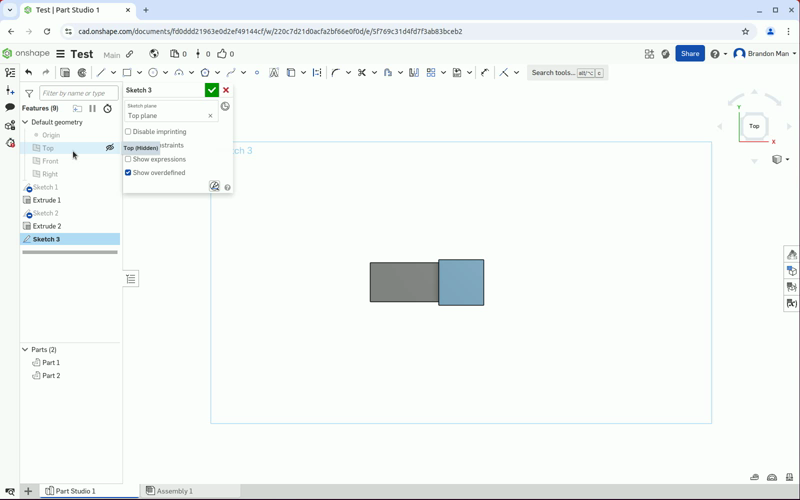
mouse_move(73, 352)
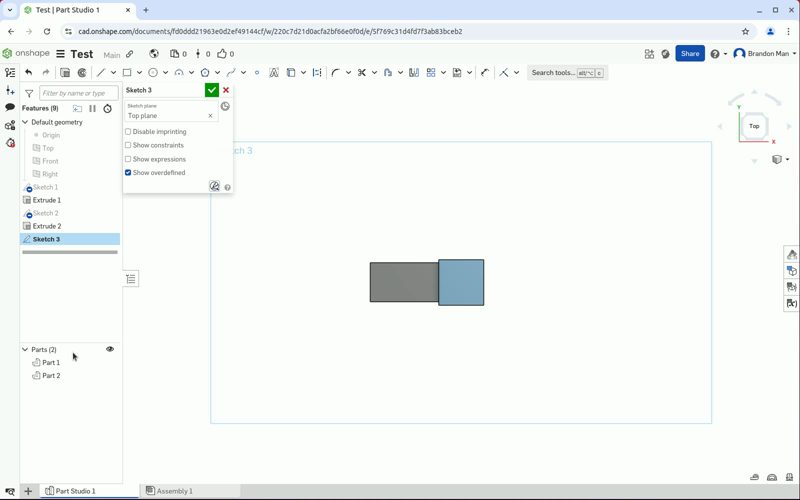
key(y)
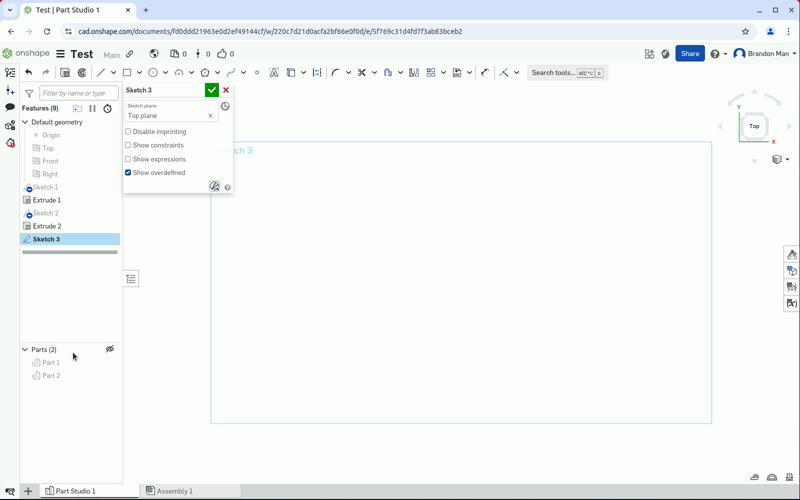
key(l)
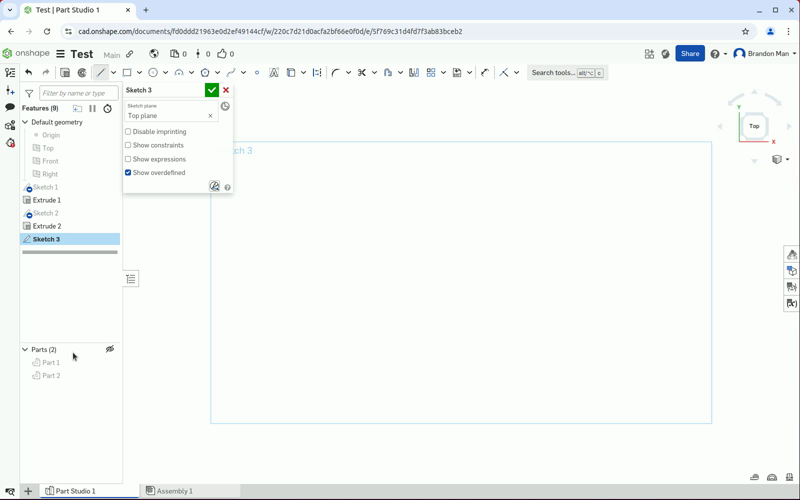
key_down(shift)
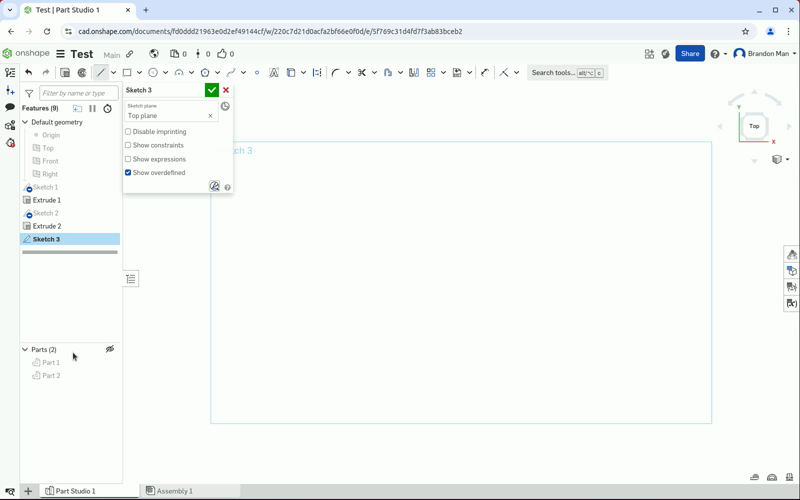
mouse_move(441, 373)
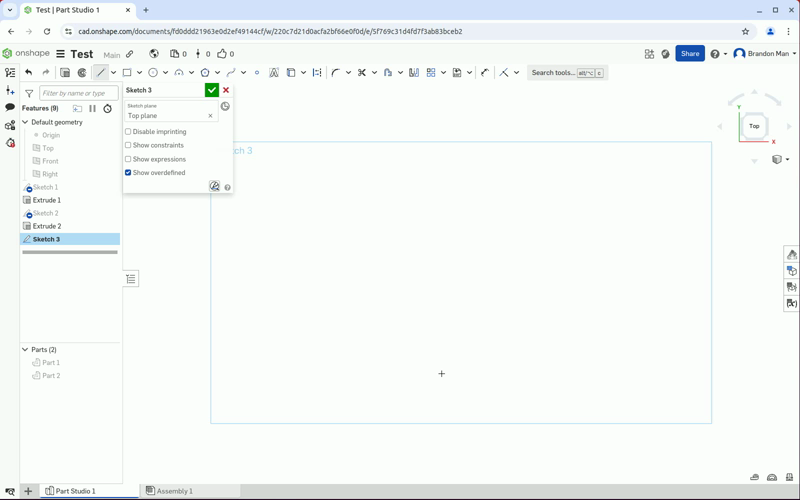
click(441, 373)
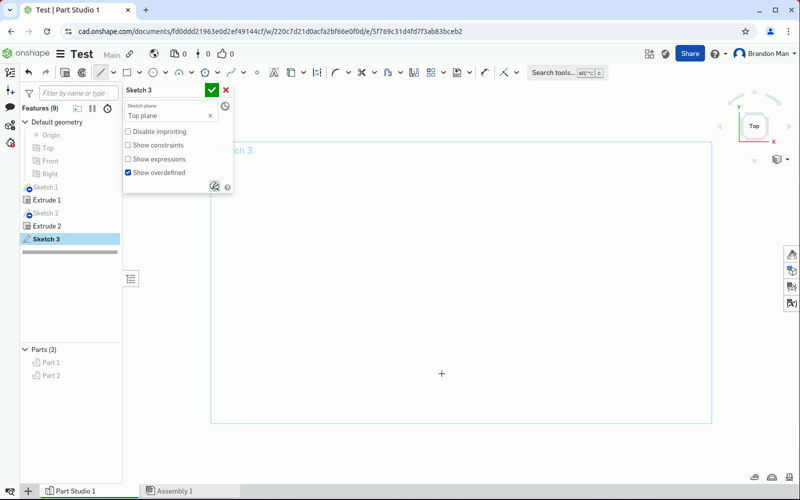
key_up(shift)
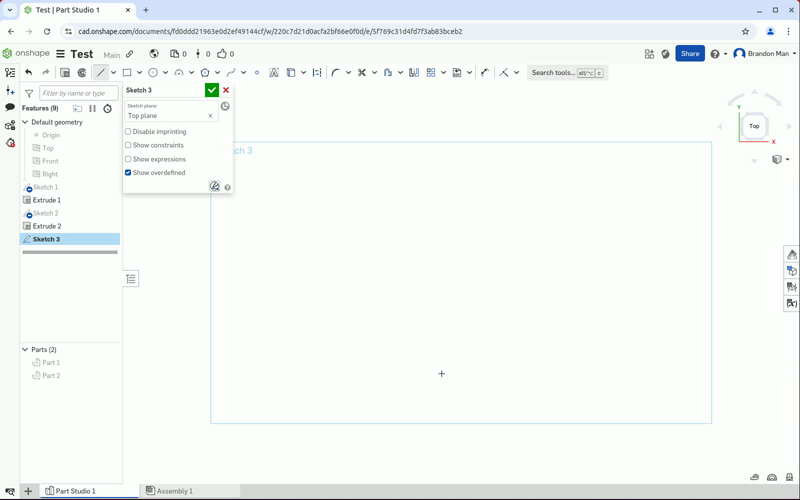
key_down(shift)
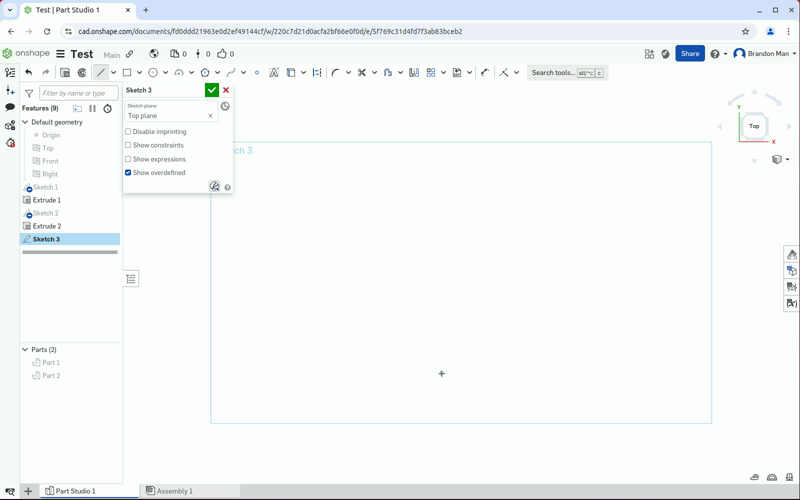
mouse_move(471, 373)
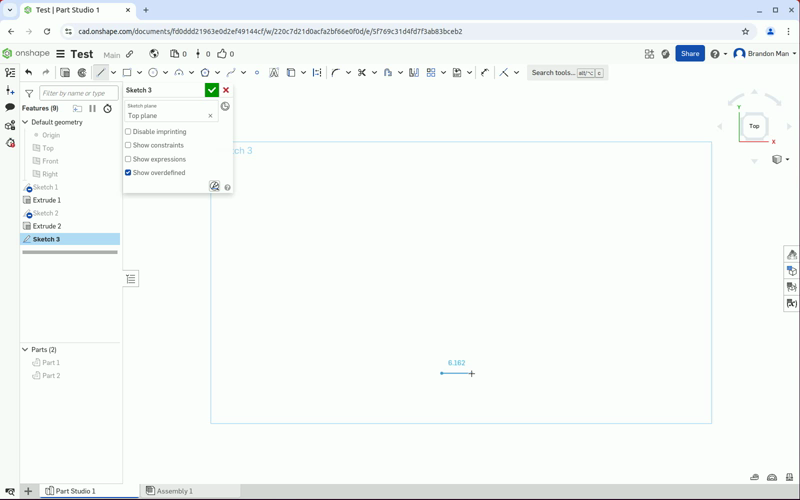
mouse_move(480, 373)
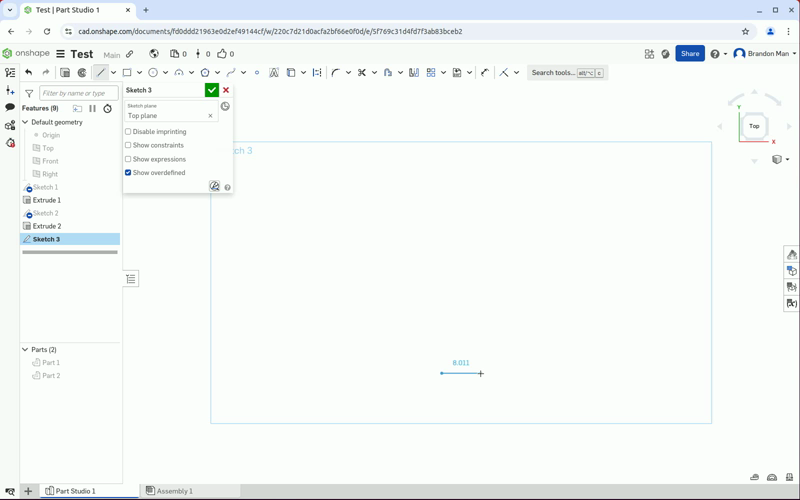
click(480, 373)
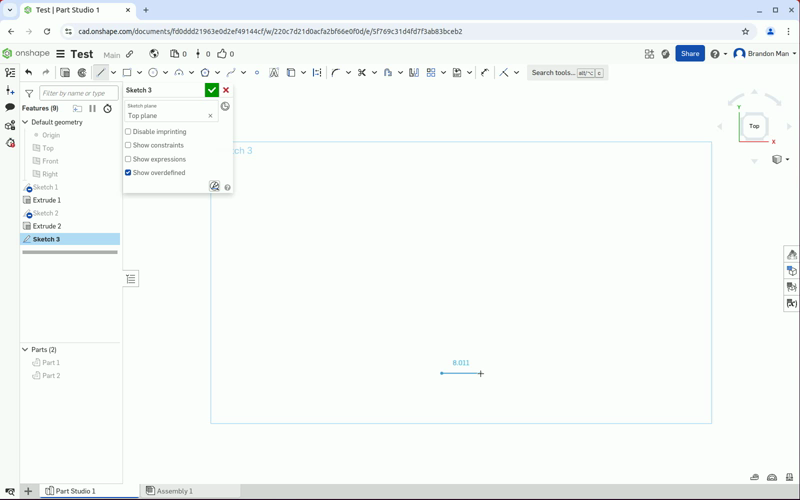
key_up(shift)
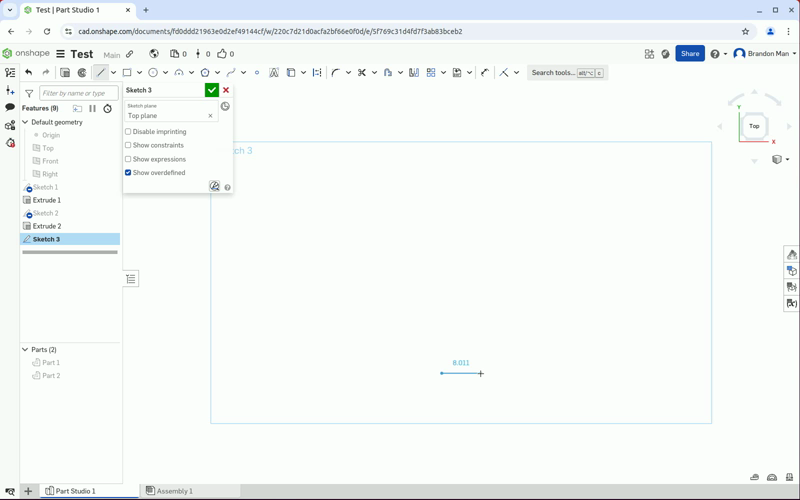
key_down(shift)
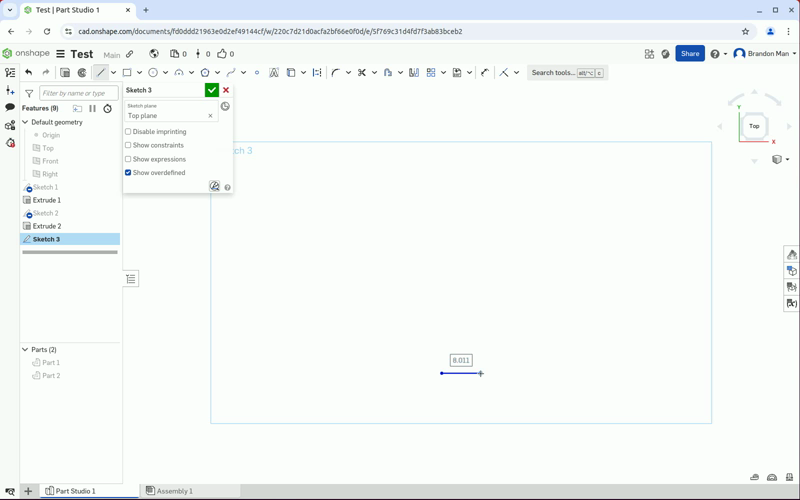
mouse_move(480, 304)
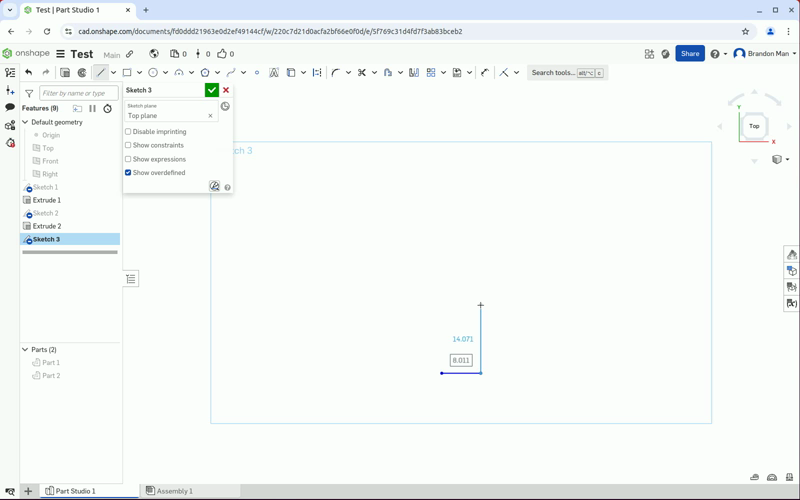
click(480, 304)
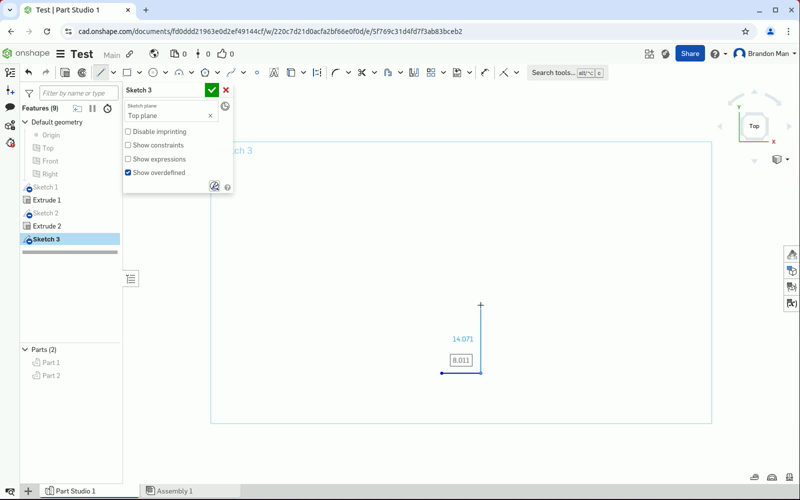
key_up(shift)
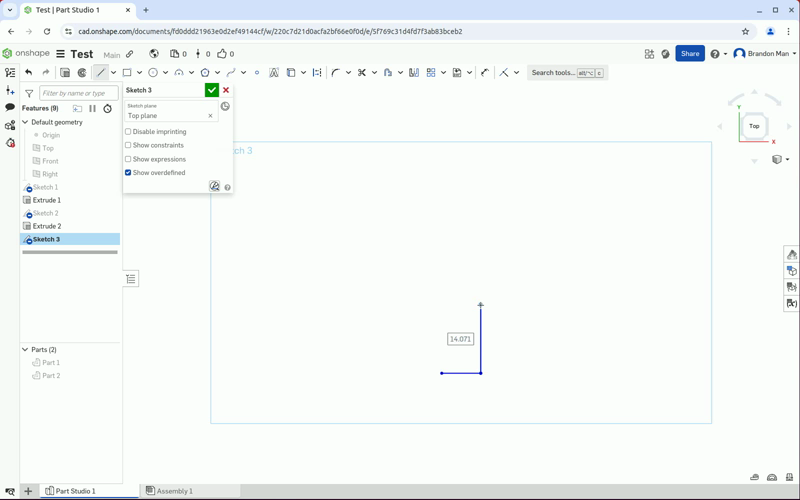
key_down(shift)
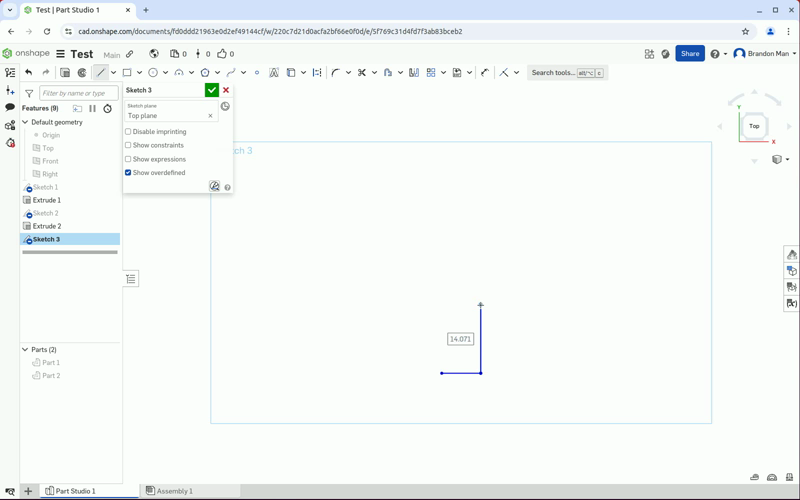
mouse_move(510, 304)
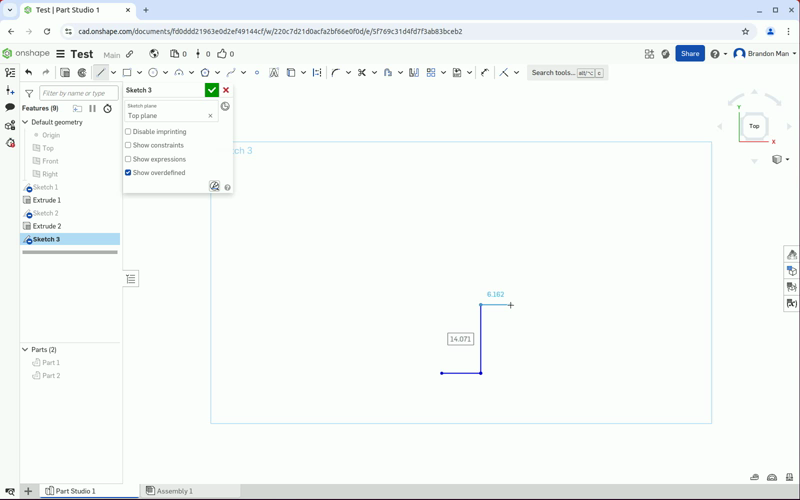
mouse_move(461, 304)
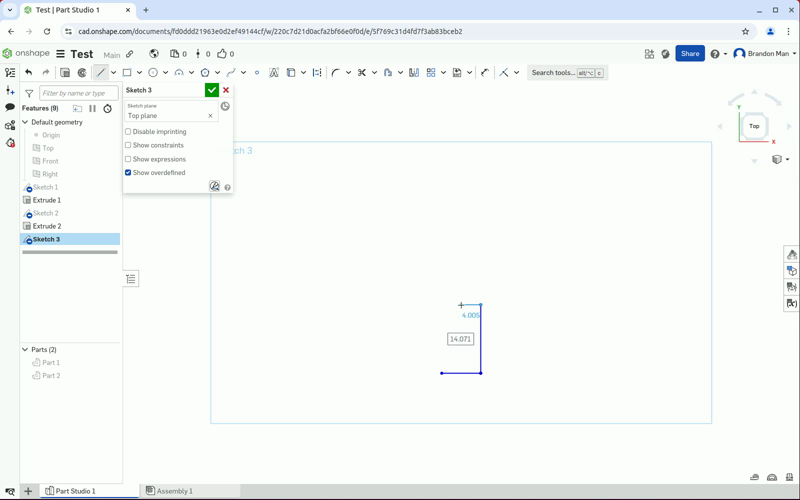
click(461, 304)
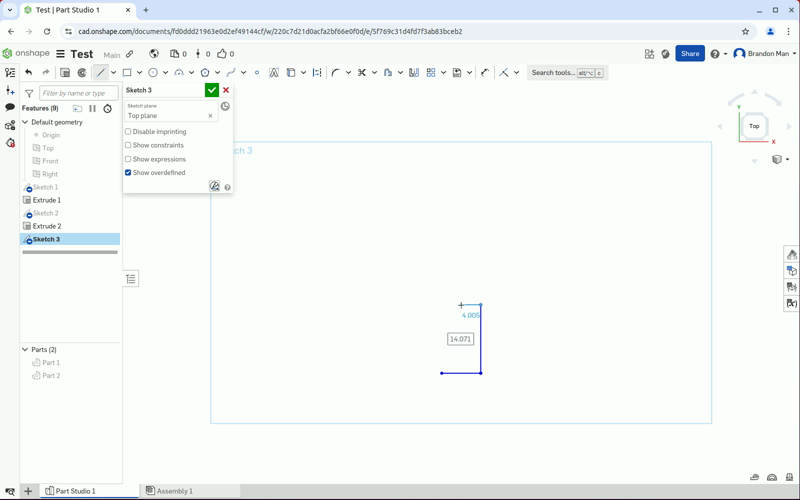
key_up(shift)
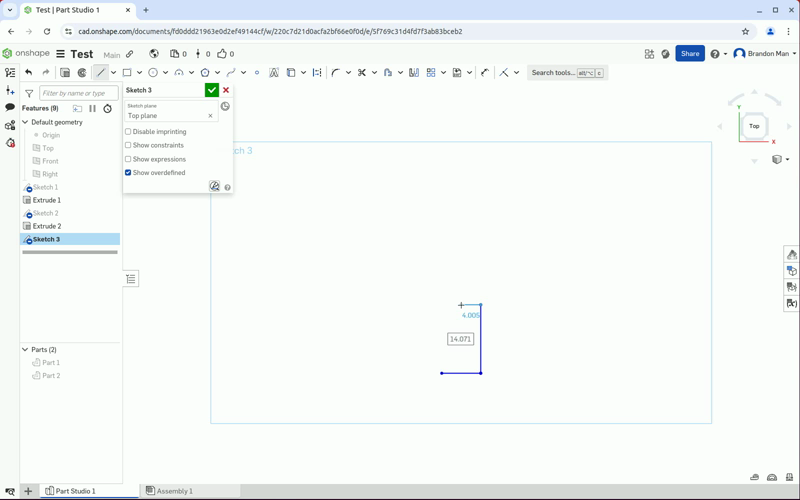
key_down(shift)
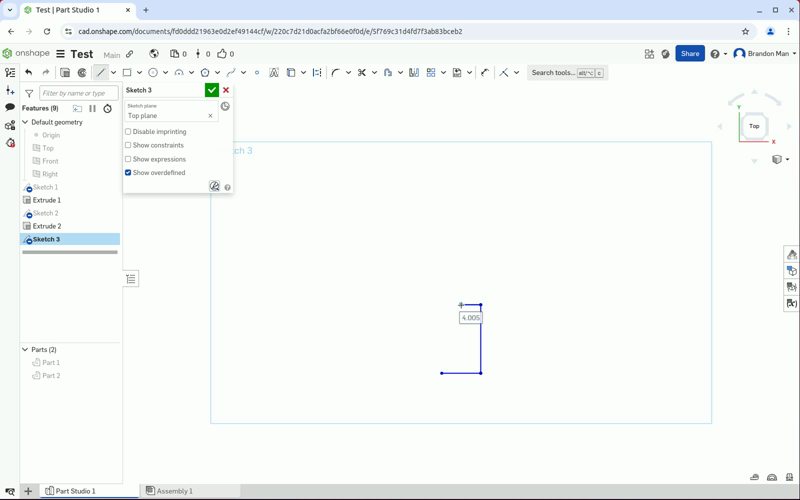
mouse_move(491, 304)
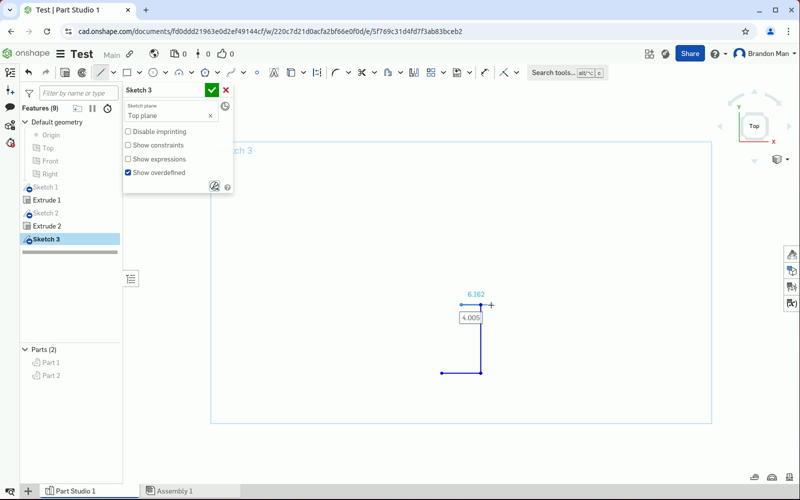
mouse_move(441, 304)
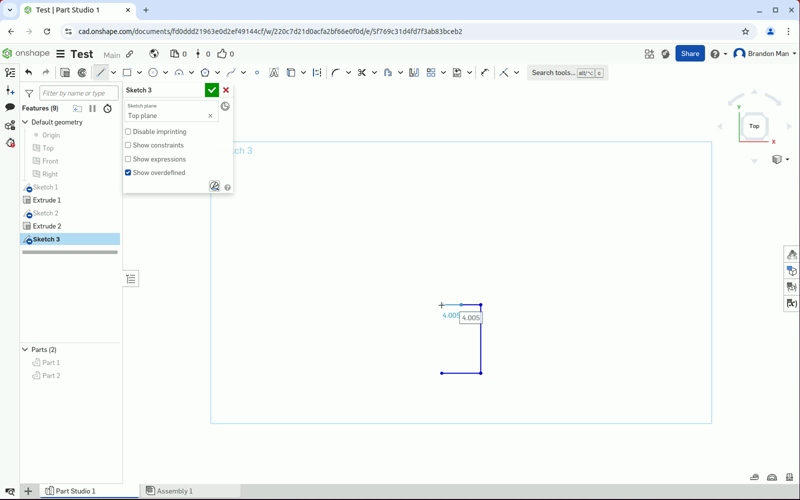
click(441, 304)
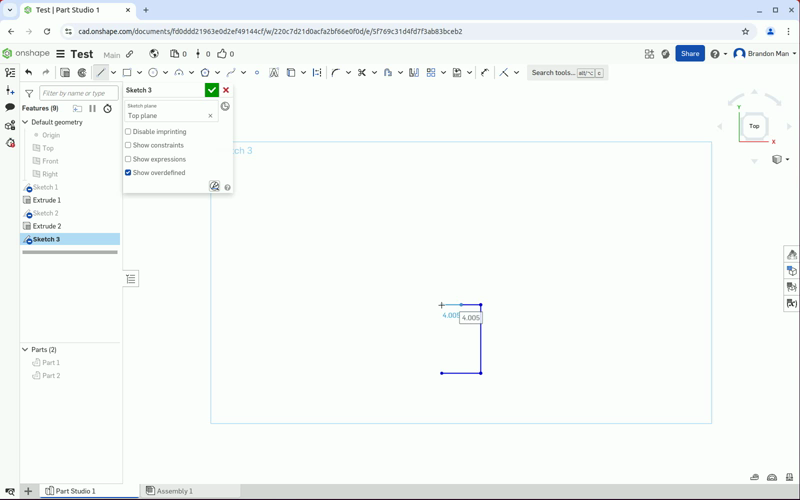
key_up(shift)
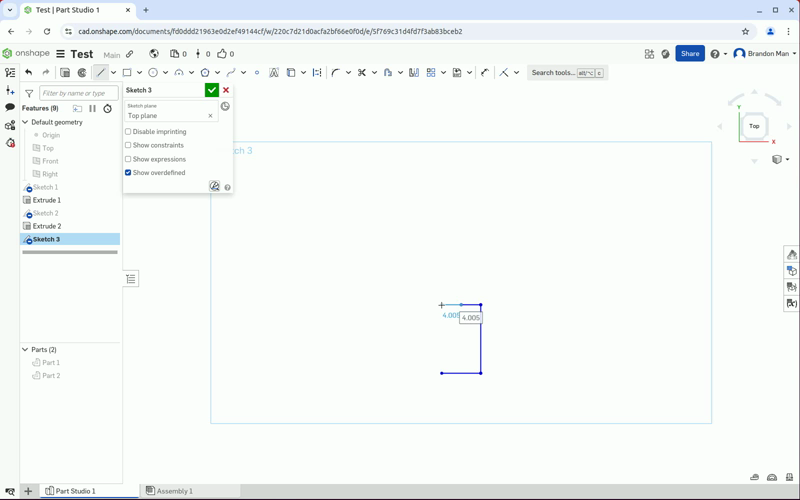
key_down(shift)
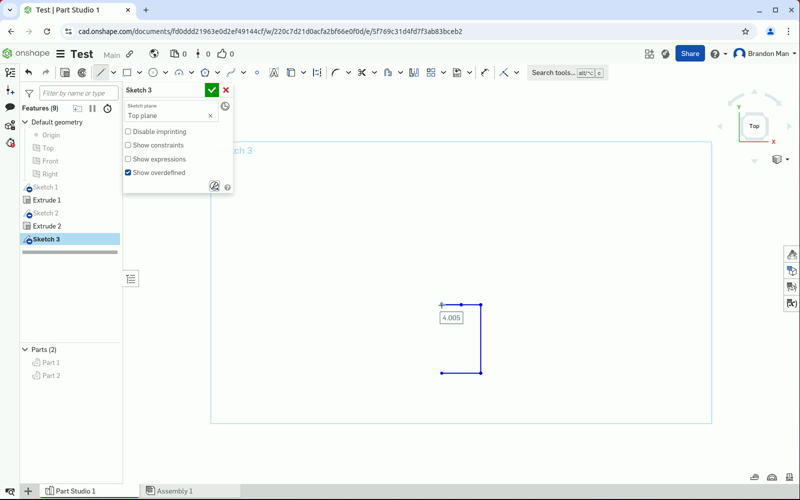
mouse_move(441, 373)
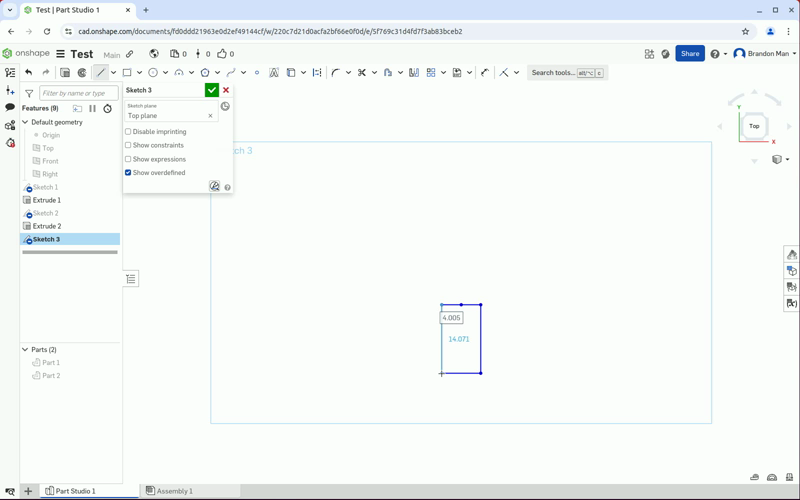
key_up(shift)
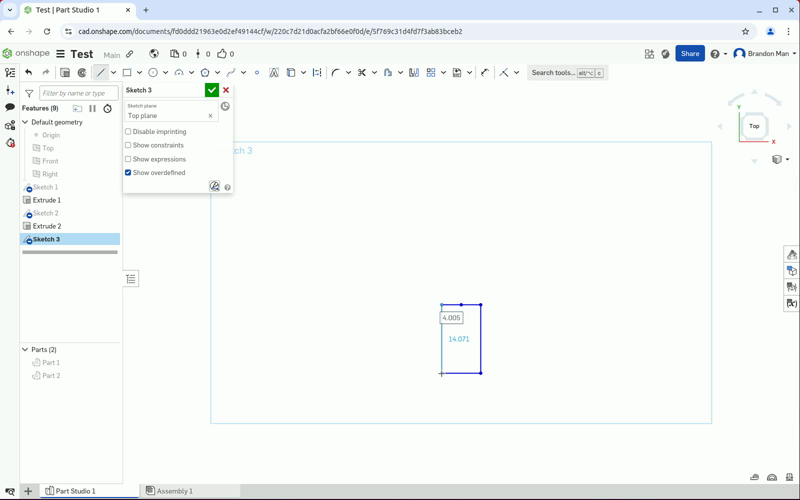
click(441, 373)
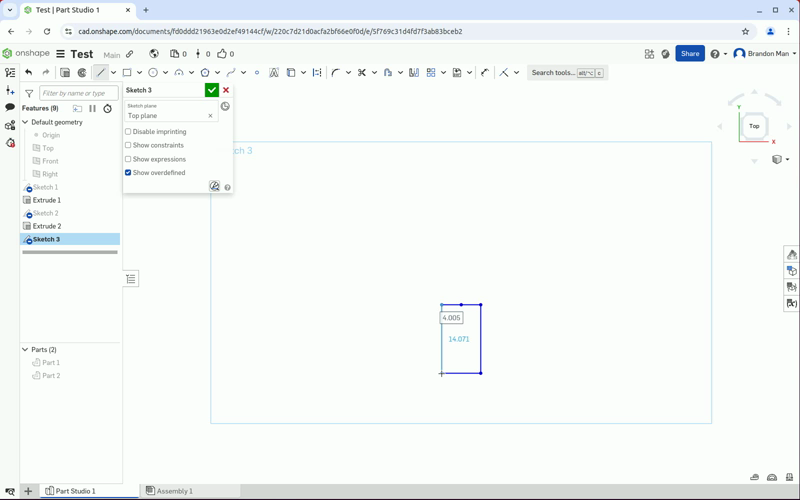
key(esc)
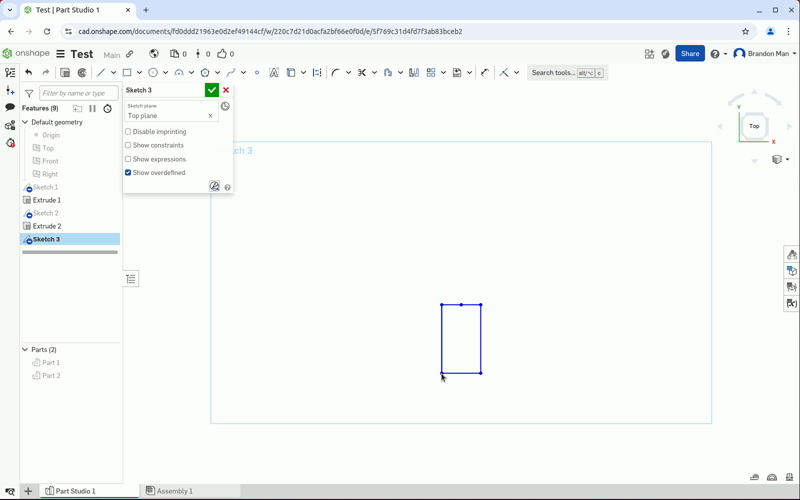
mouse_move(465, 364)
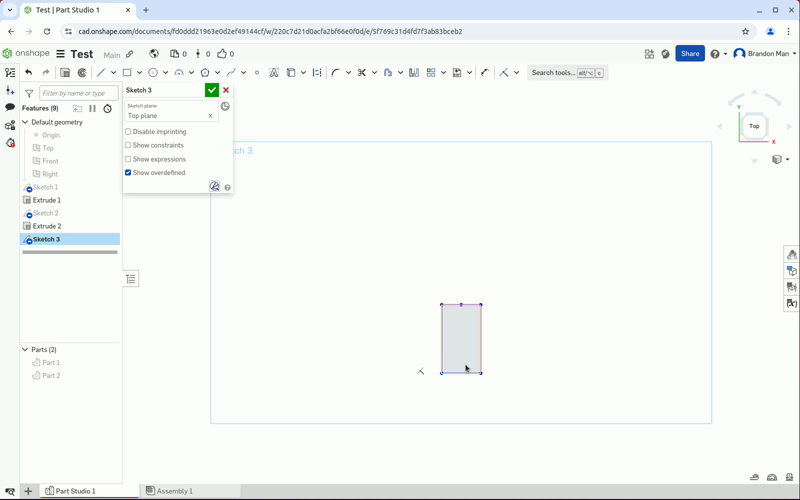
click(465, 364)
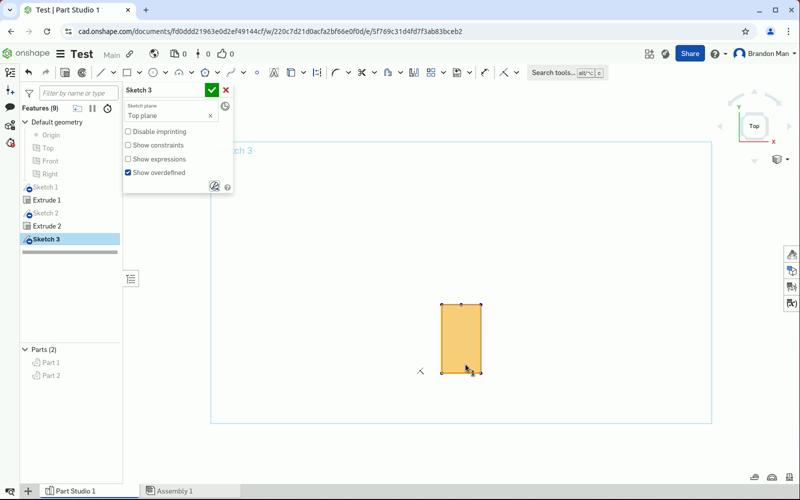
mouse_move(73, 352)
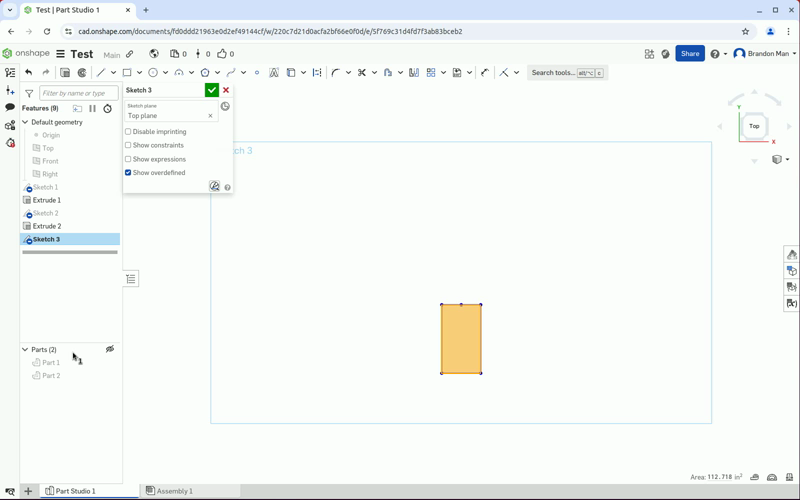
key(shift+y)
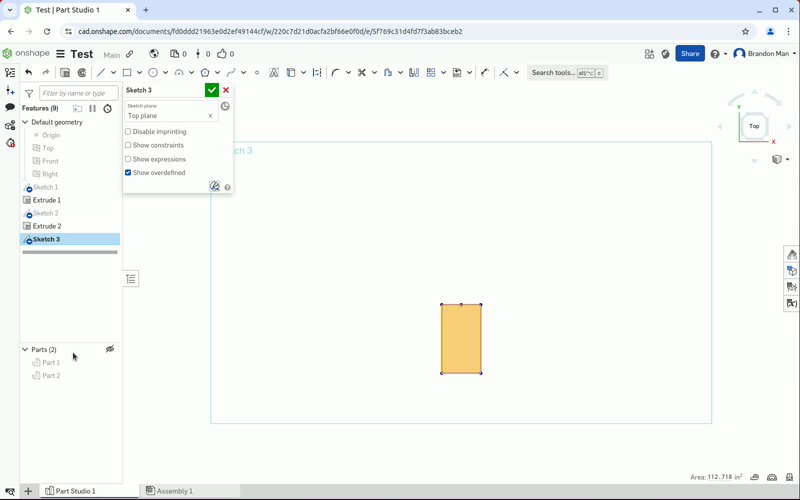
key(shift+e)
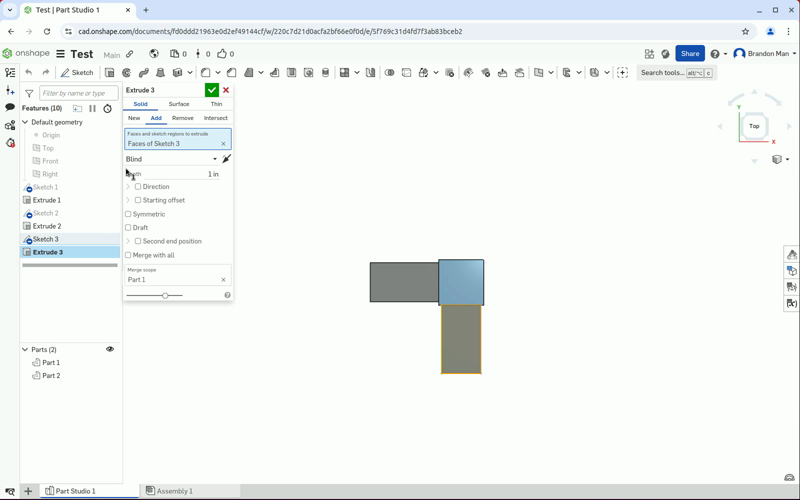
mouse_move(143, 106)
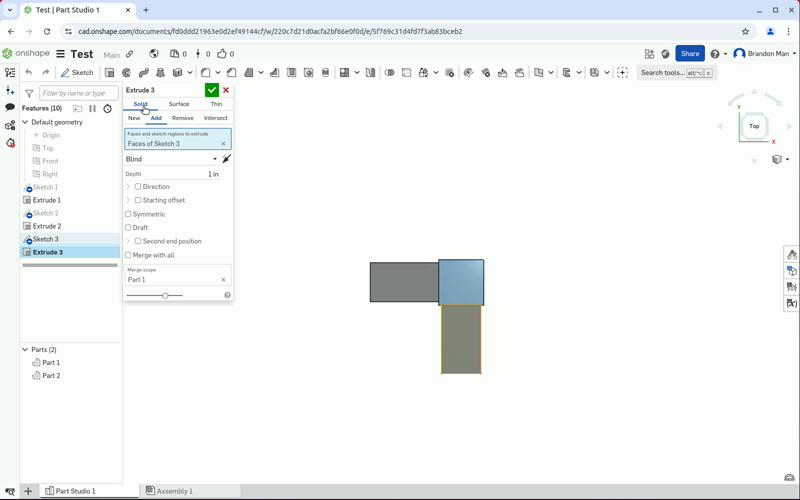
click(143, 106)
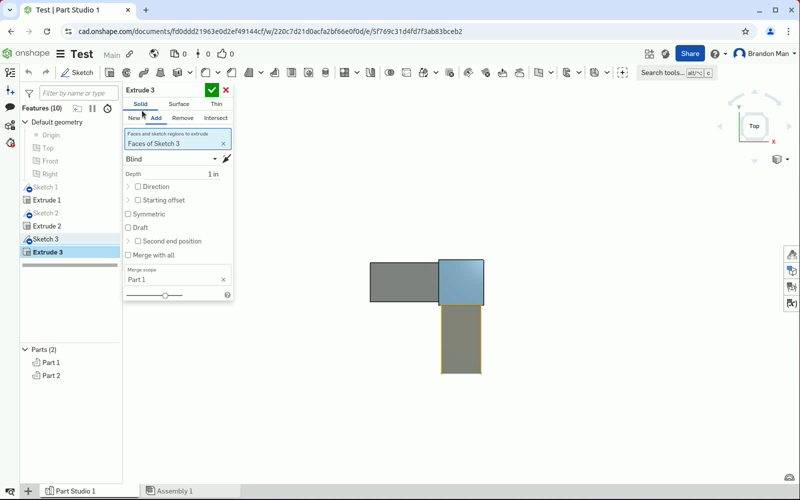
mouse_move(137, 120)
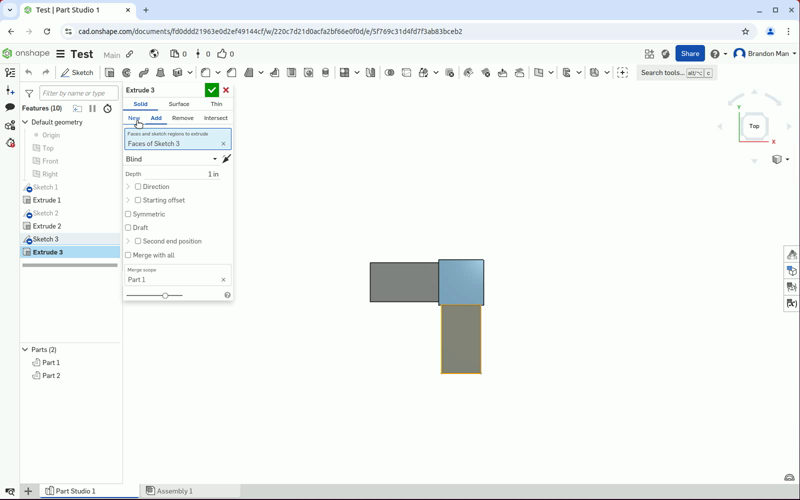
click(137, 120)
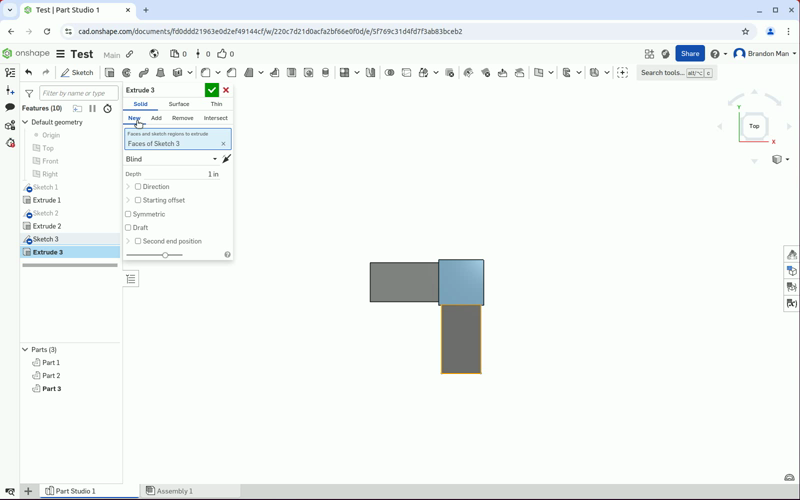
key(tab, 4)
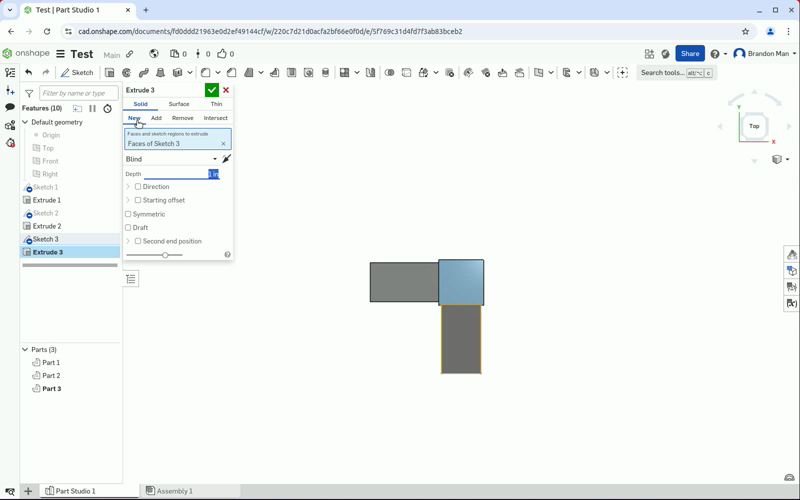
text(8.666)
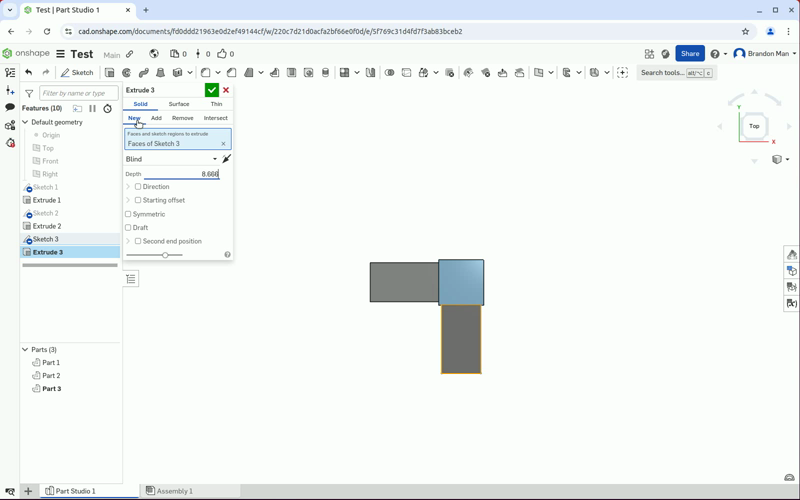
key(tab, 3)
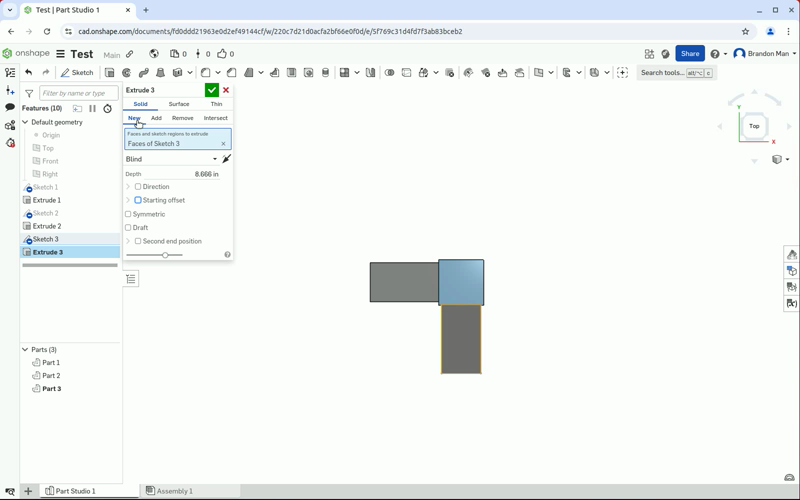
key(tab, 2)
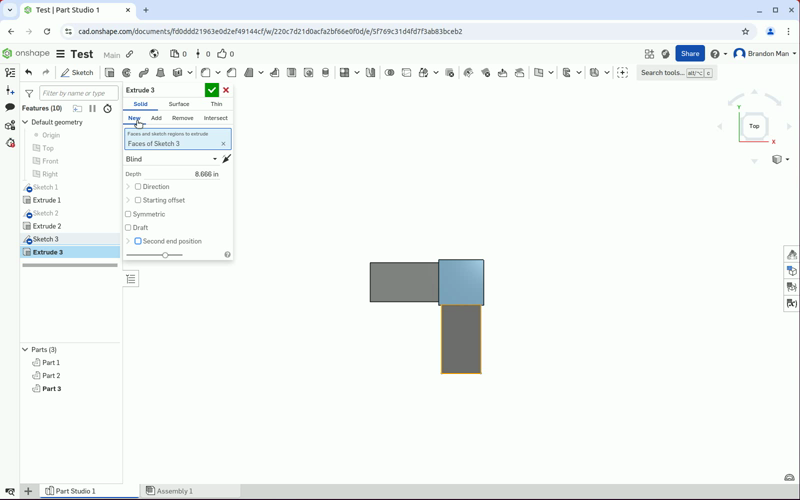
key(space)
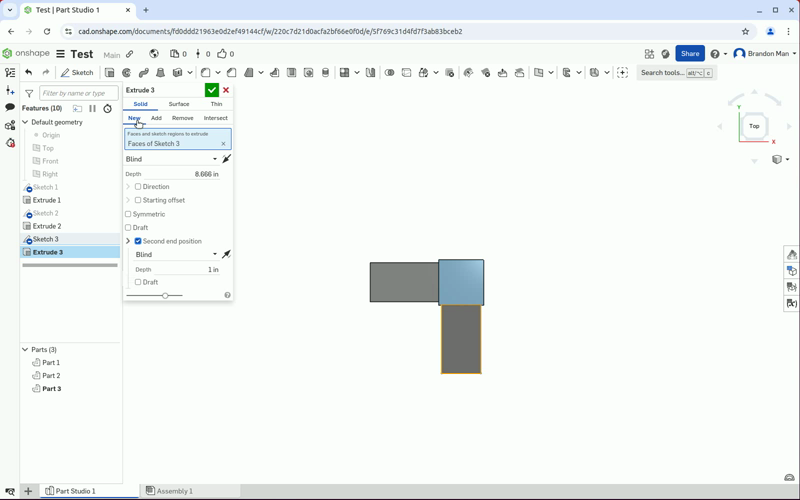
key(tab, 3)
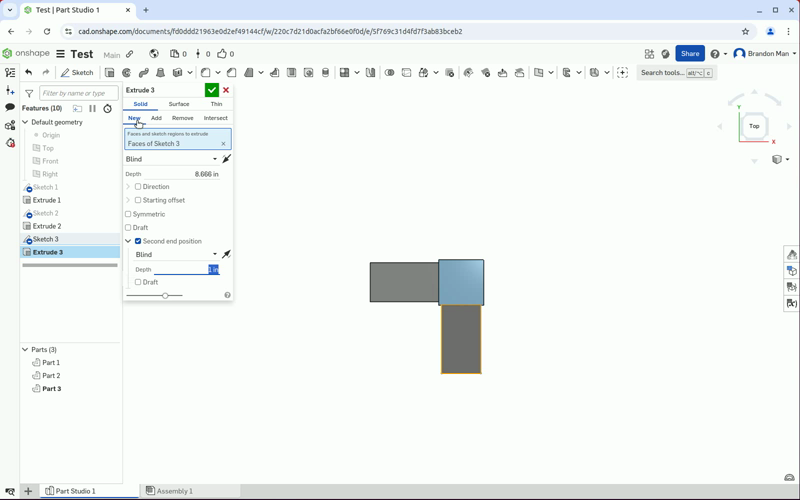
text(0.722)
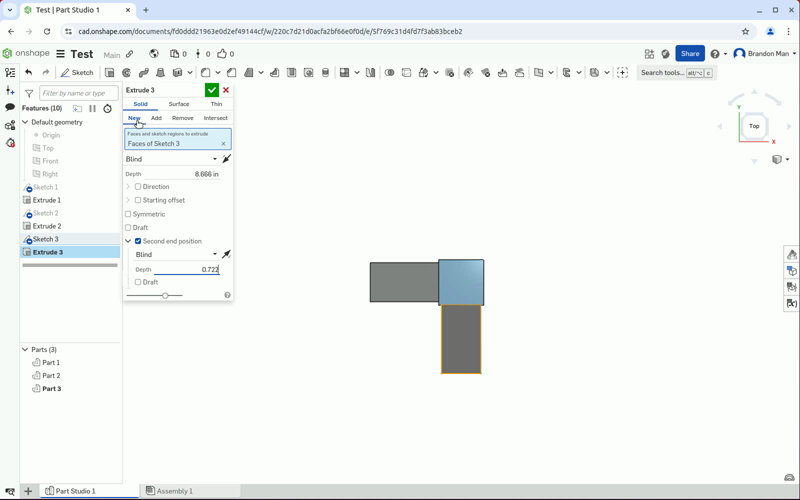
key(enter)
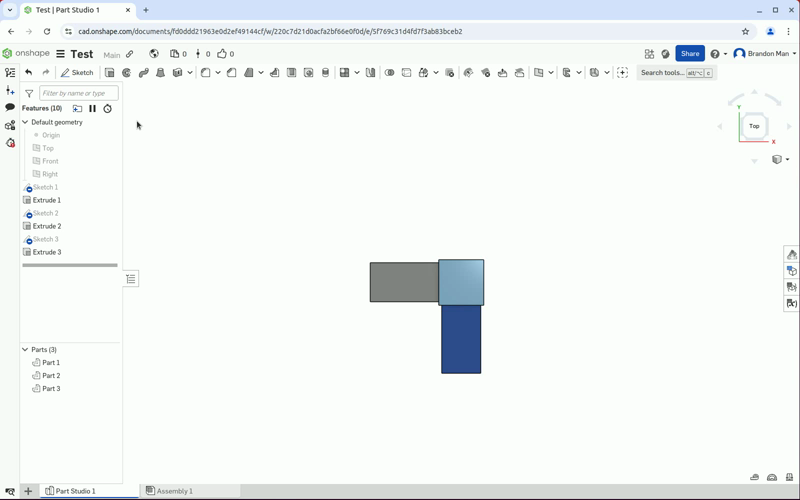
key(shift+h)
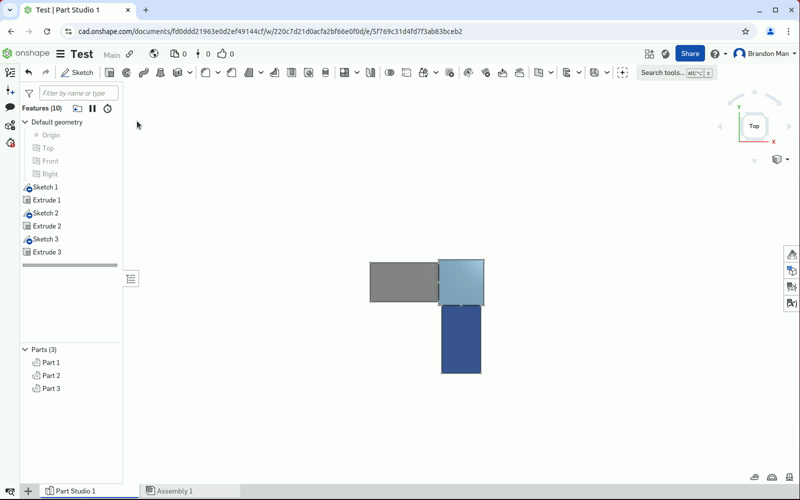
key(shift+h)
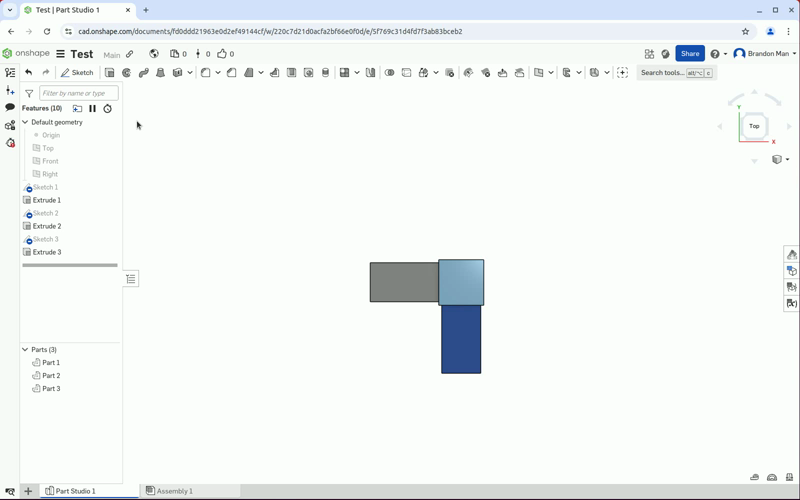
mouse_move(73, 189)
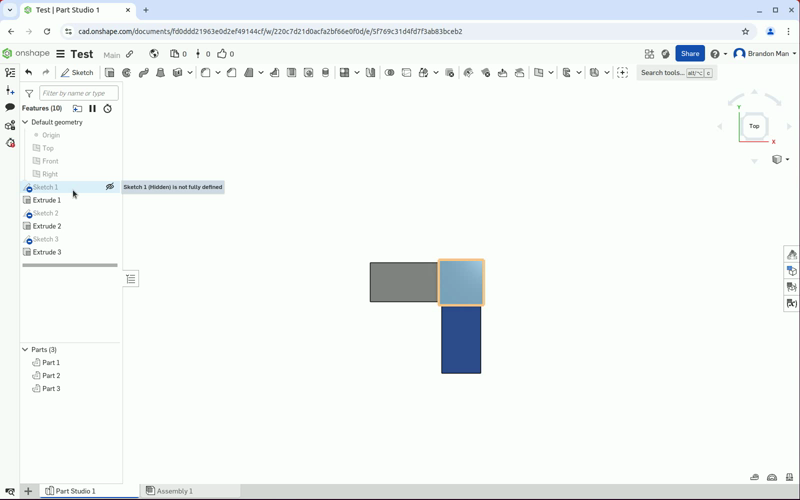
click(73, 189)
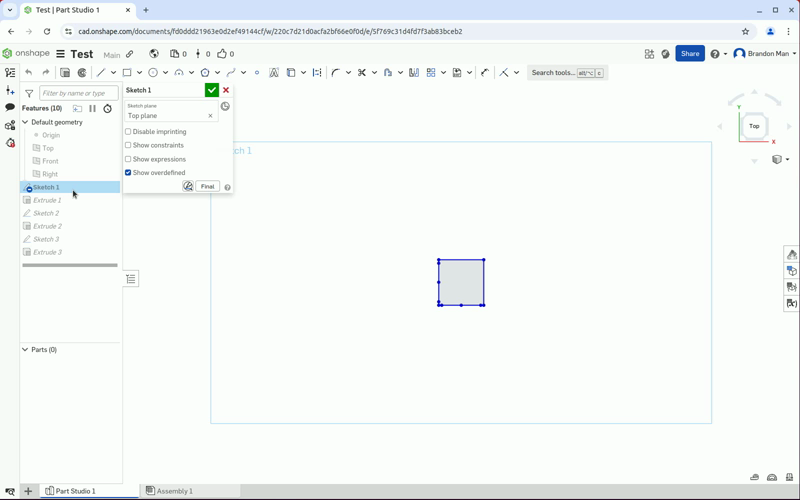
mouse_move(229, 92)
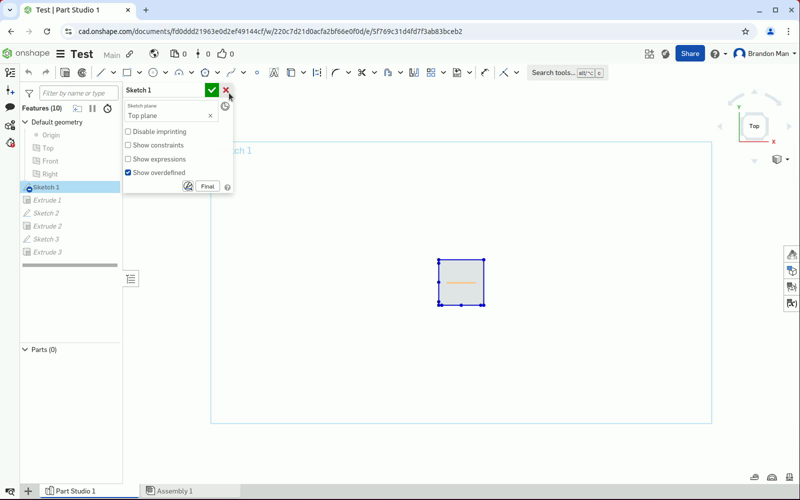
click(229, 92)
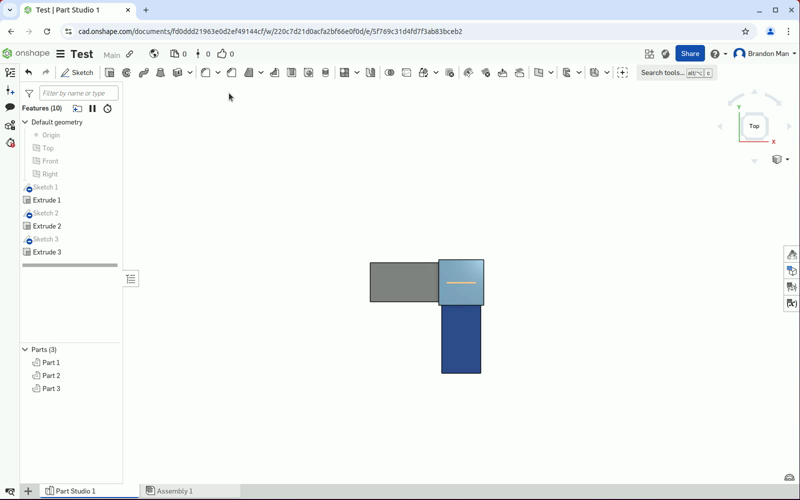
mouse_move(541, 75)
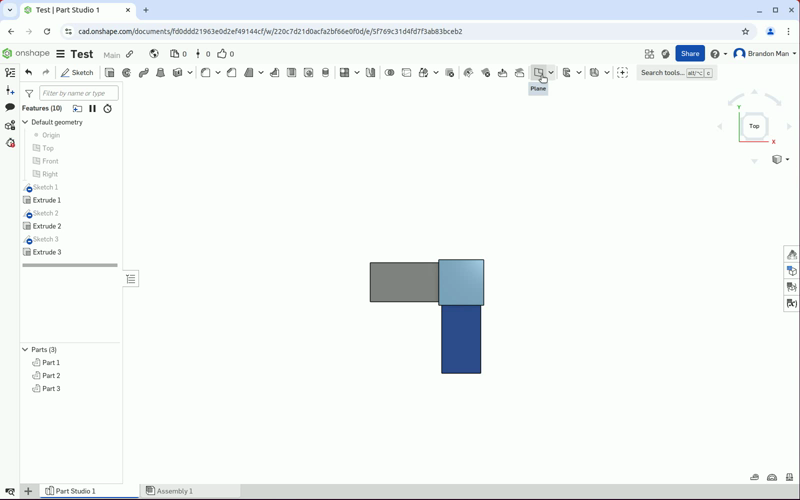
click(541, 75)
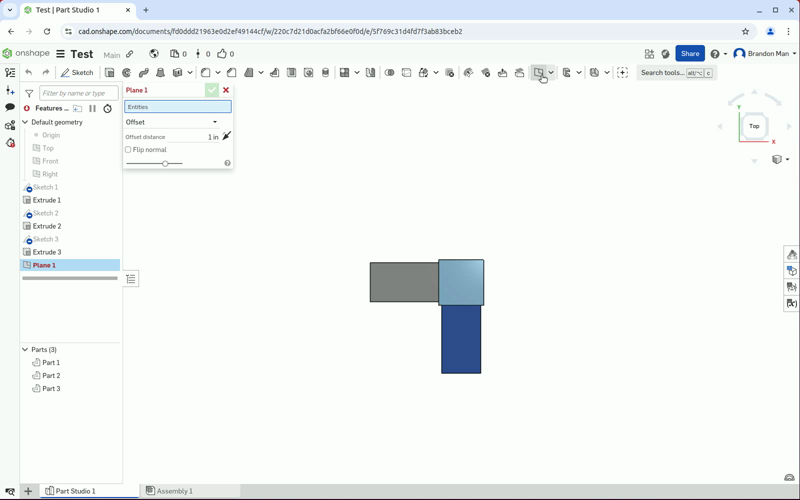
mouse_move(73, 150)
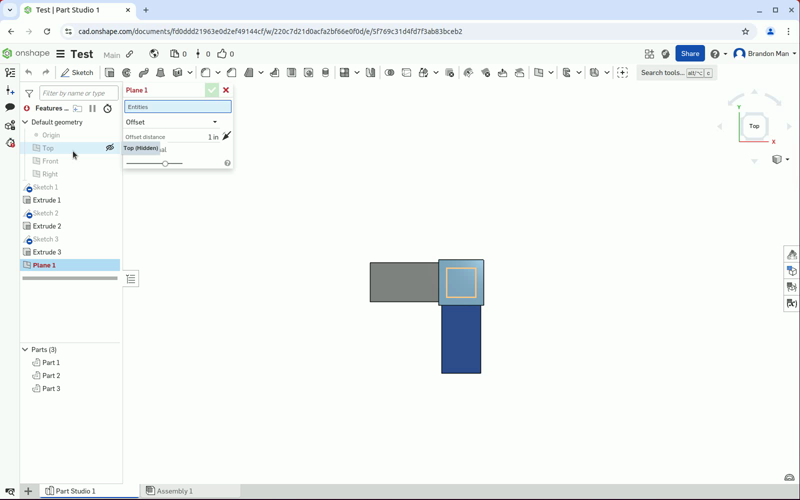
click(73, 150)
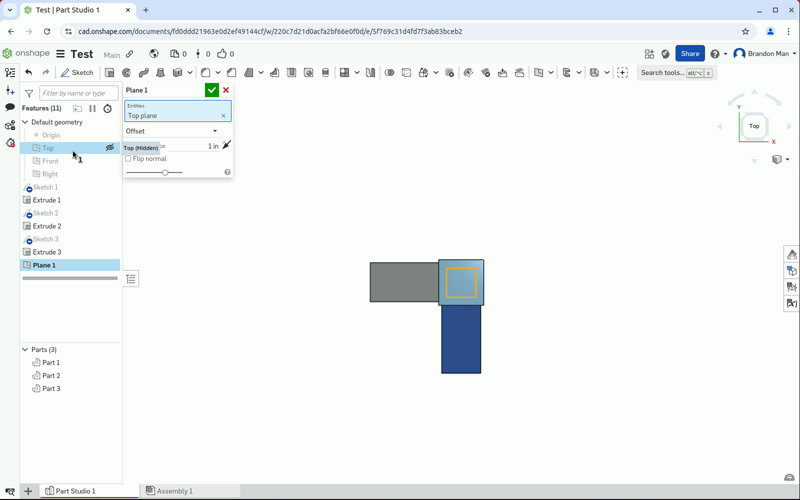
key(tab, 2)
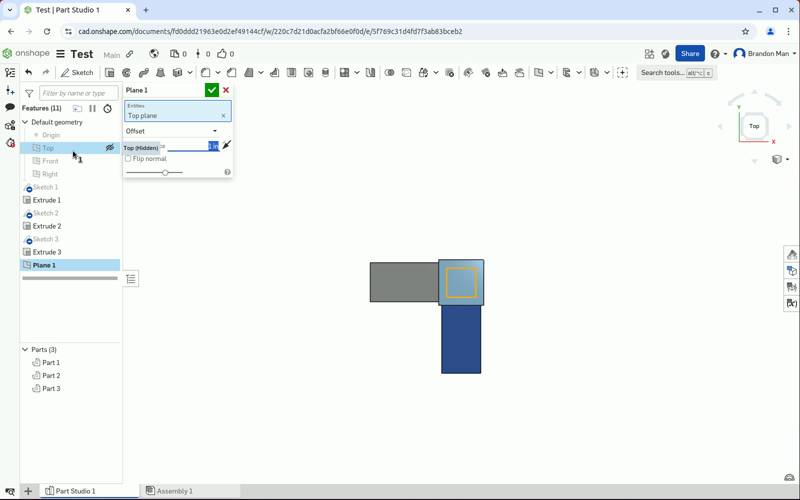
text(9.151)
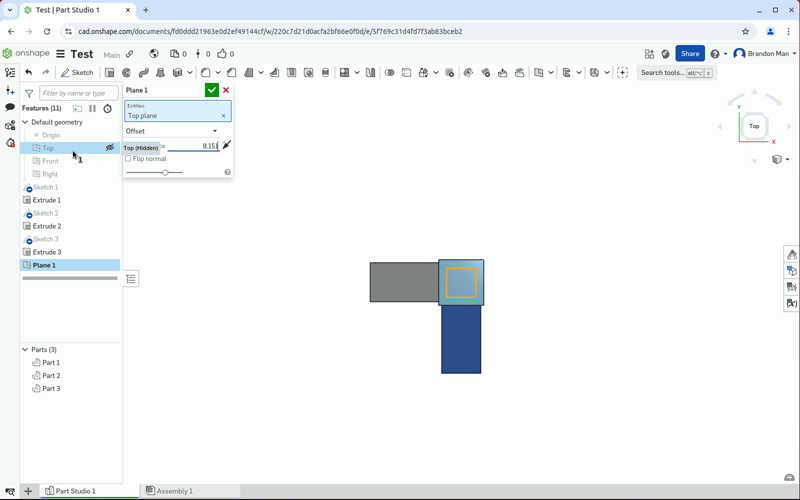
key(enter, 2)
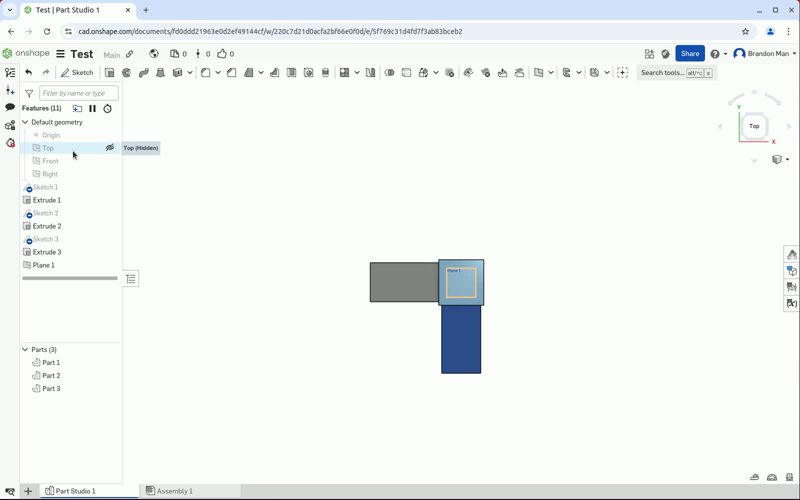
key(shift+s)
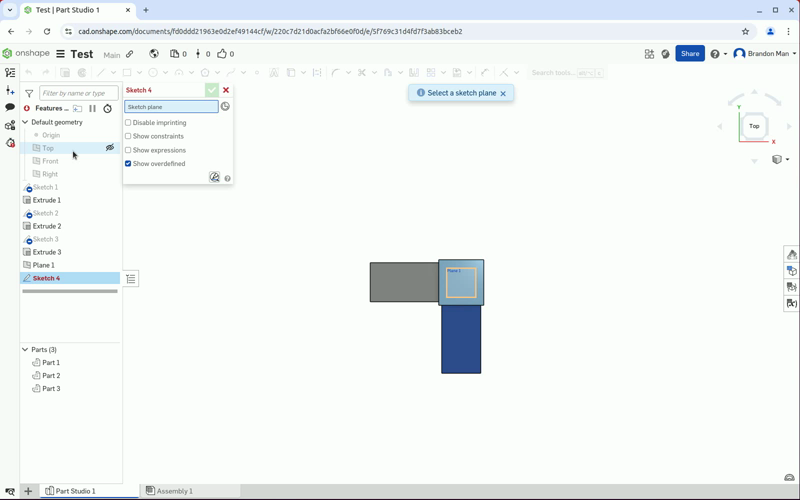
mouse_move(73, 267)
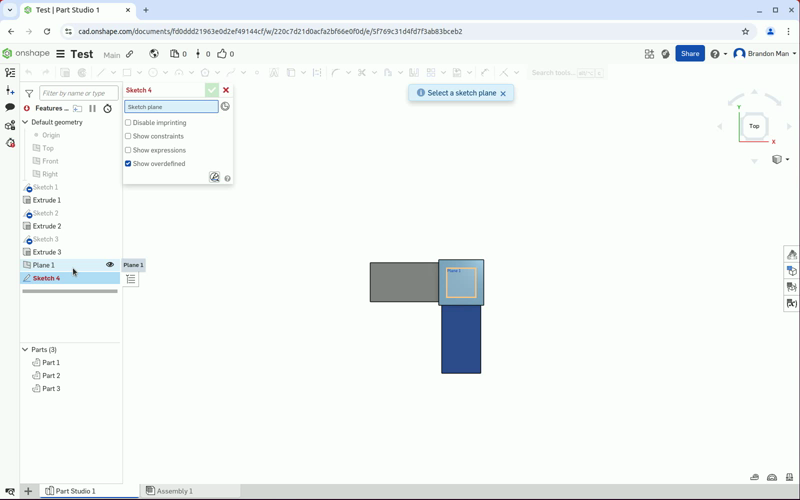
click(73, 267)
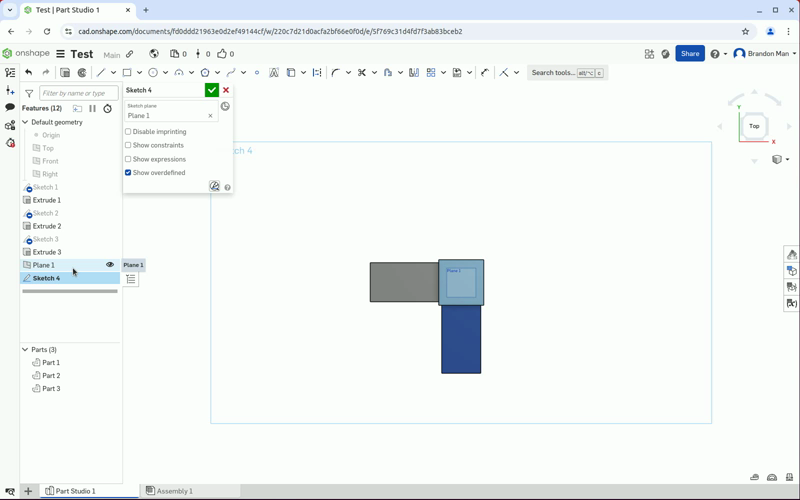
mouse_move(73, 352)
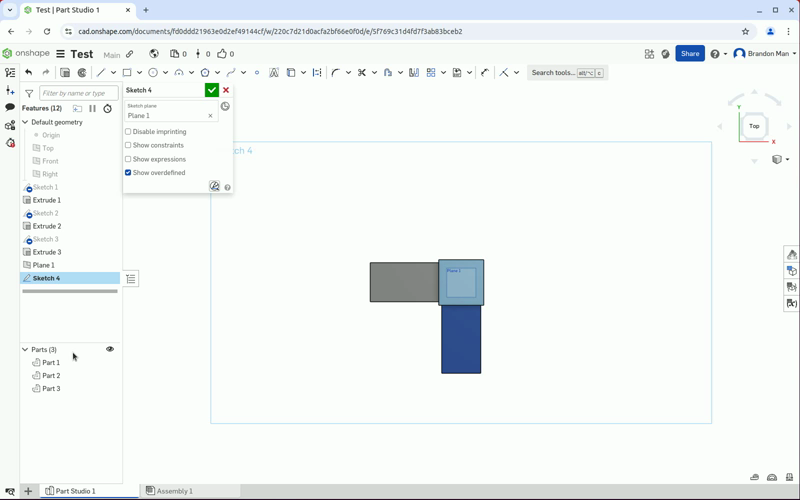
key(y)
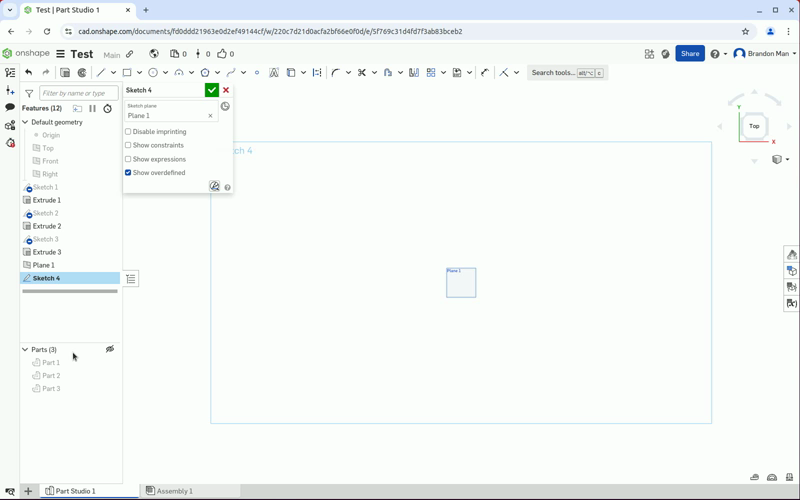
key(l)
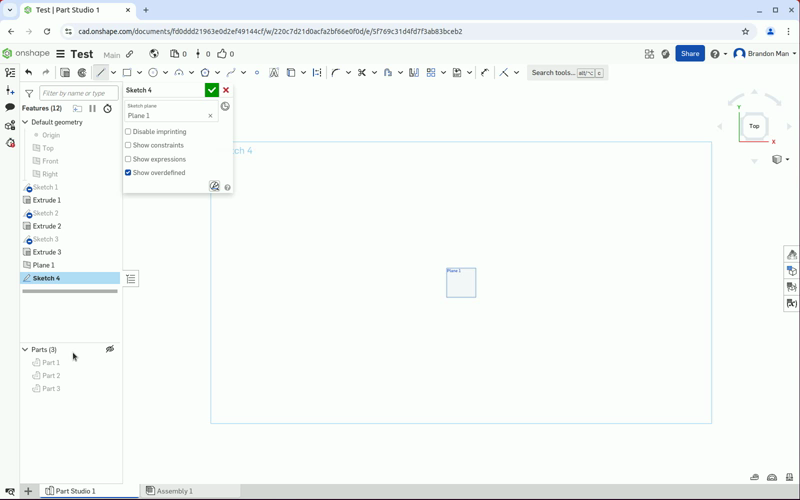
key_down(shift)
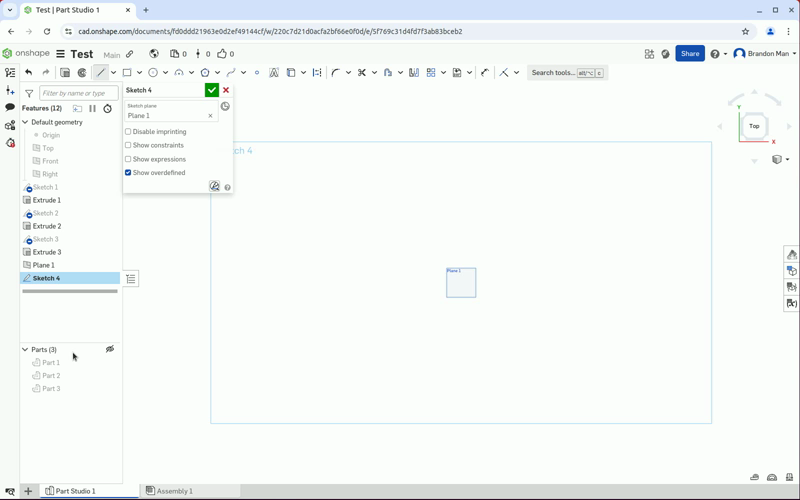
mouse_move(441, 301)
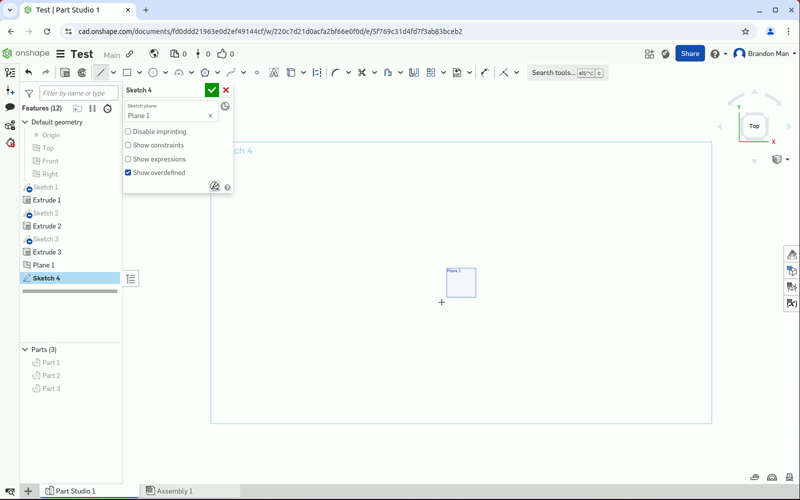
click(441, 301)
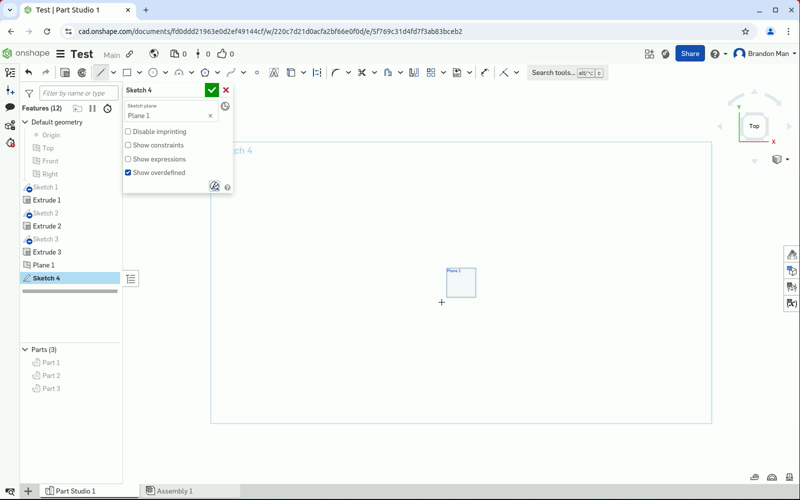
key_up(shift)
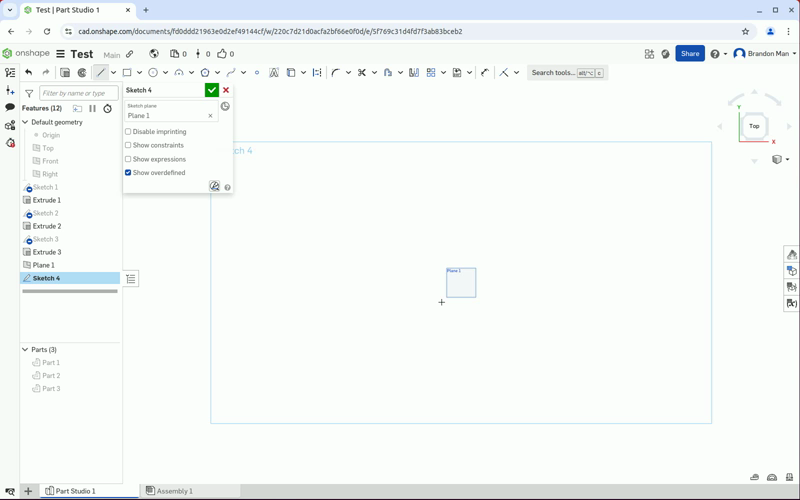
key_down(shift)
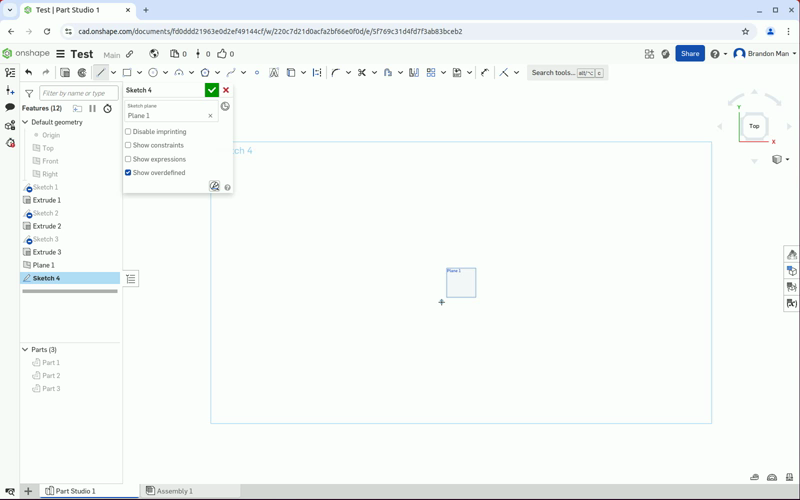
mouse_move(471, 301)
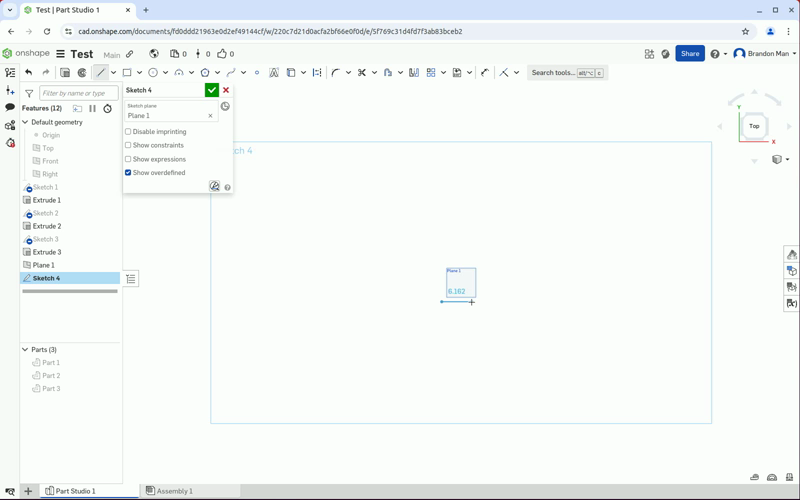
mouse_move(481, 301)
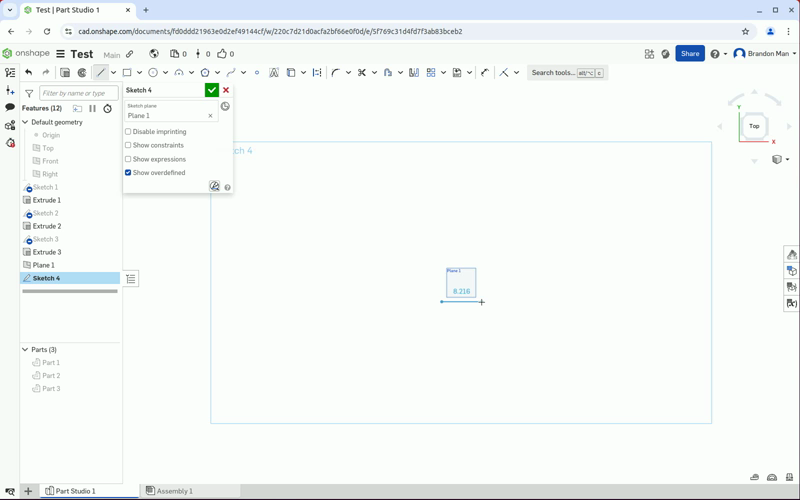
click(481, 301)
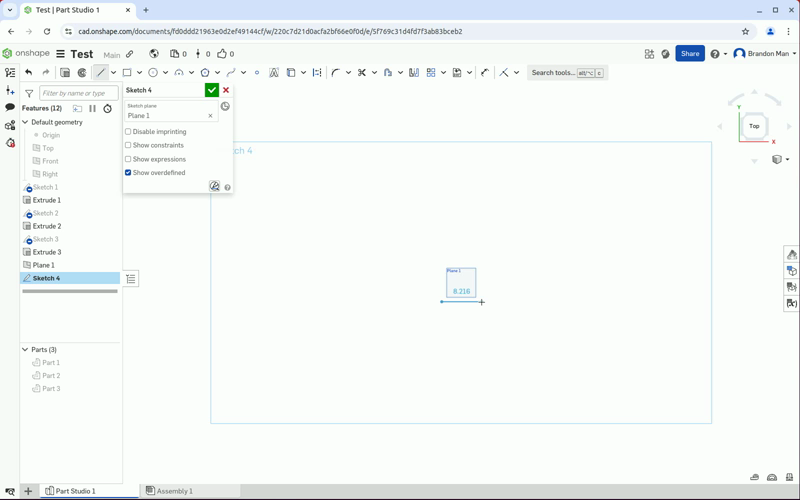
key_up(shift)
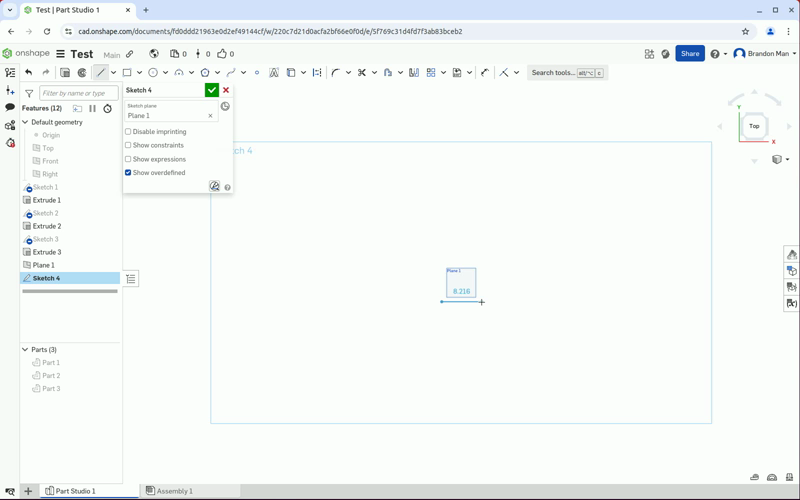
key_down(shift)
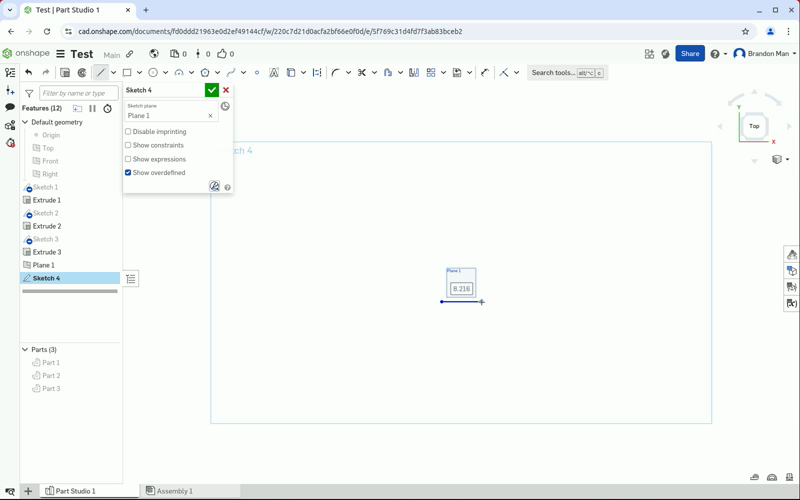
mouse_move(511, 301)
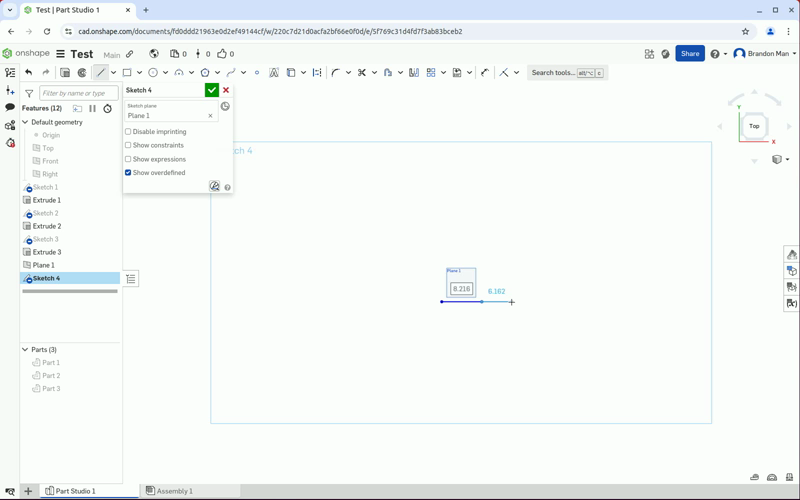
mouse_move(481, 262)
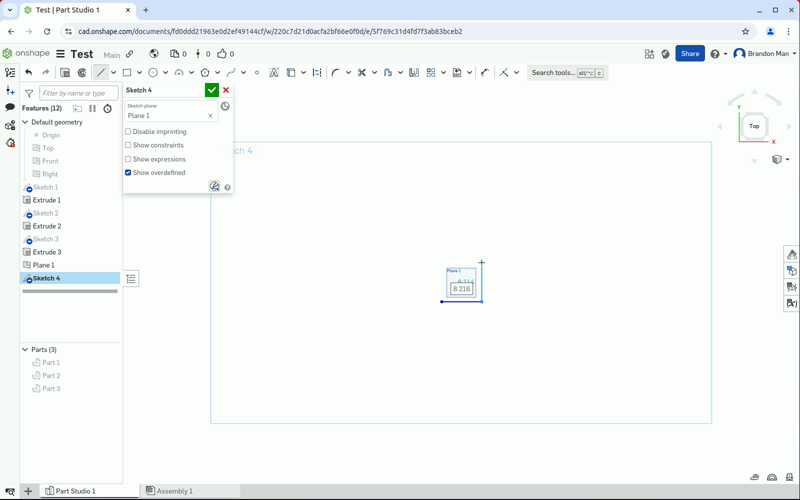
click(481, 262)
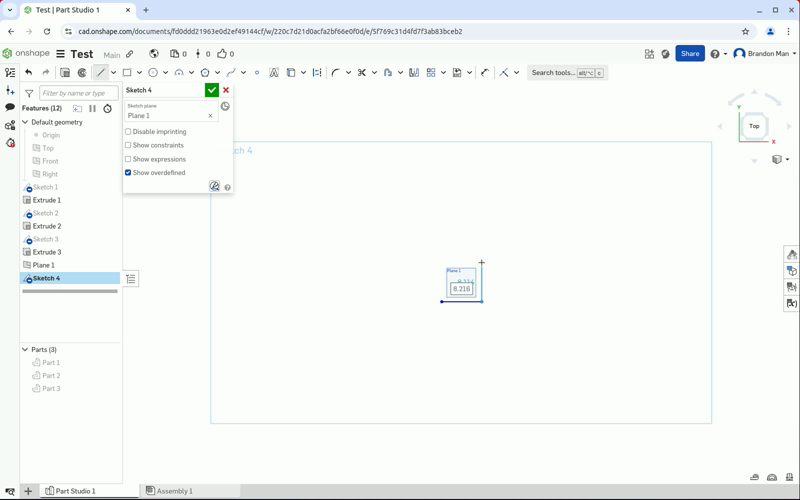
key_up(shift)
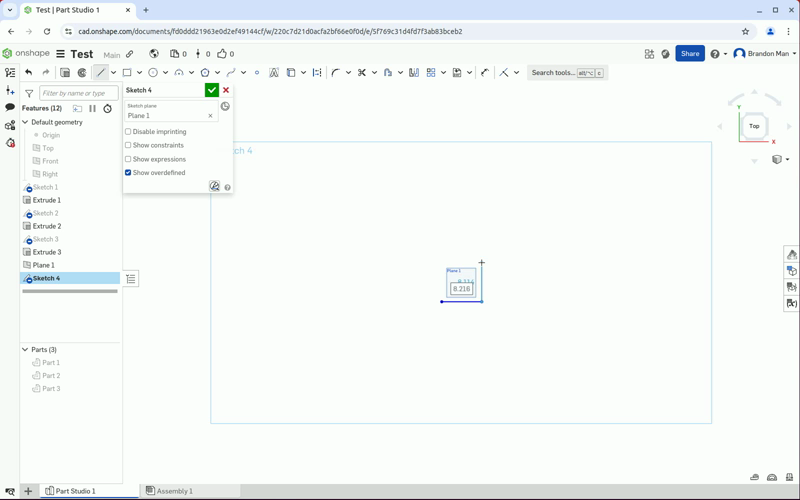
key_down(shift)
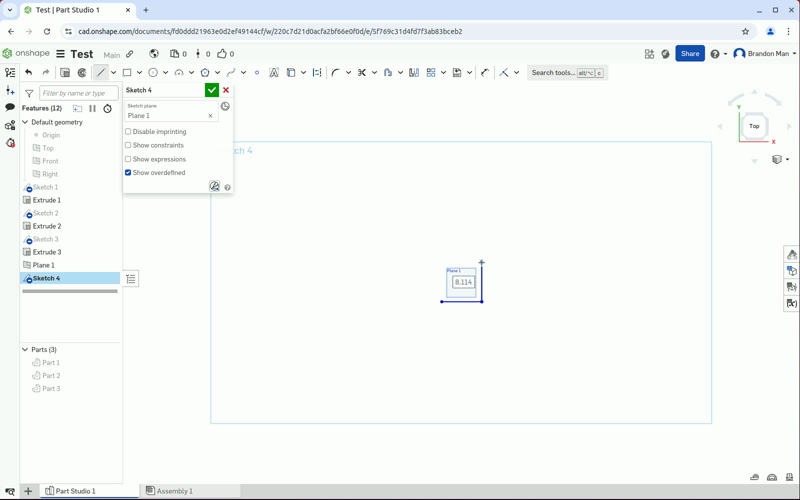
mouse_move(511, 262)
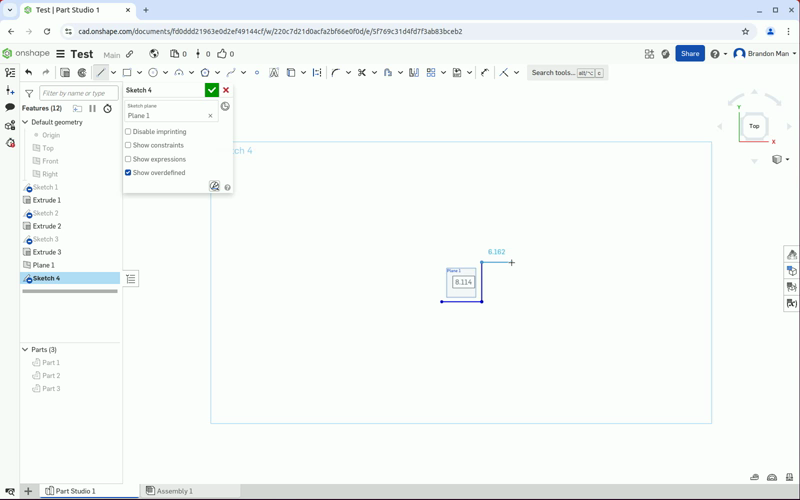
mouse_move(441, 262)
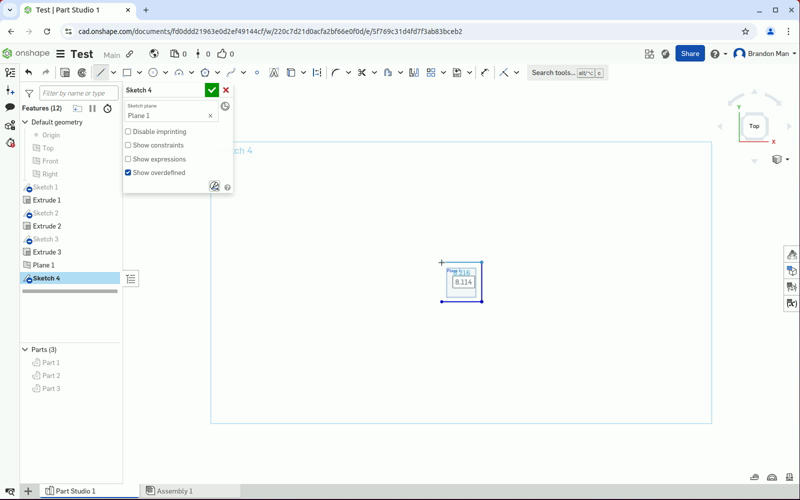
click(441, 262)
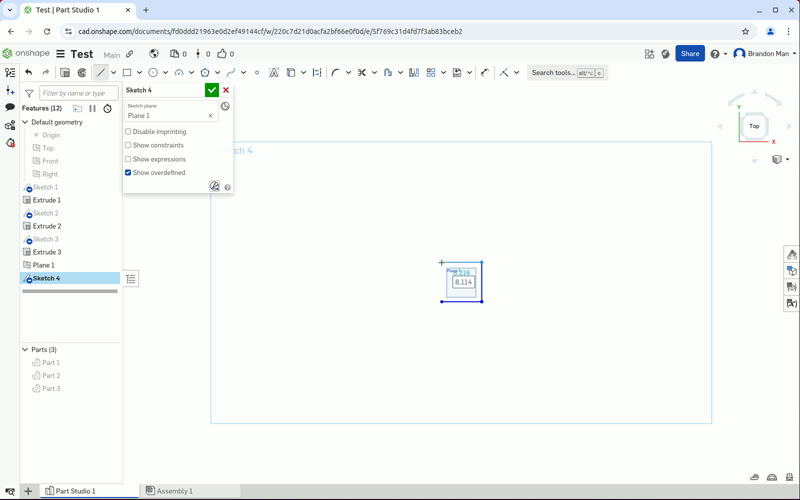
key_up(shift)
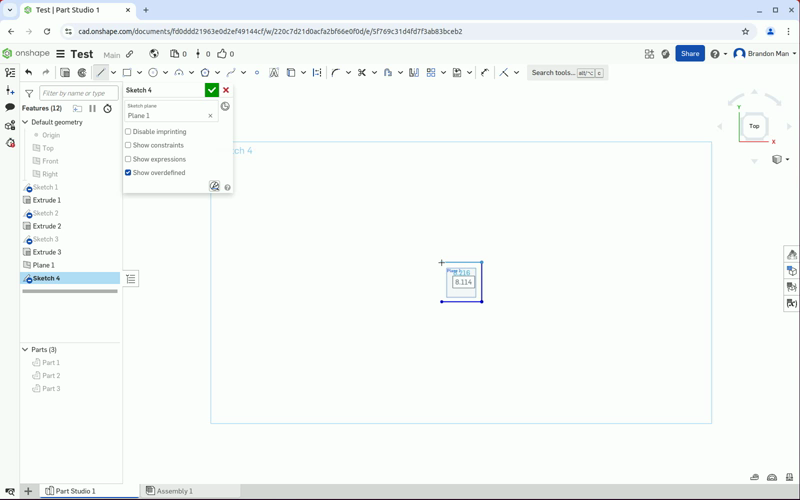
mouse_move(471, 262)
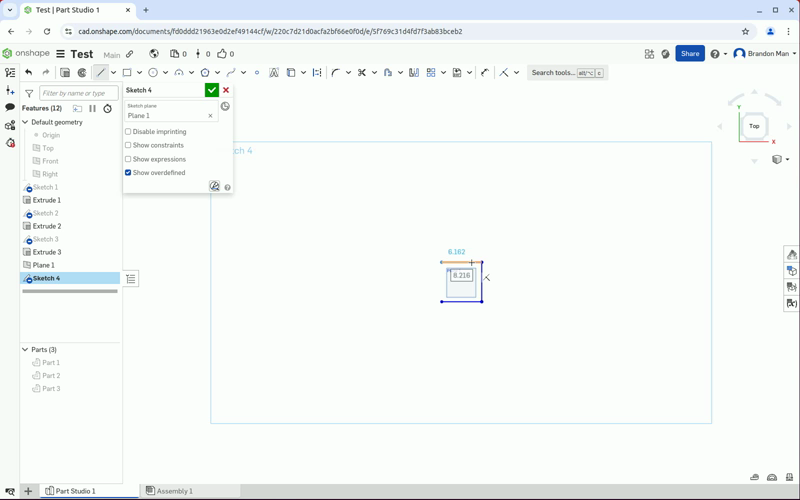
key_down(shift)
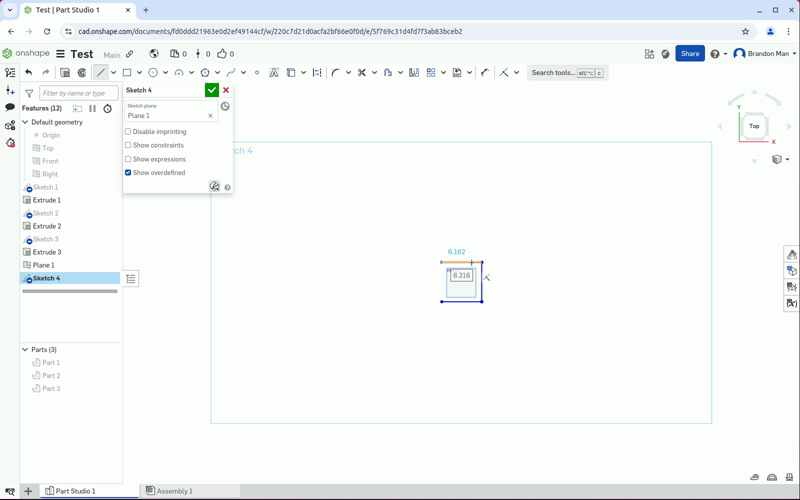
mouse_move(441, 301)
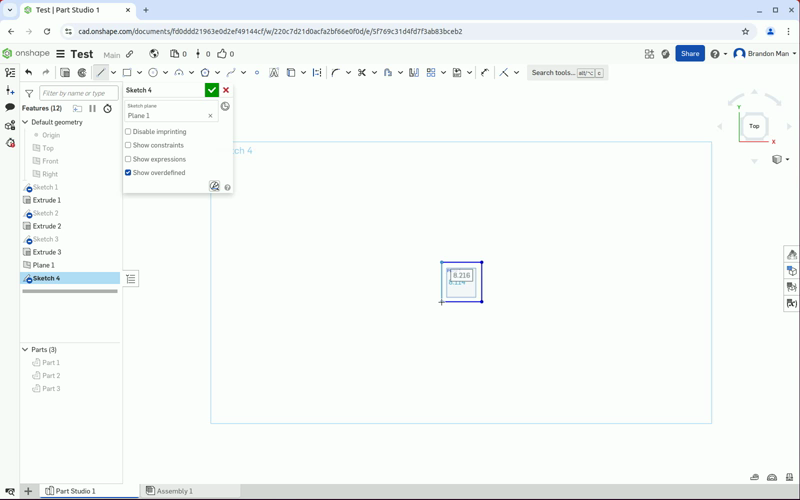
key_up(shift)
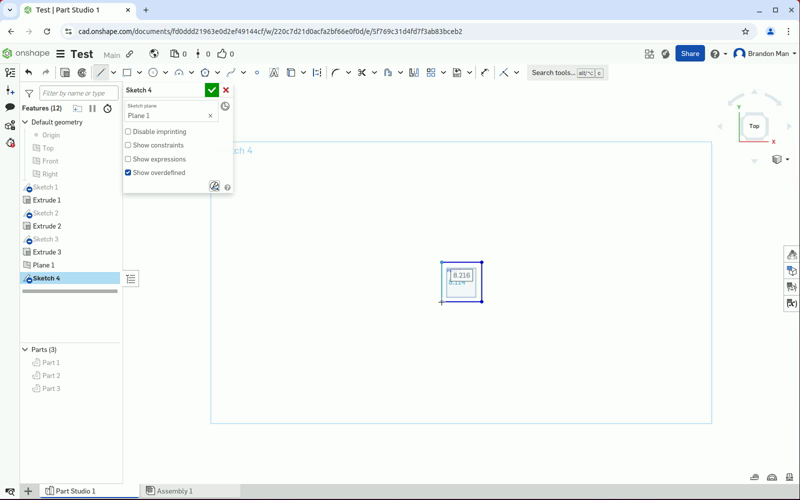
click(441, 301)
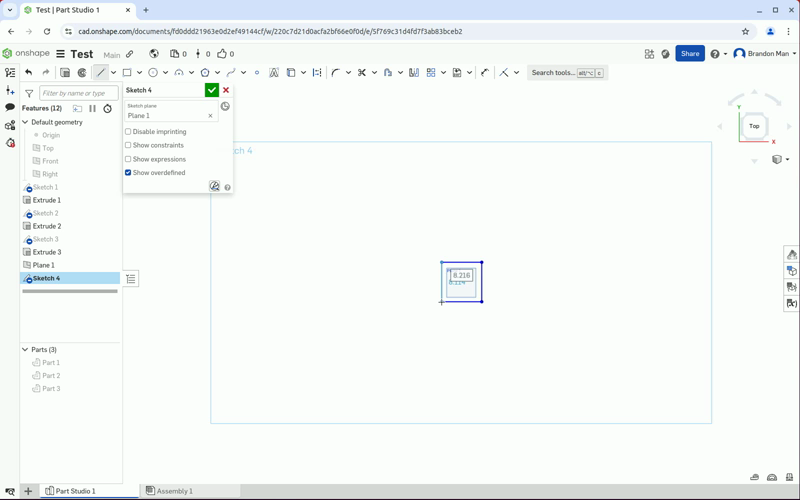
key(esc)
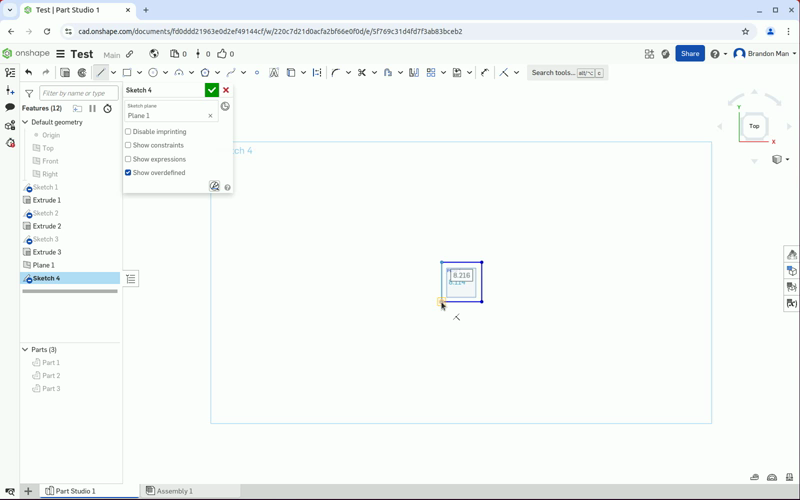
mouse_move(447, 270)
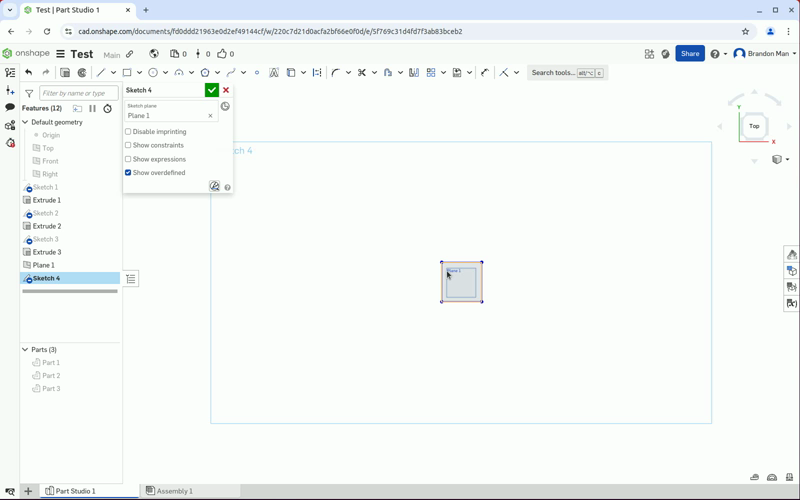
scroll(6)
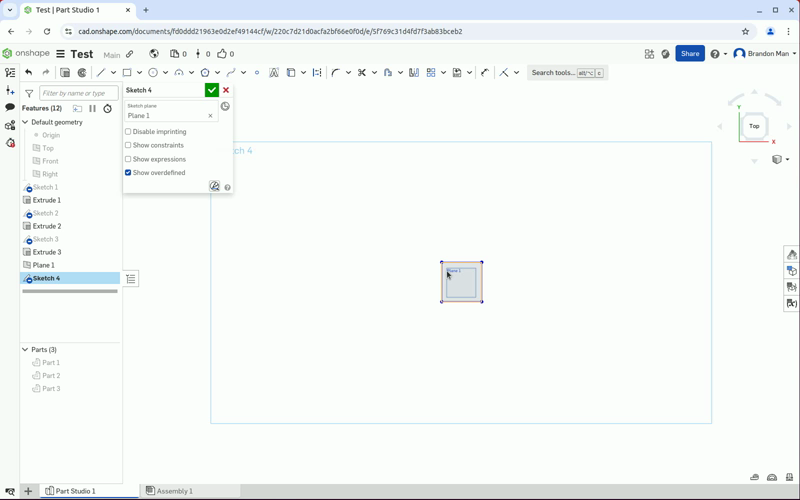
scroll(6)
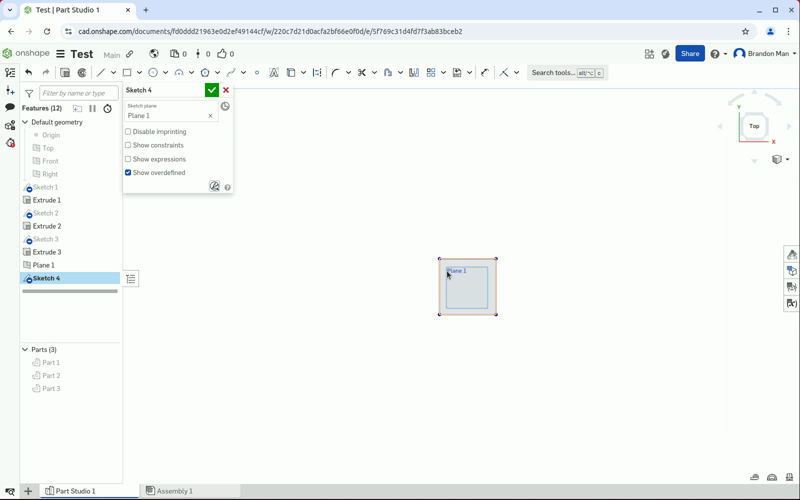
scroll(6)
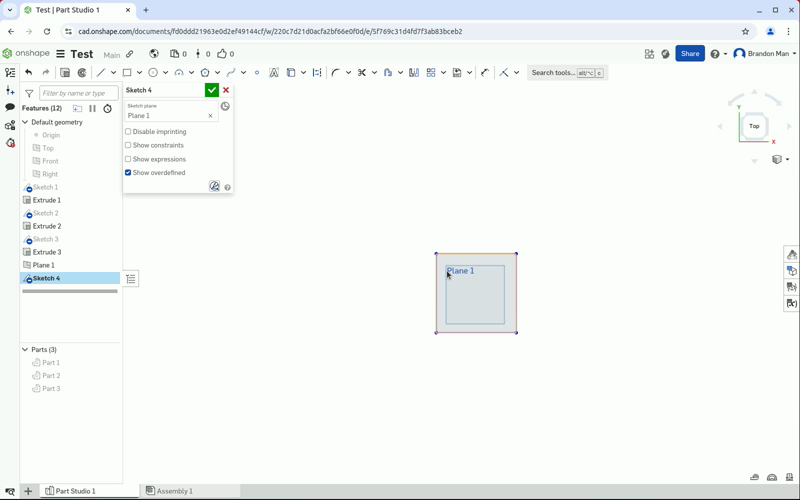
scroll(6)
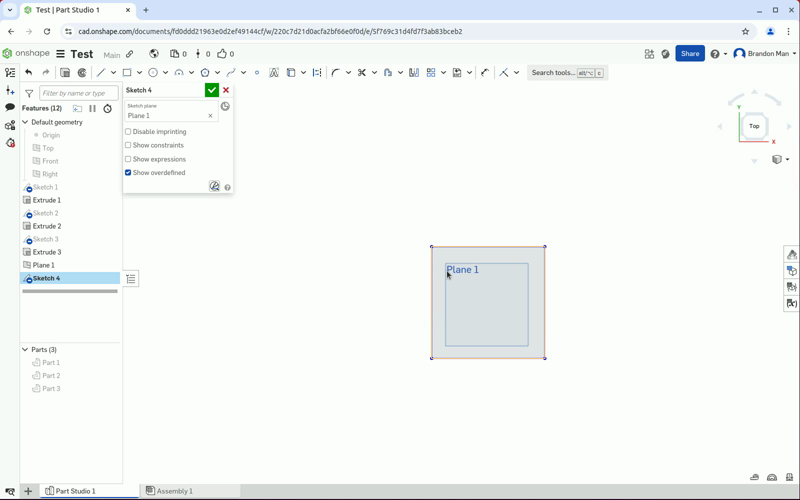
scroll(6)
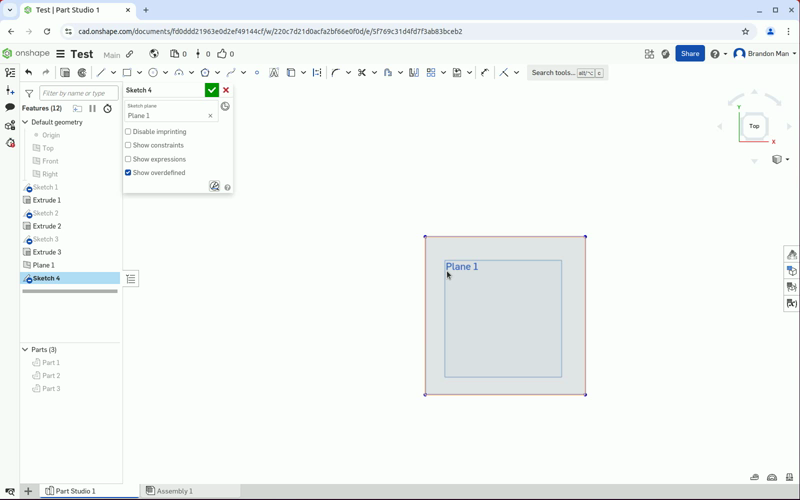
scroll(6)
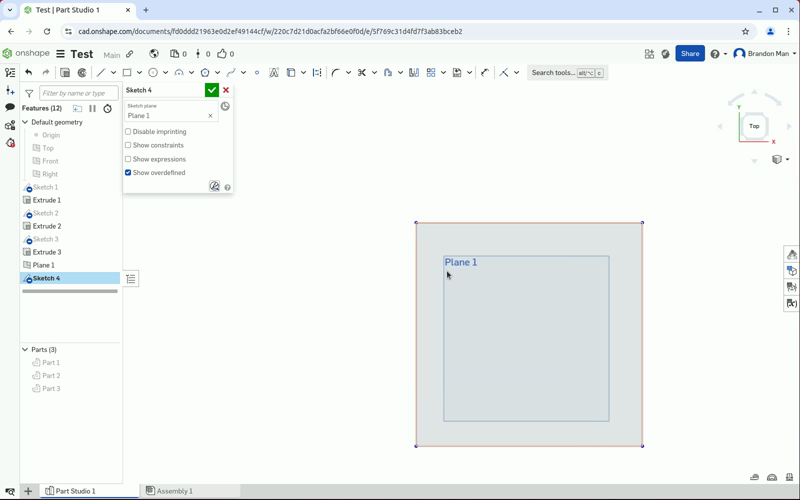
scroll(6)
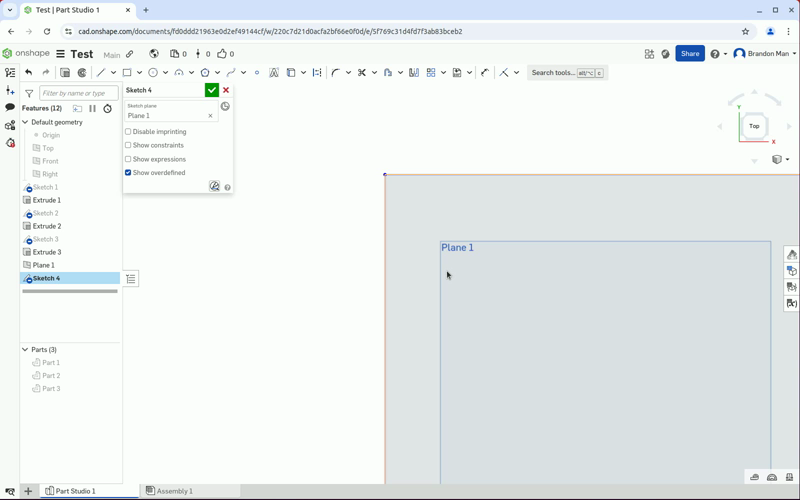
click(447, 270)
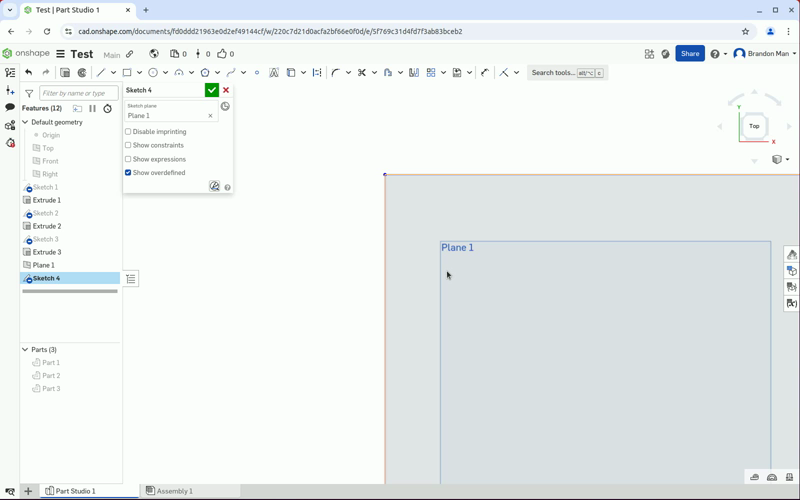
scroll(-6)
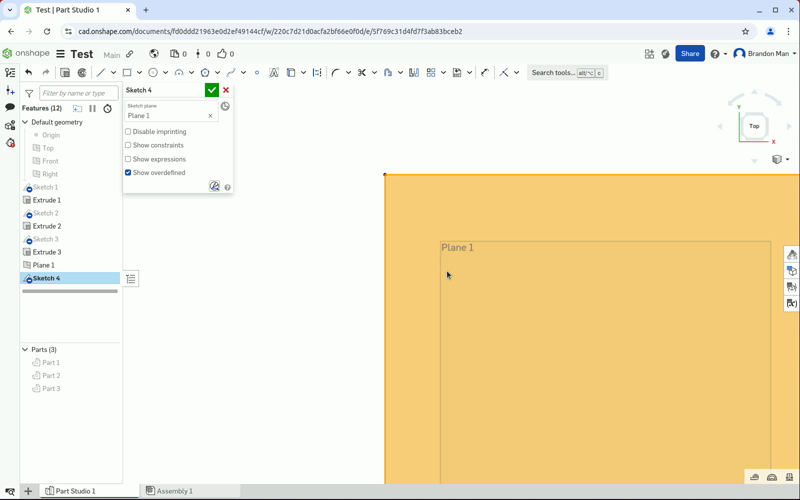
scroll(-6)
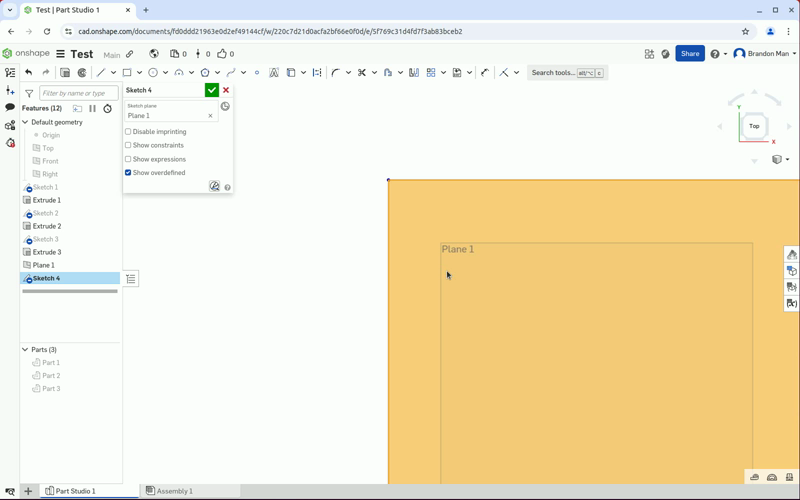
scroll(-6)
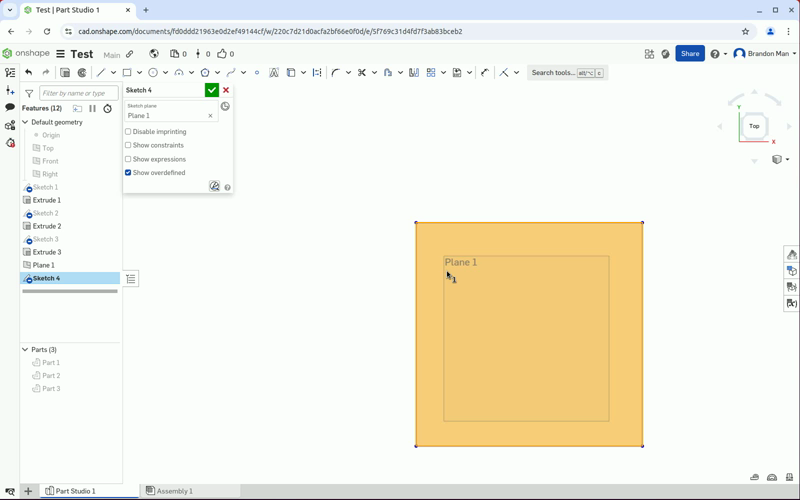
scroll(-6)
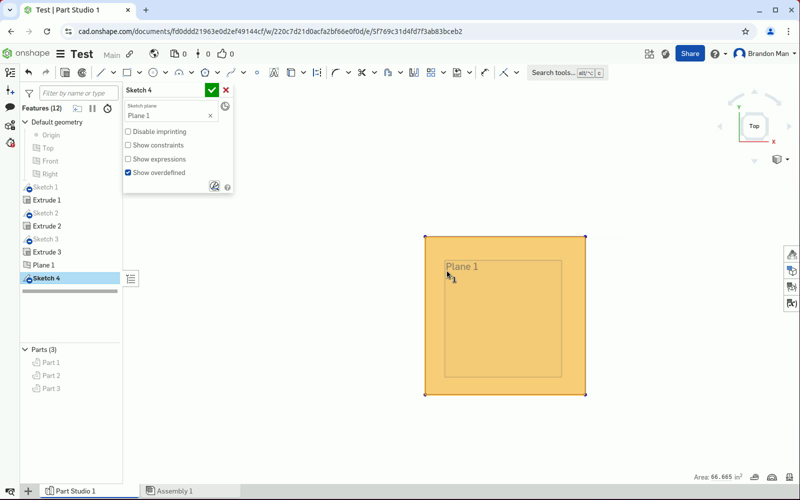
scroll(-6)
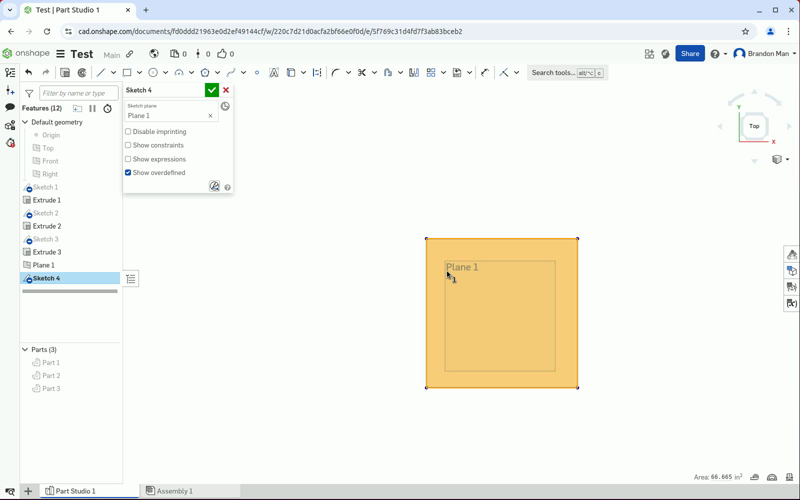
scroll(-6)
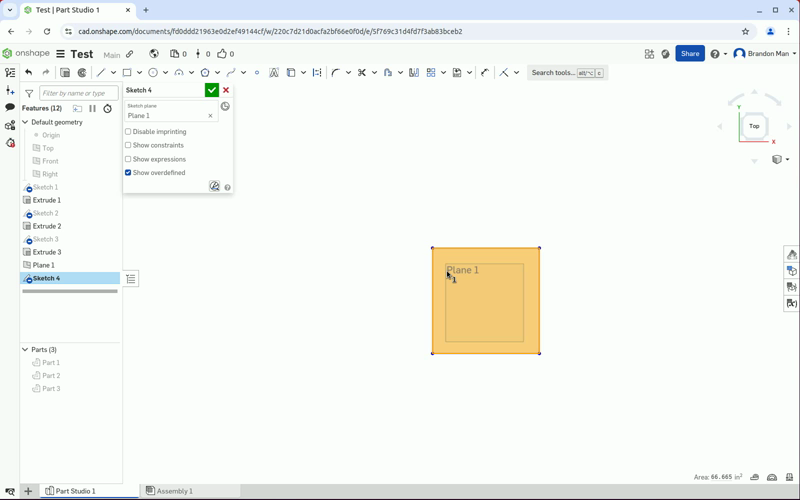
scroll(-6)
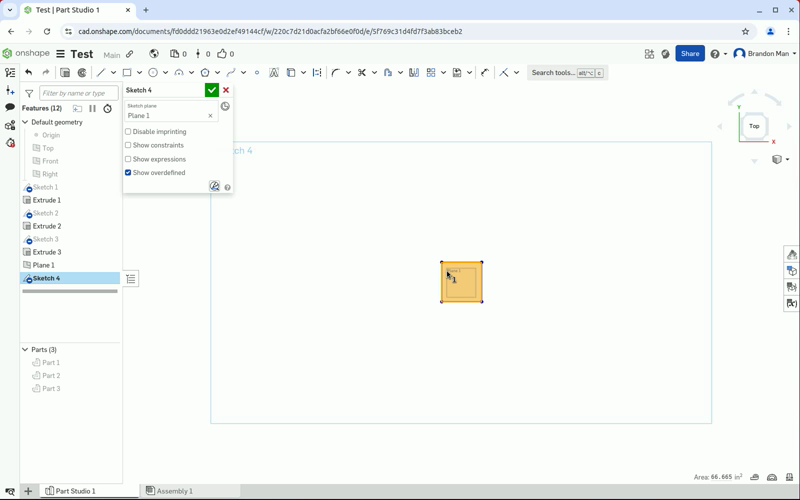
mouse_move(73, 352)
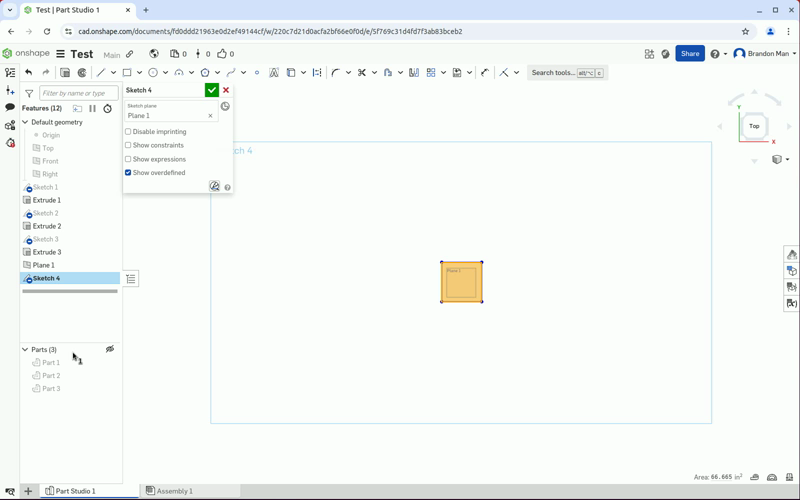
key(shift+y)
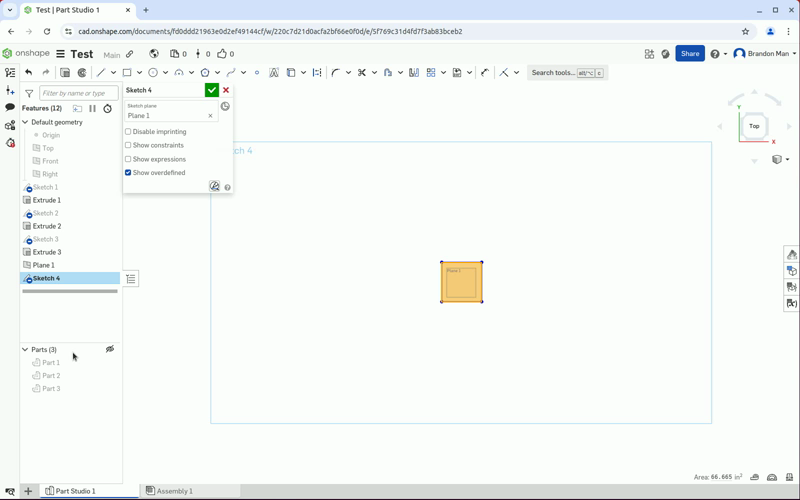
key(shift+e)
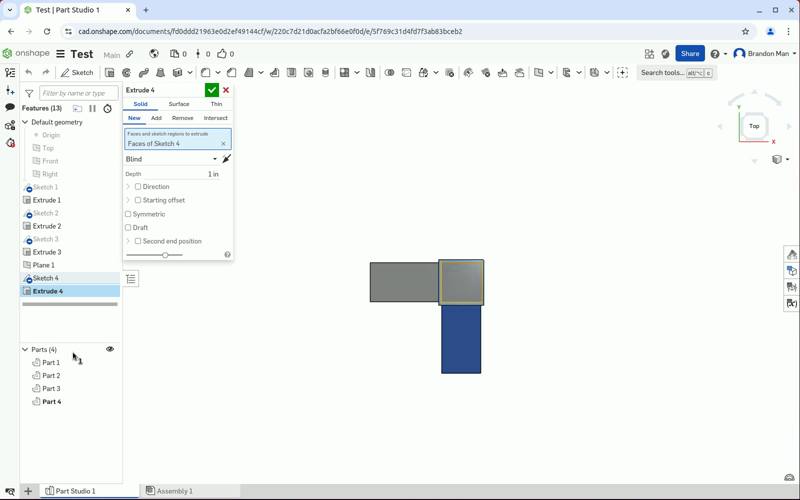
mouse_move(143, 106)
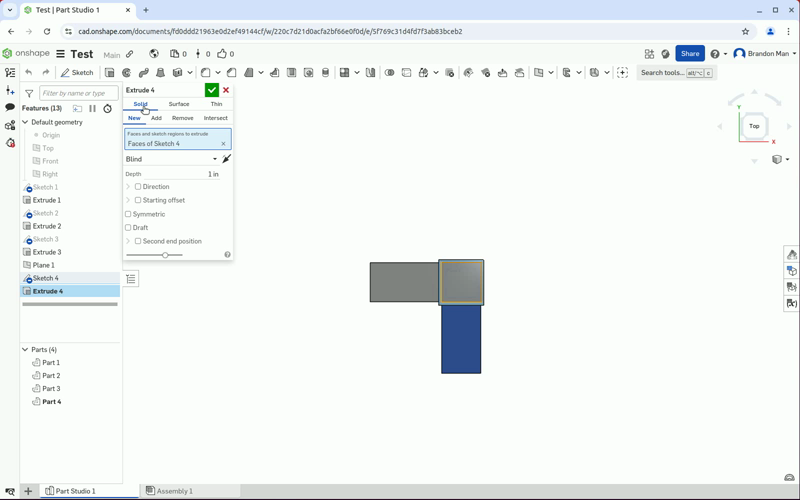
click(143, 106)
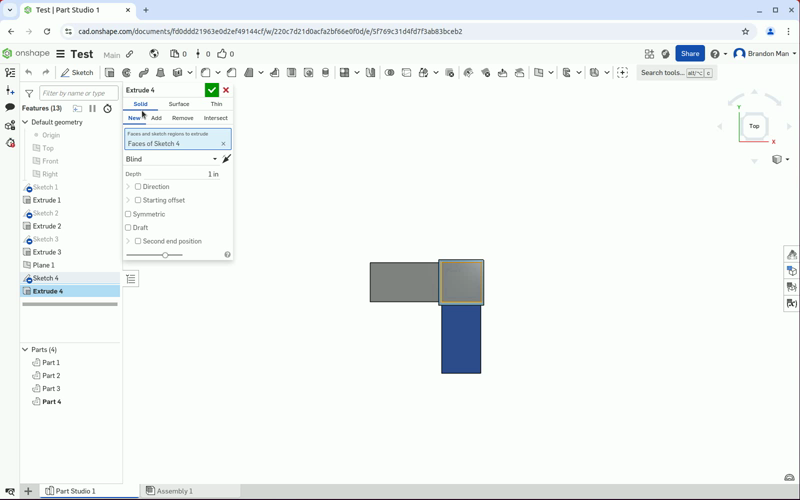
mouse_move(137, 120)
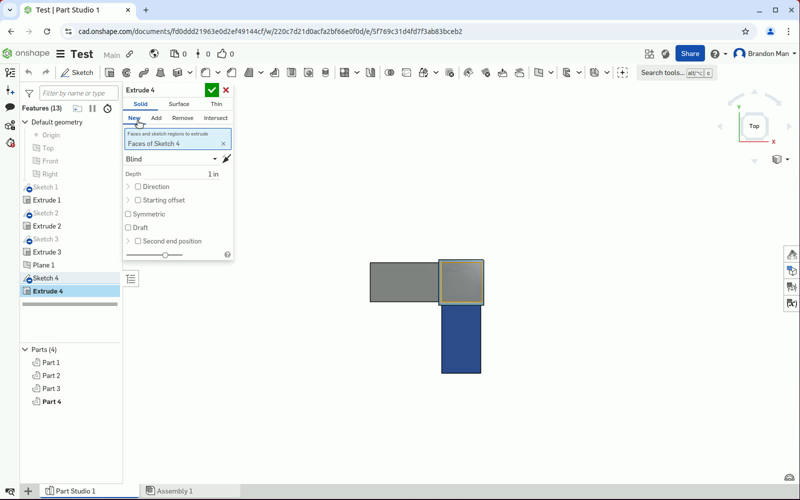
click(137, 120)
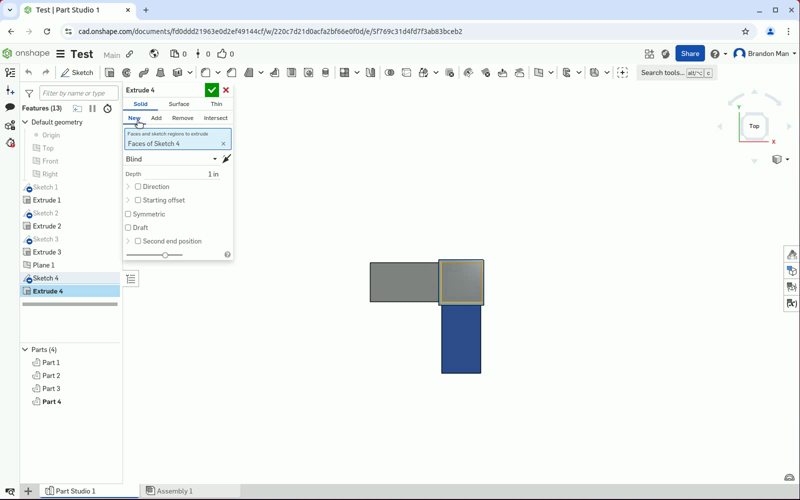
key(tab, 4)
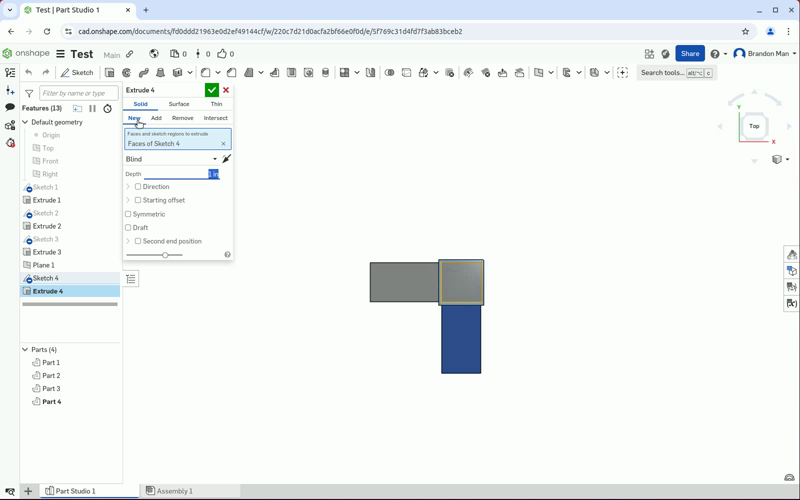
text(13.961)
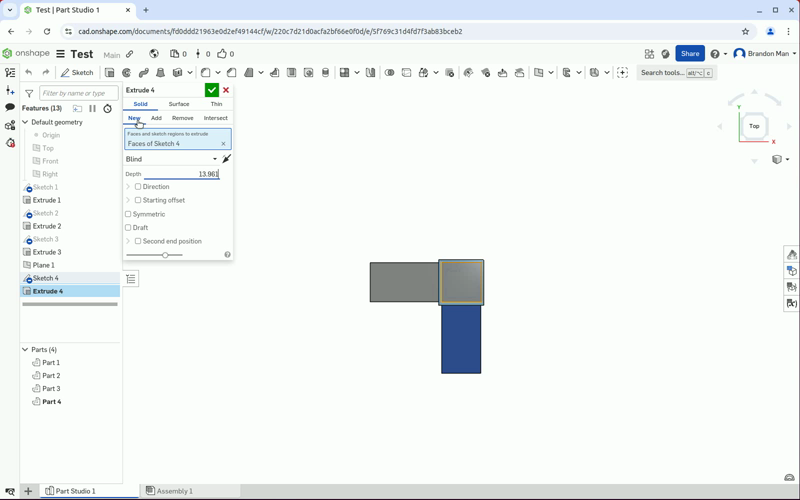
key(enter)
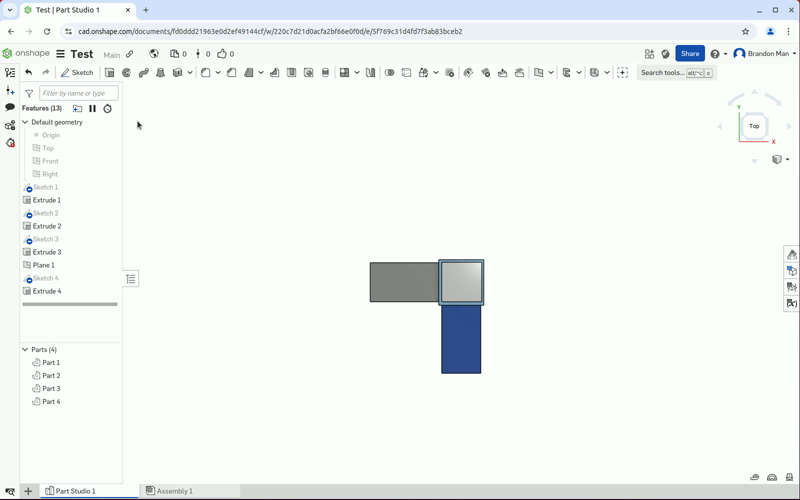
key(shift+h)
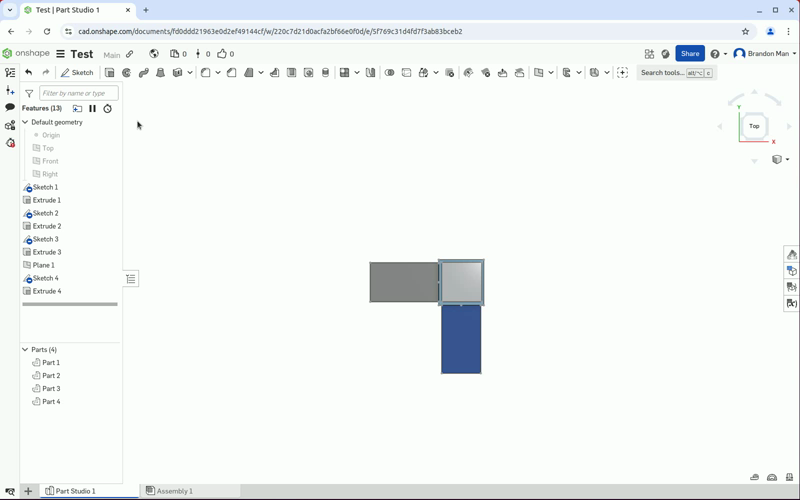
key(shift+h)
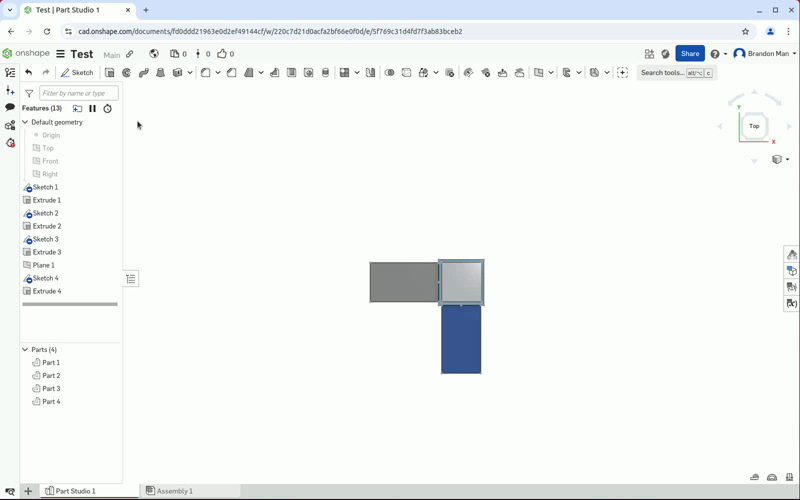
key(shift+7)
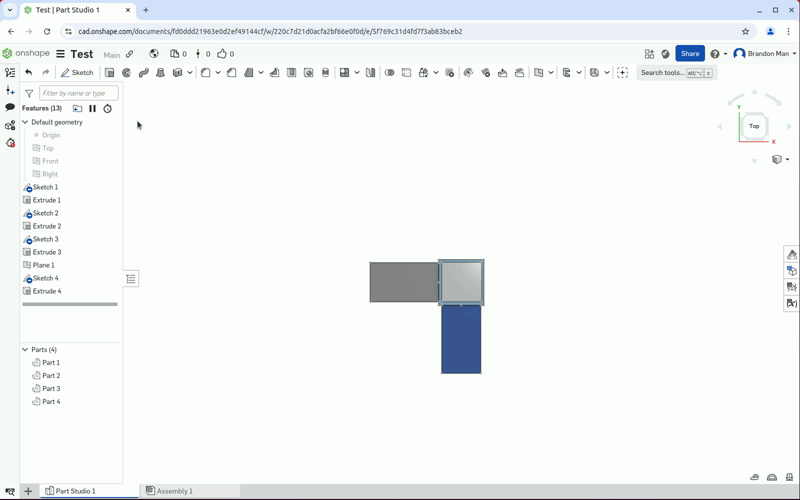
key(up, 3)
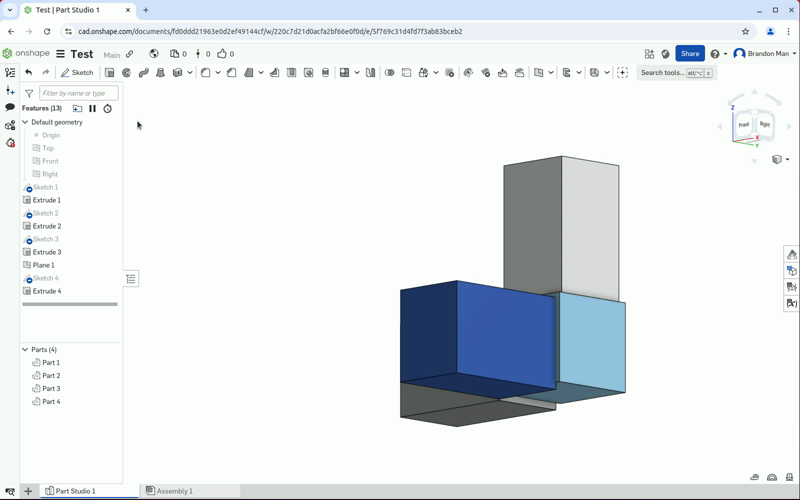
key(left, 3)
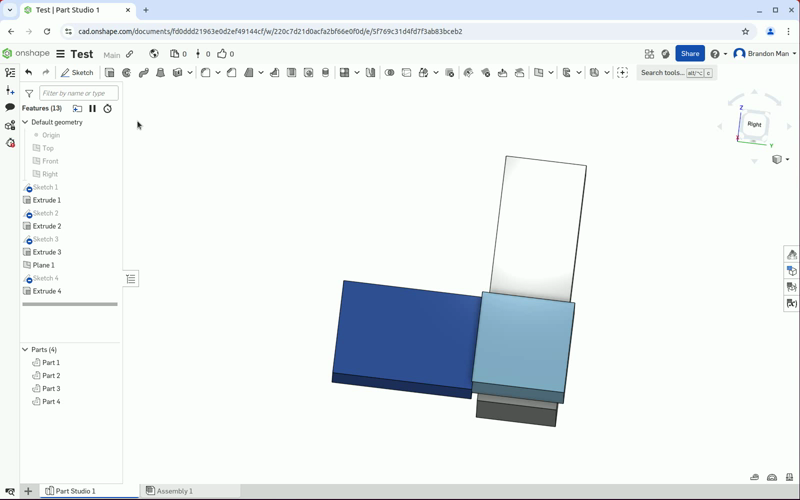
key(right, 3)
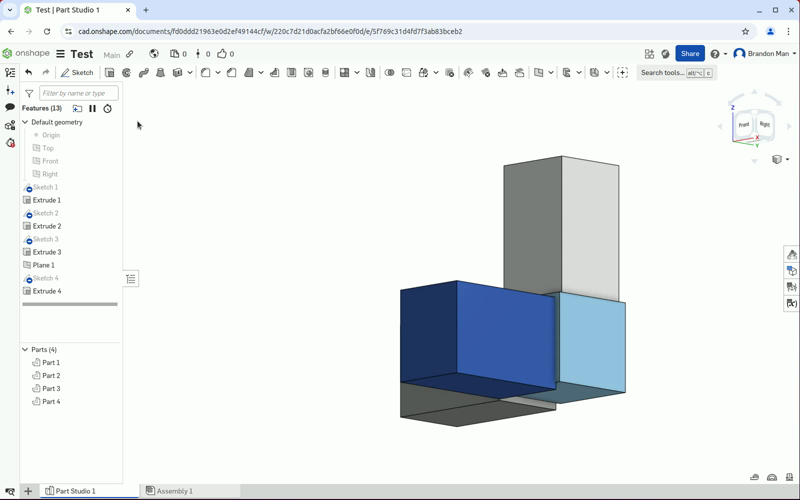
key(down, 3)
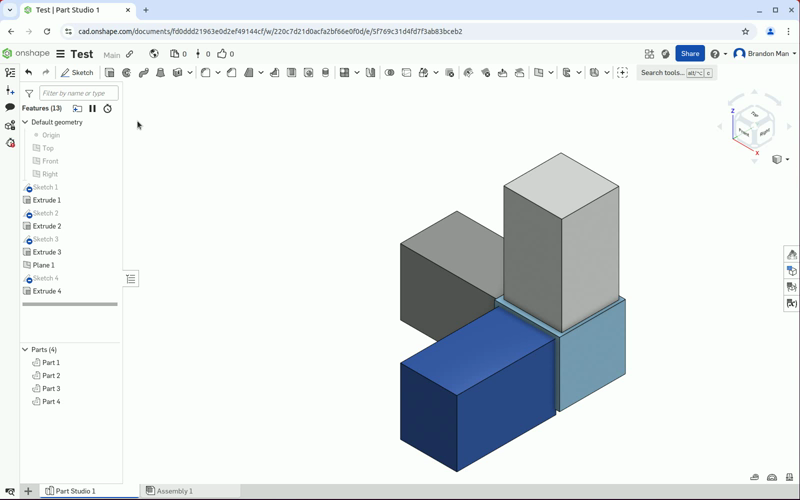
mouse_move(73, 189)
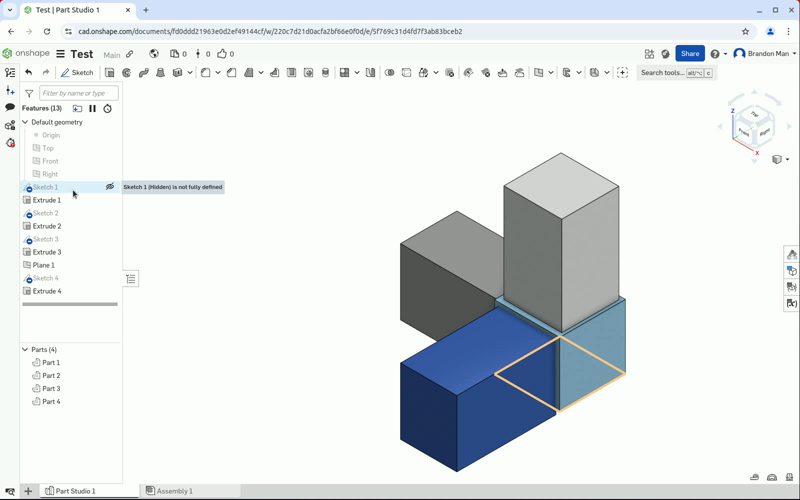
click(73, 189)